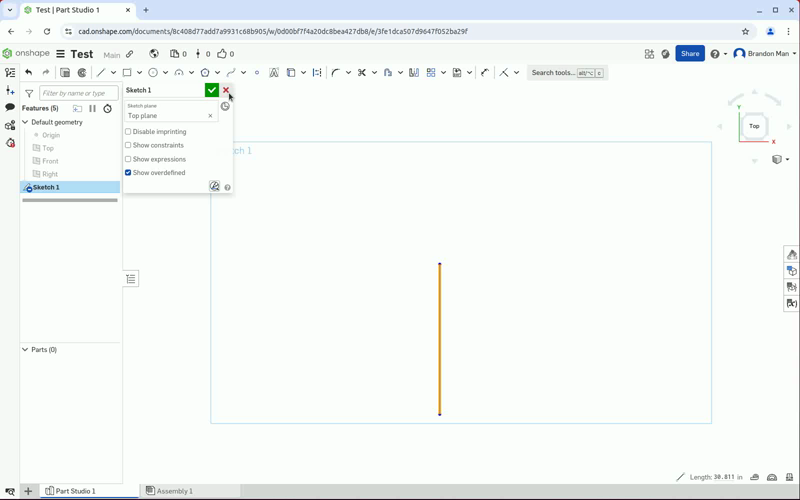
key(shift+h)
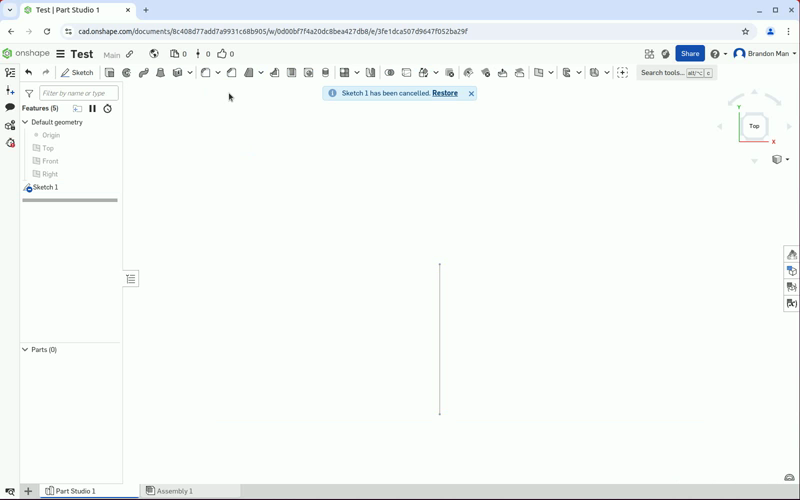
key(shift+s)
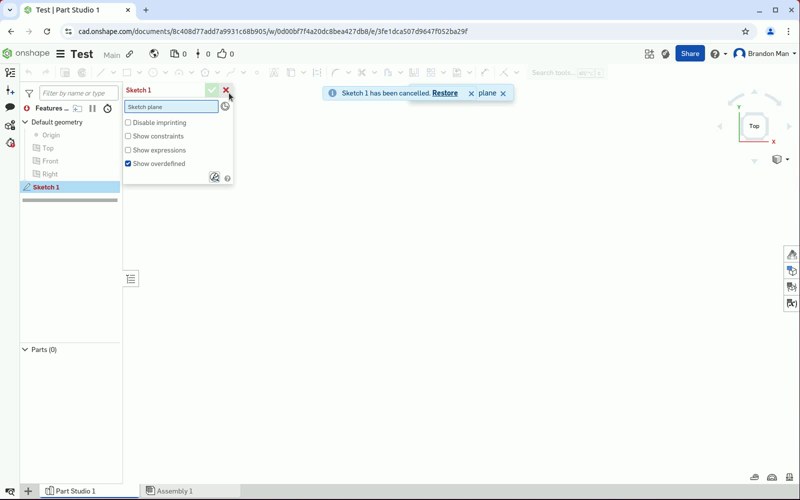
mouse_move(73, 150)
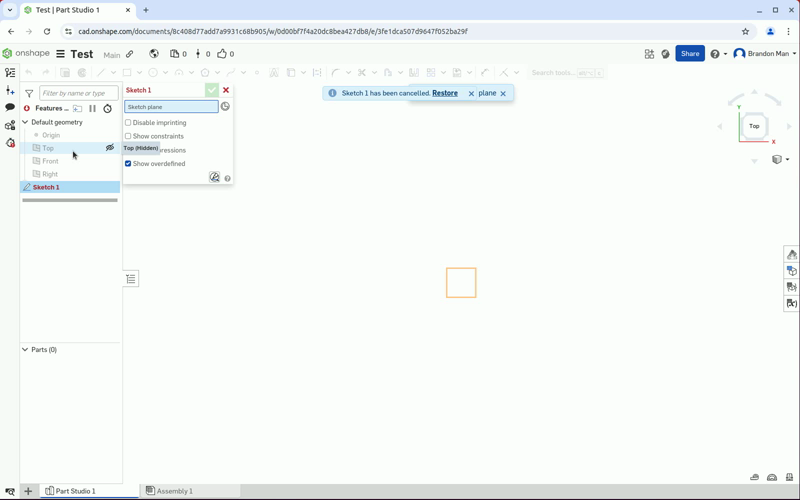
click(73, 150)
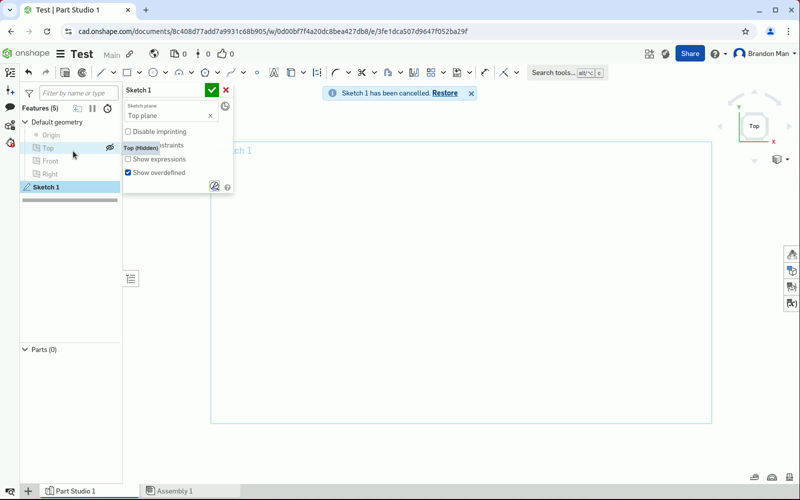
mouse_move(73, 352)
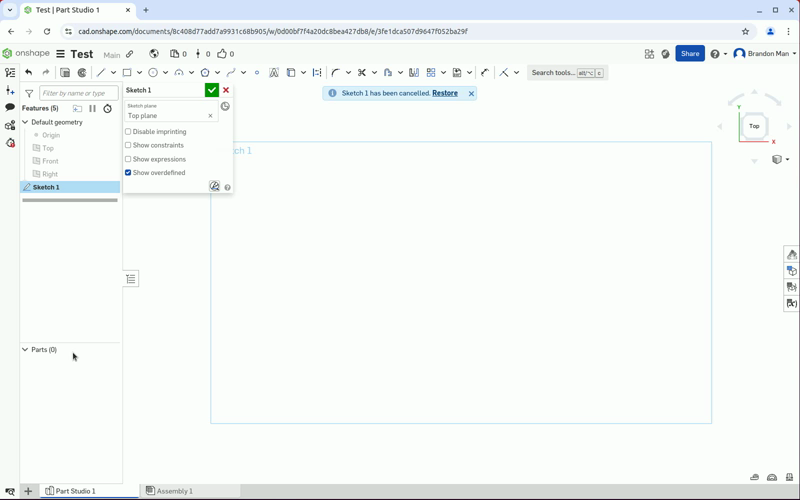
key(y)
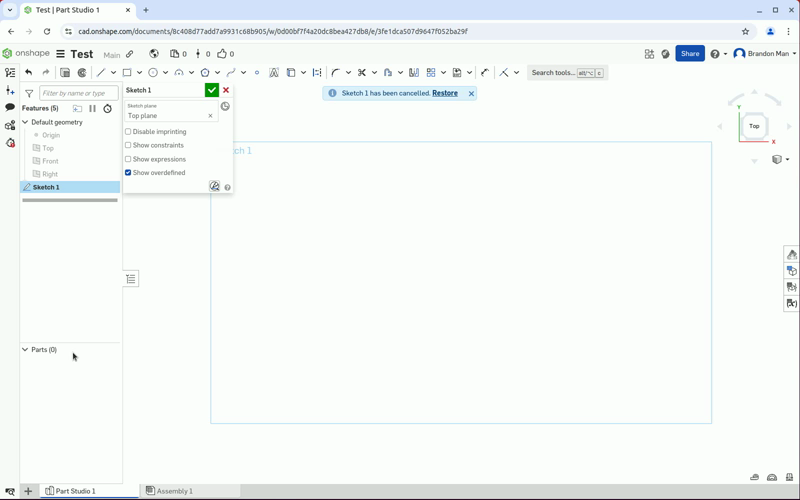
key(l)
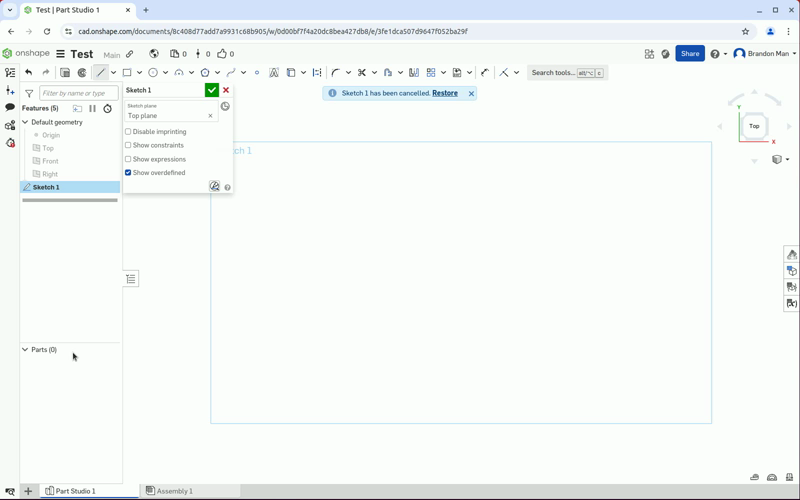
key_down(shift)
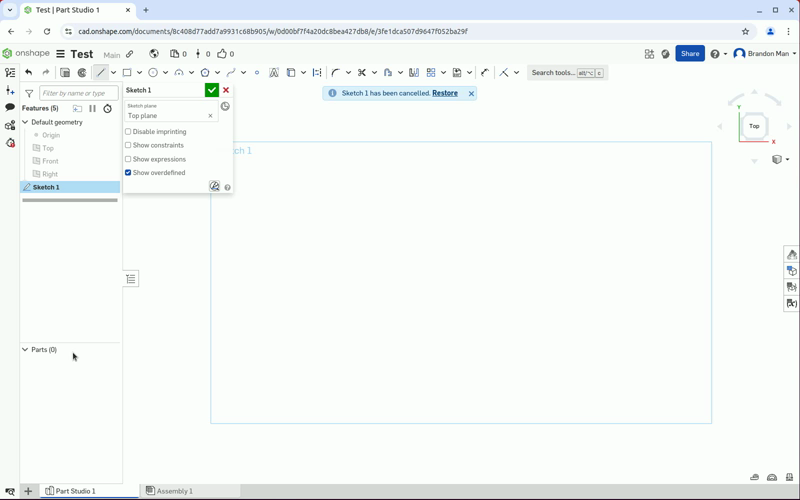
mouse_move(369, 292)
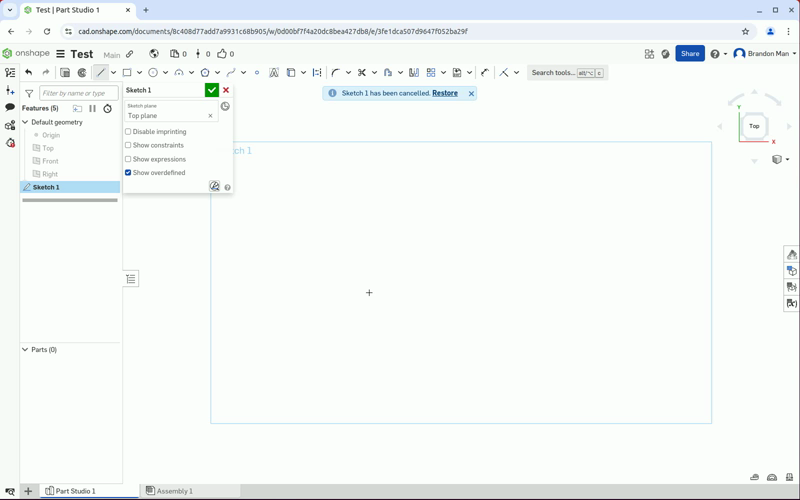
click(369, 292)
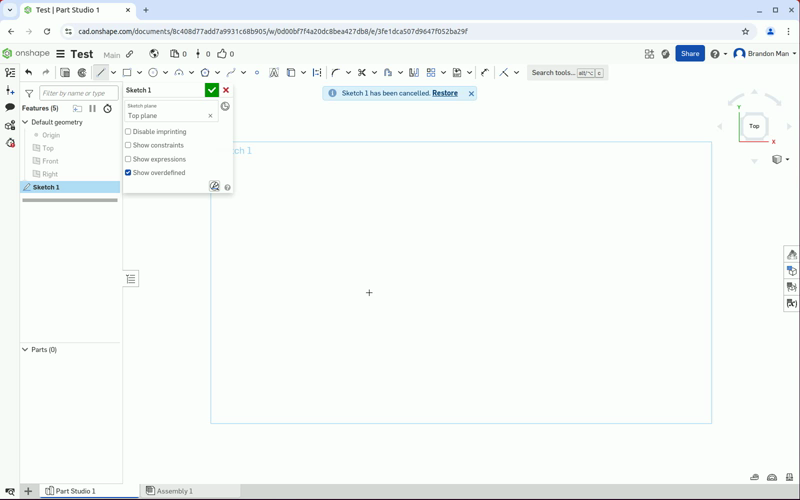
key_up(shift)
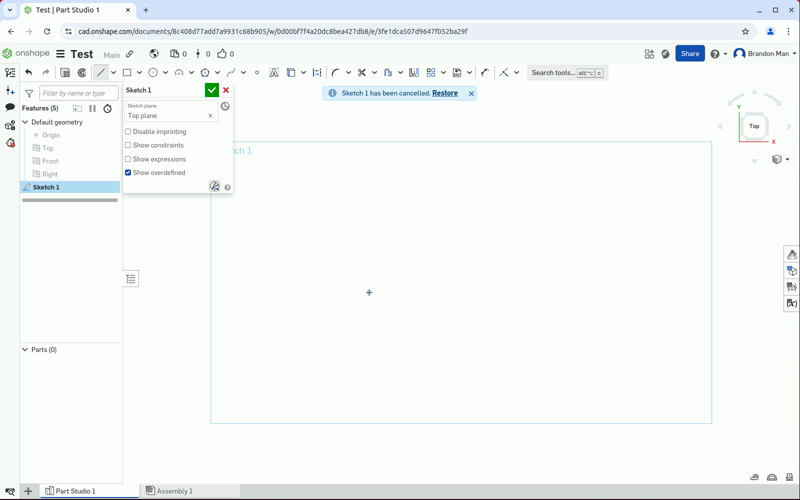
key_down(shift)
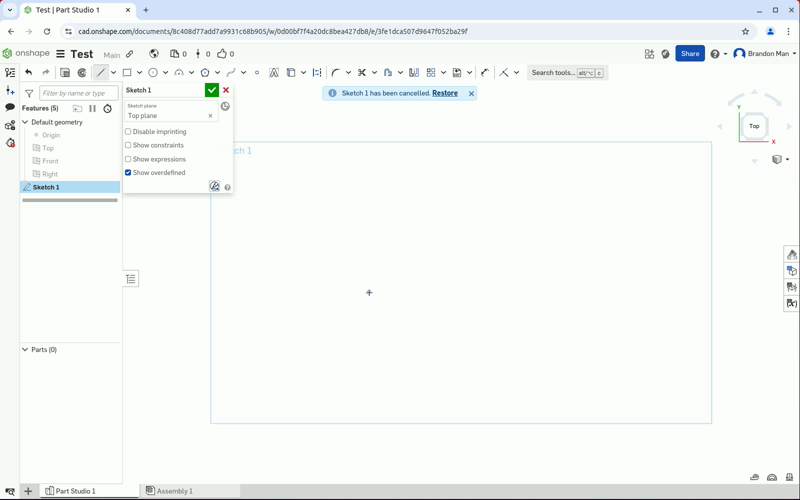
mouse_move(399, 292)
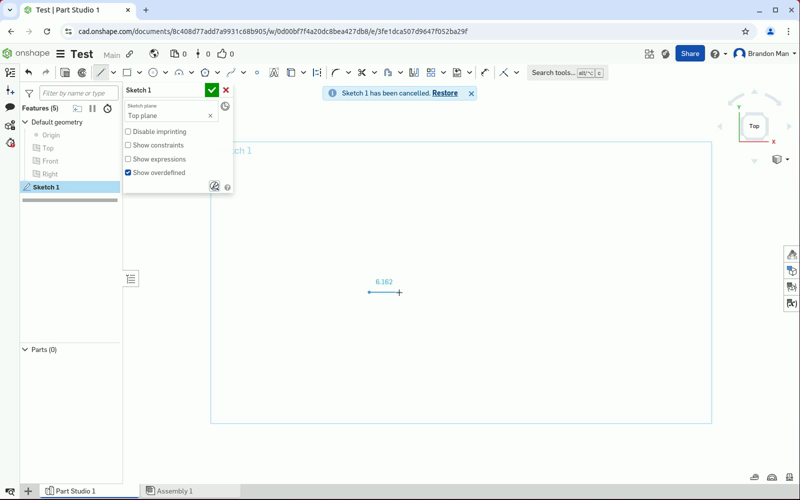
mouse_move(380, 292)
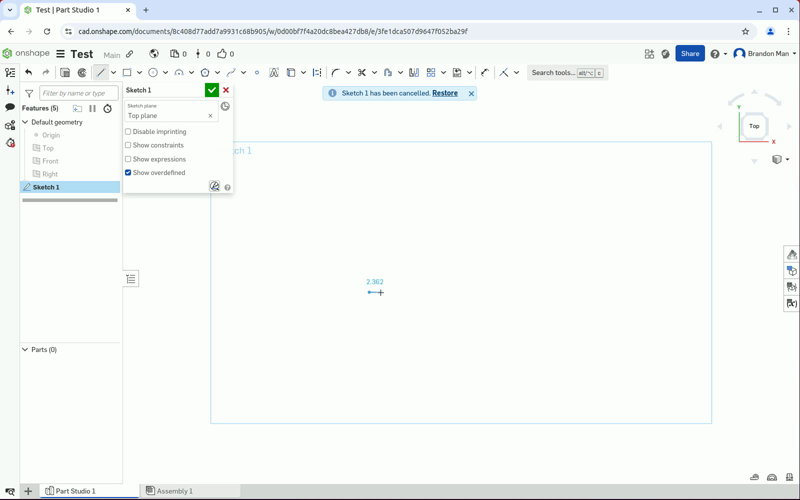
click(380, 292)
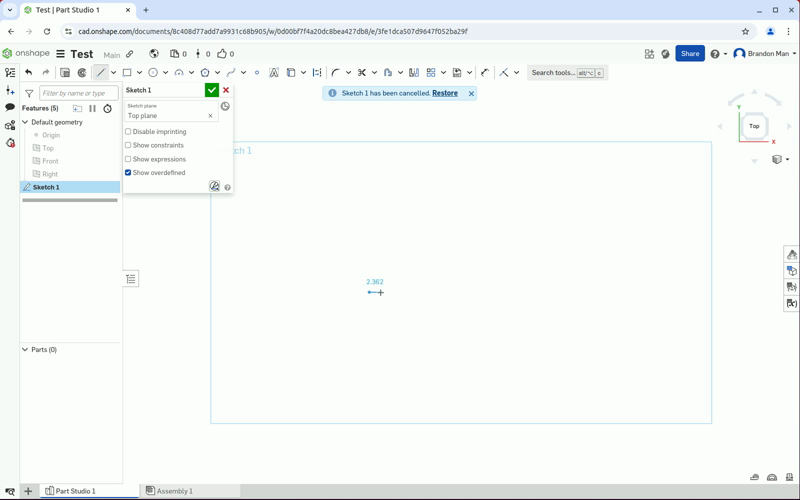
key_up(shift)
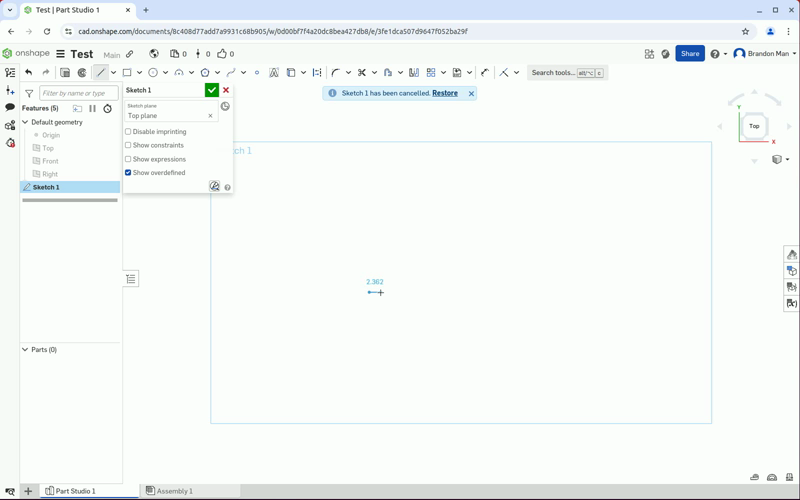
key_down(shift)
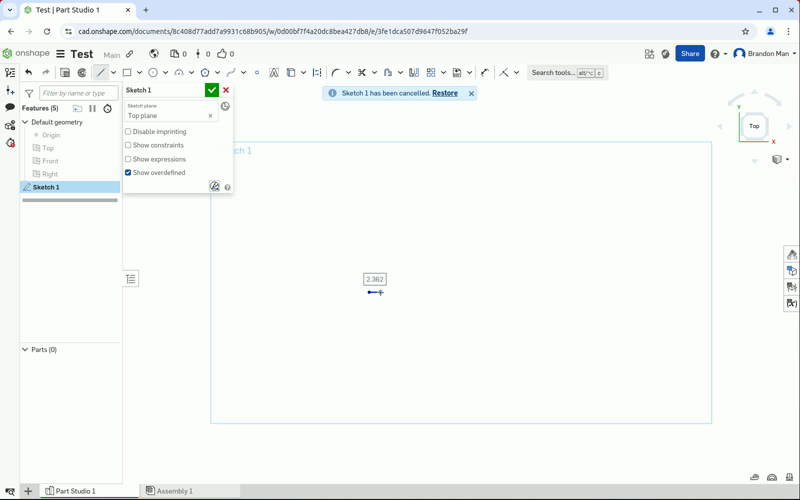
mouse_move(541, 292)
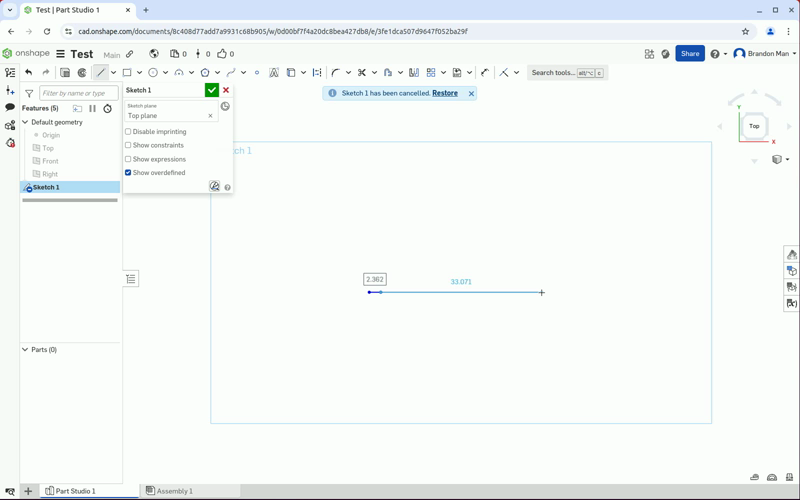
click(541, 292)
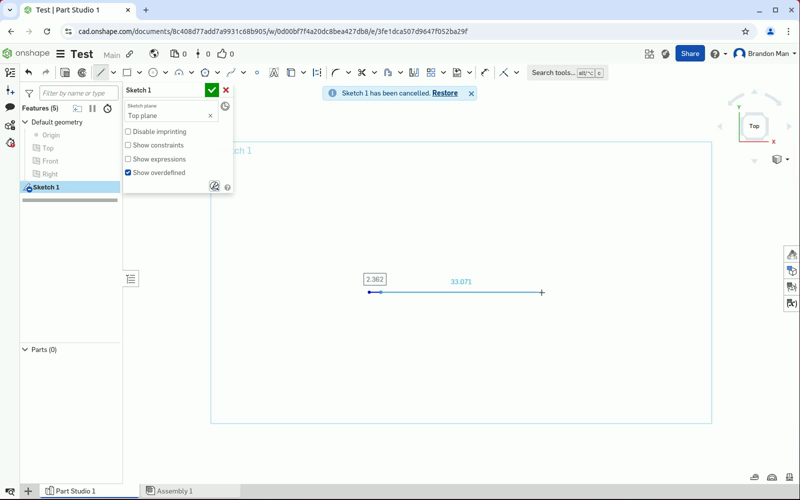
key_up(shift)
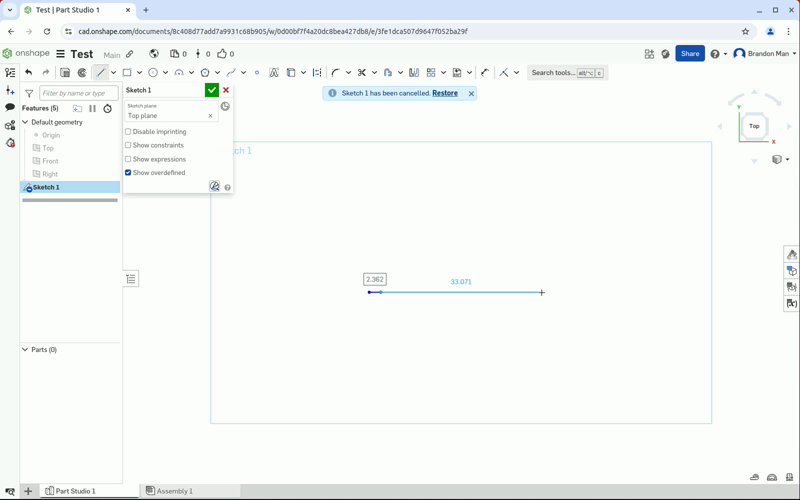
key_down(shift)
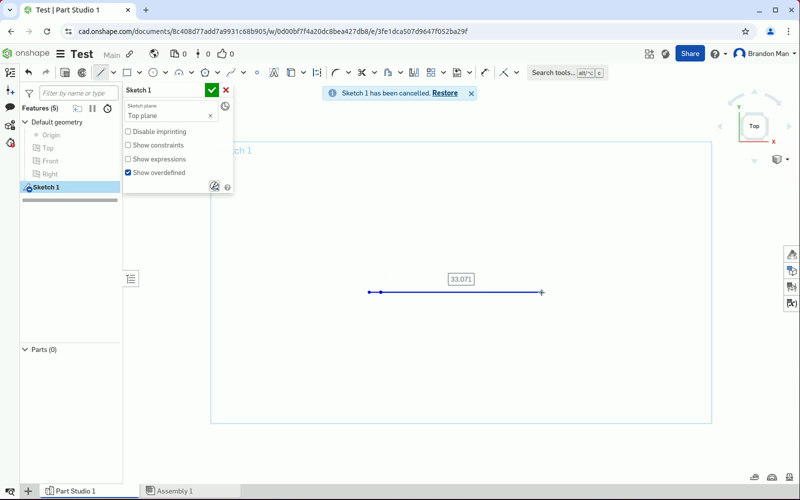
mouse_move(571, 292)
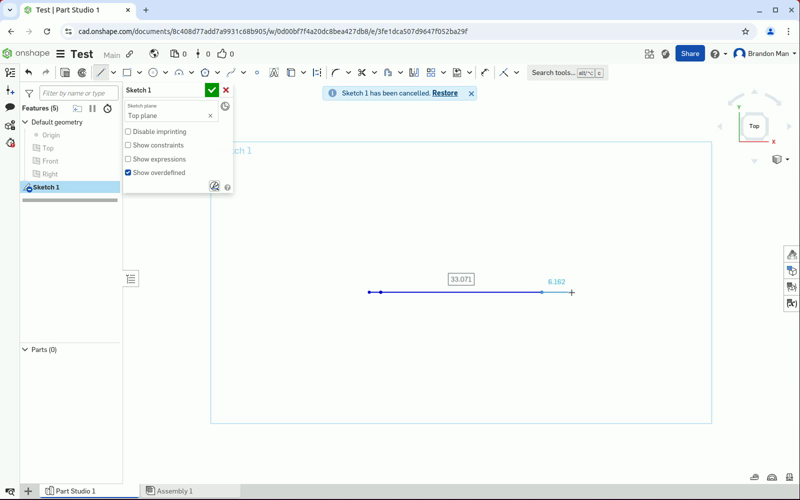
mouse_move(551, 292)
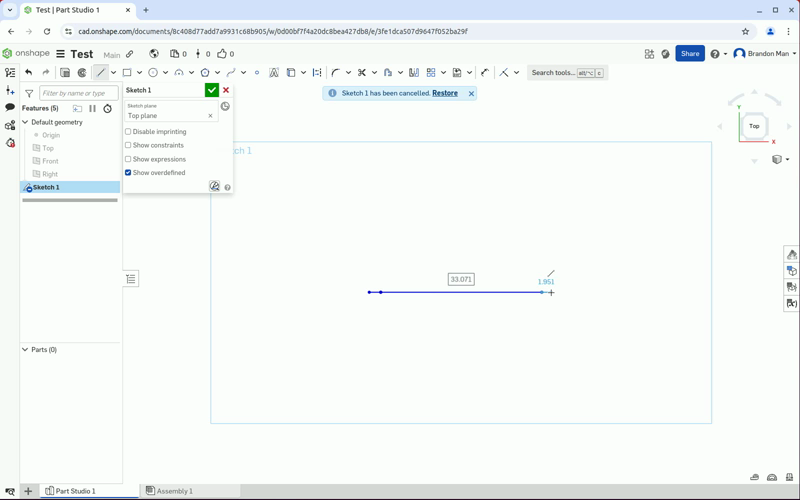
click(551, 292)
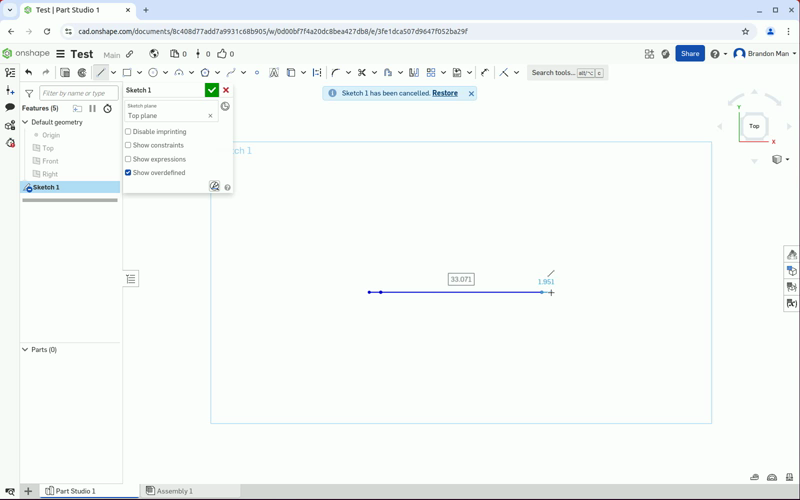
key_up(shift)
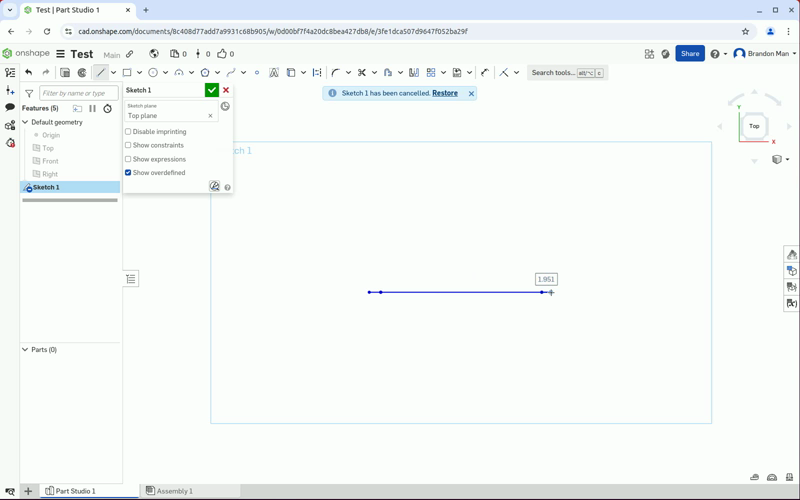
key_down(shift)
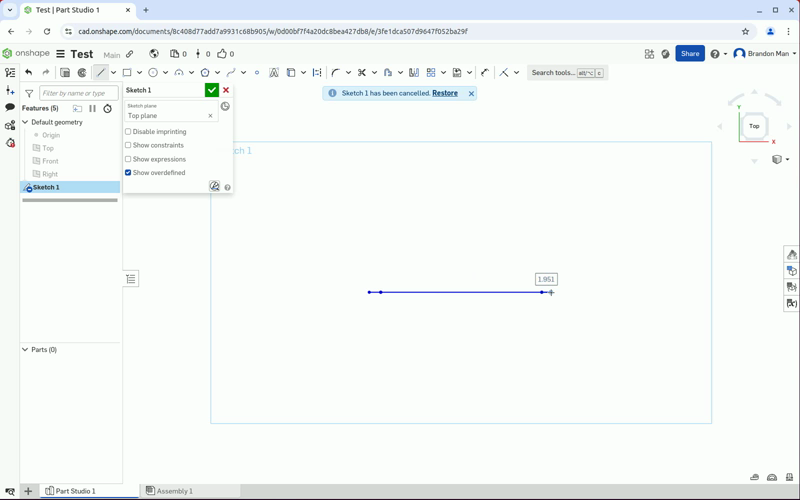
mouse_move(581, 292)
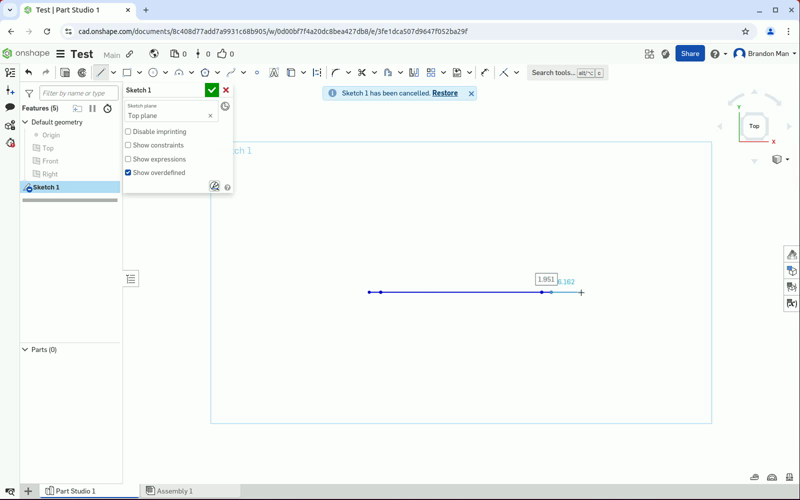
mouse_move(551, 273)
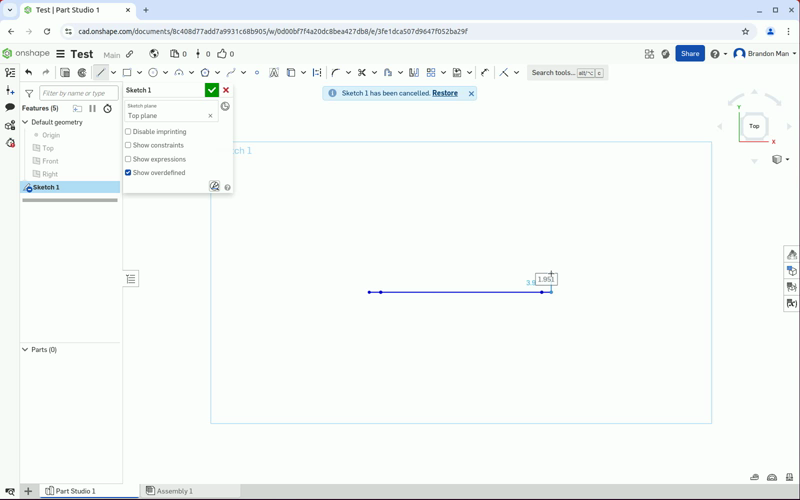
click(551, 273)
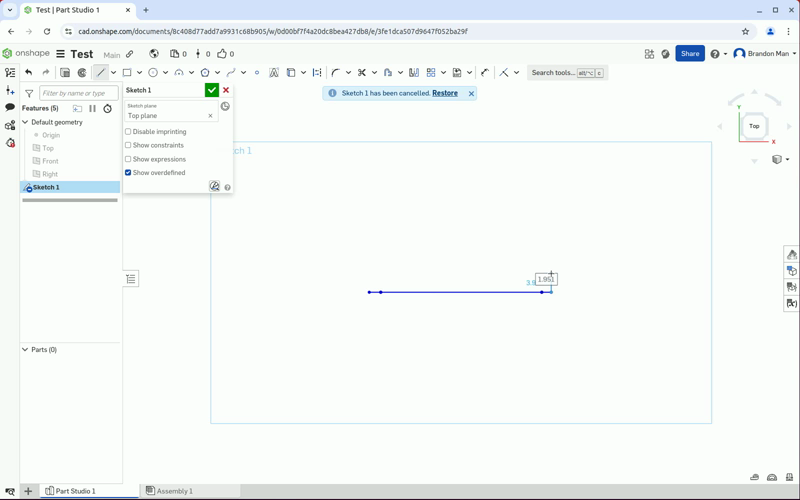
key_up(shift)
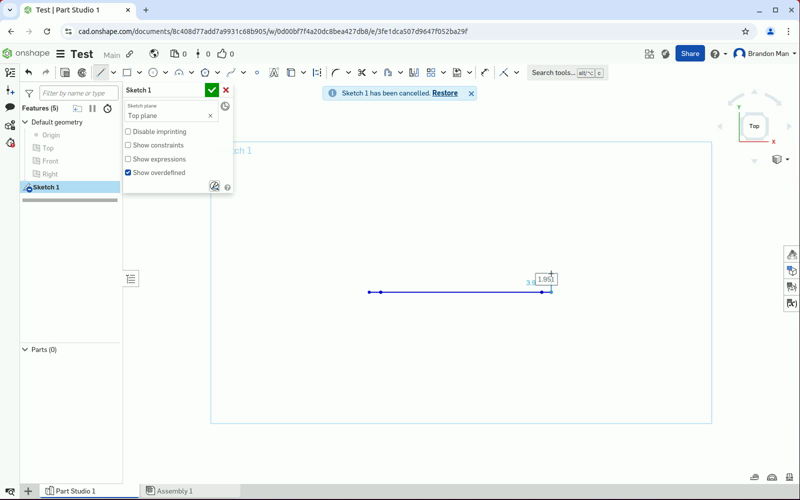
key_down(shift)
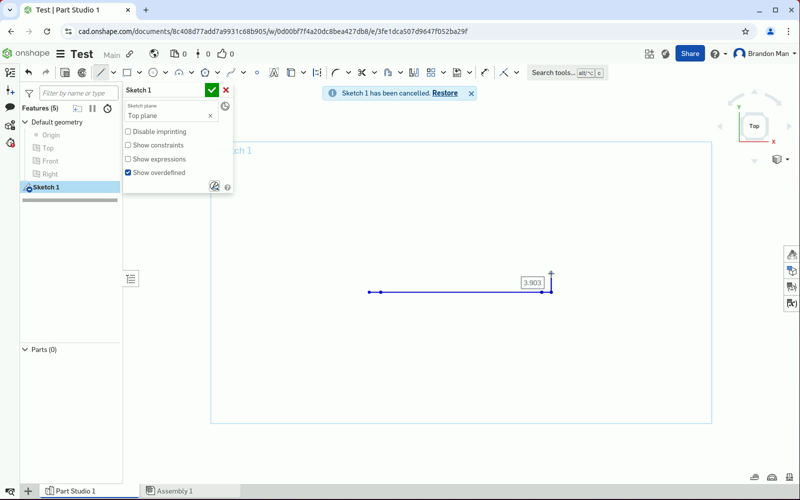
mouse_move(581, 273)
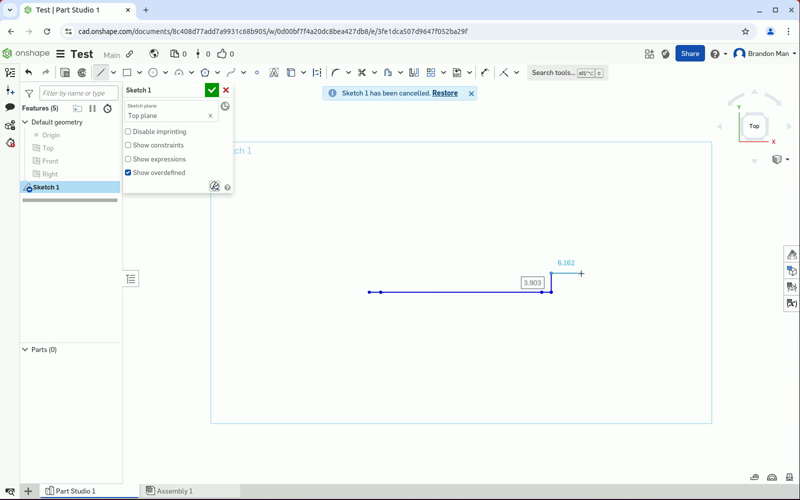
mouse_move(541, 273)
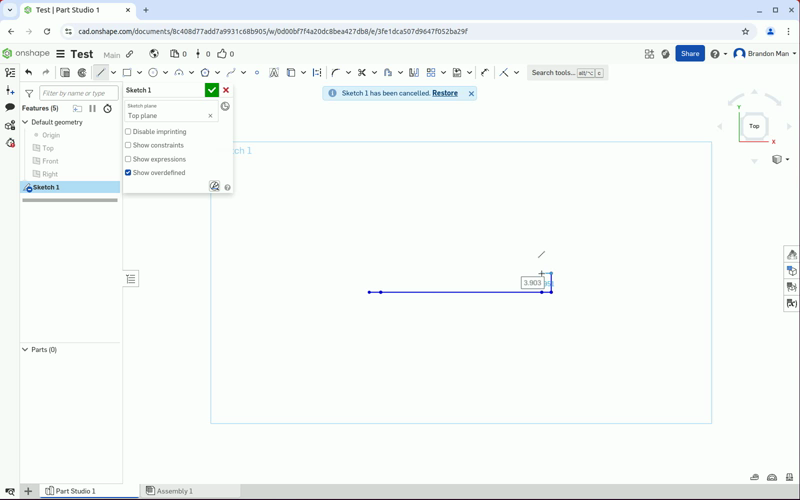
click(541, 273)
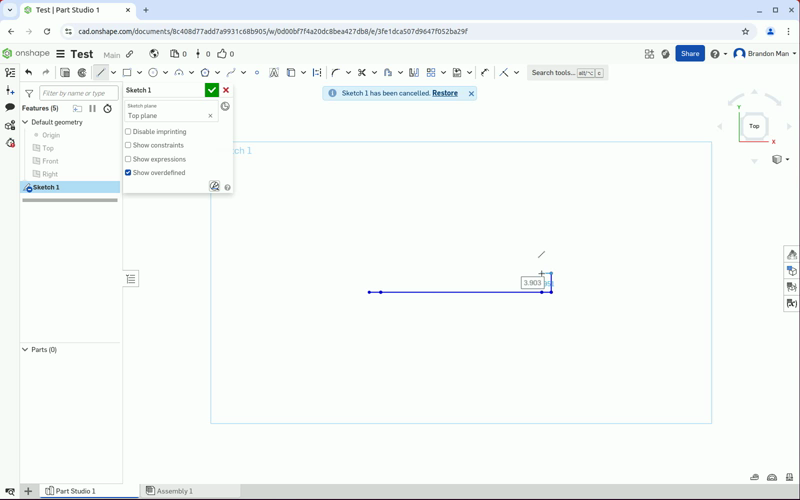
key_up(shift)
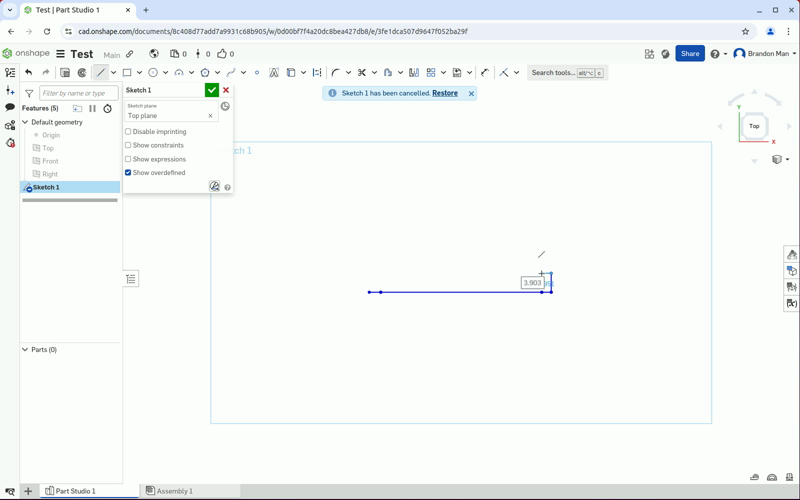
key_down(shift)
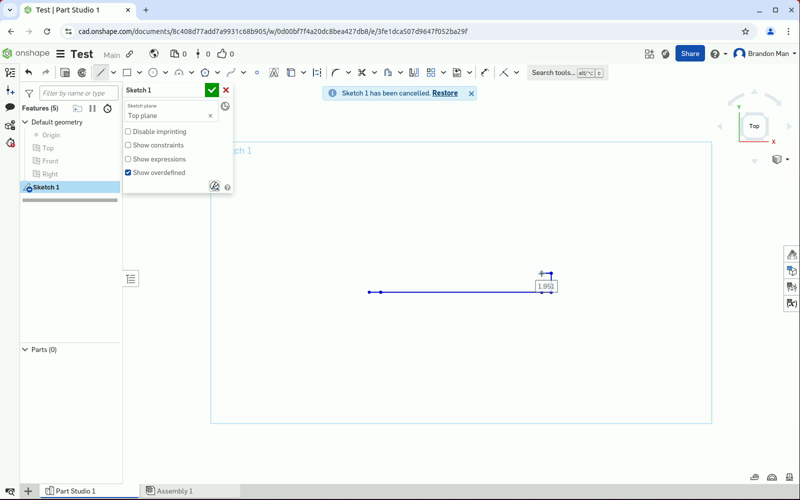
mouse_move(380, 273)
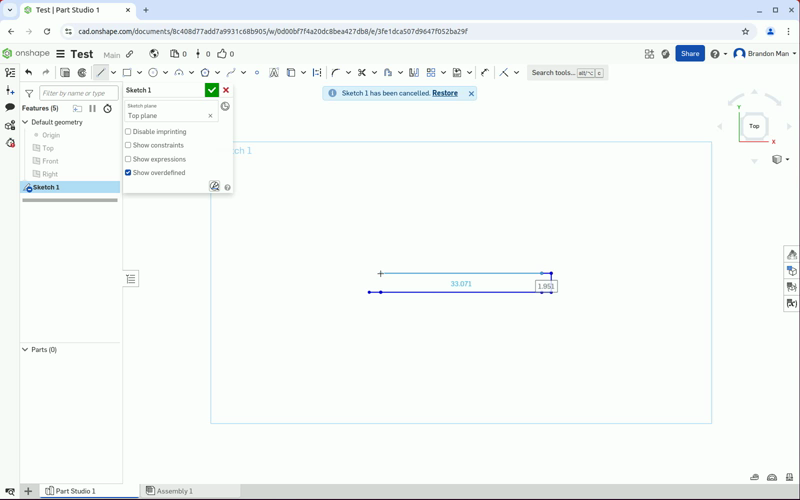
click(380, 273)
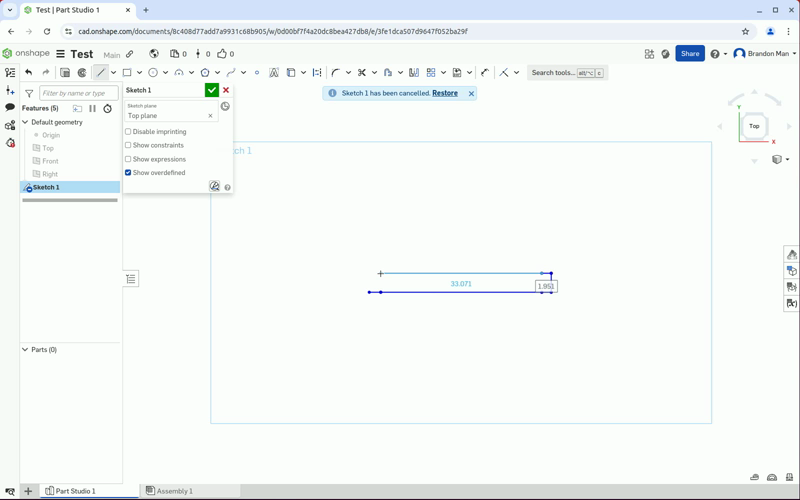
key_up(shift)
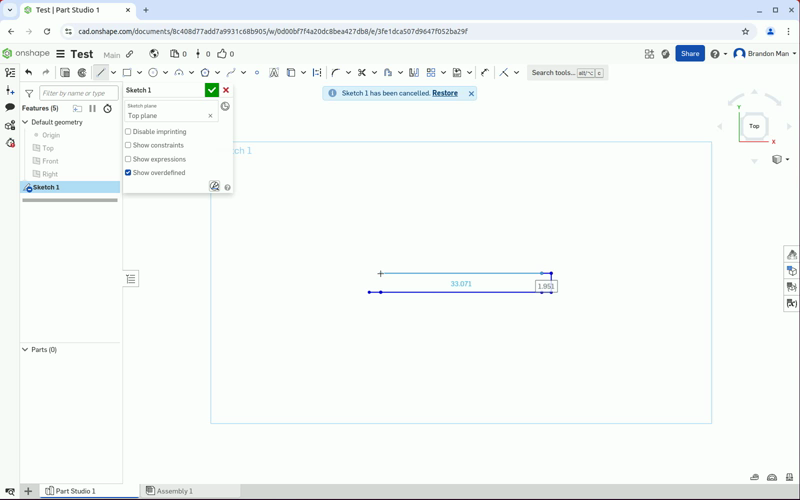
key_down(shift)
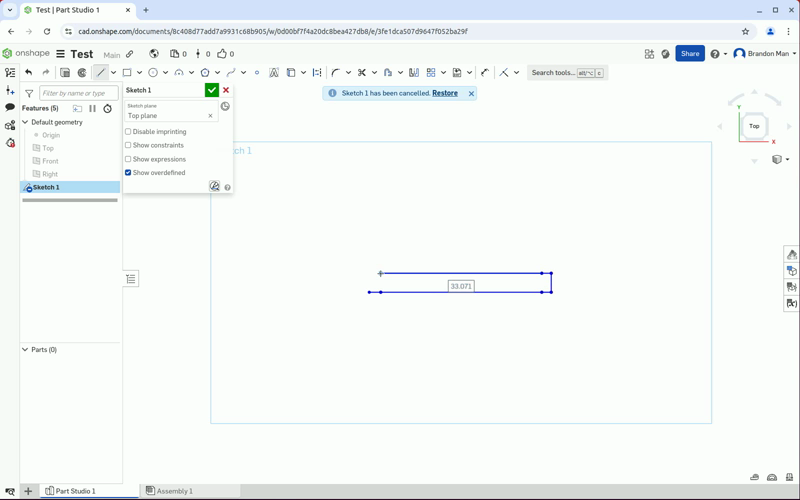
mouse_move(410, 273)
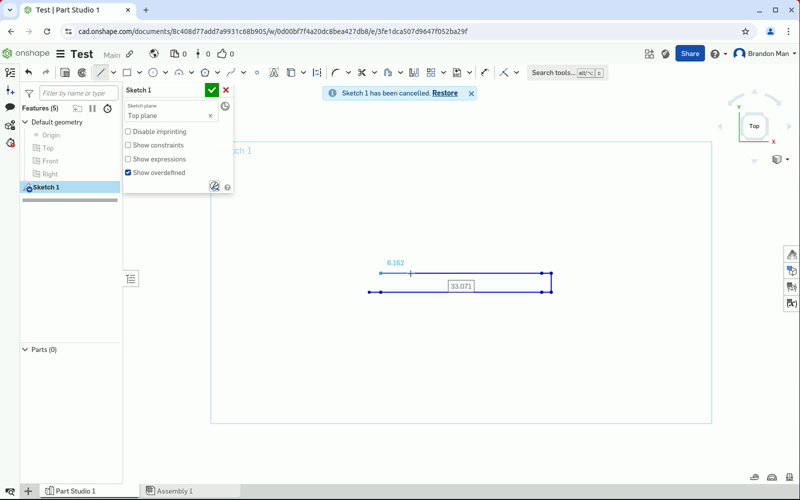
mouse_move(369, 273)
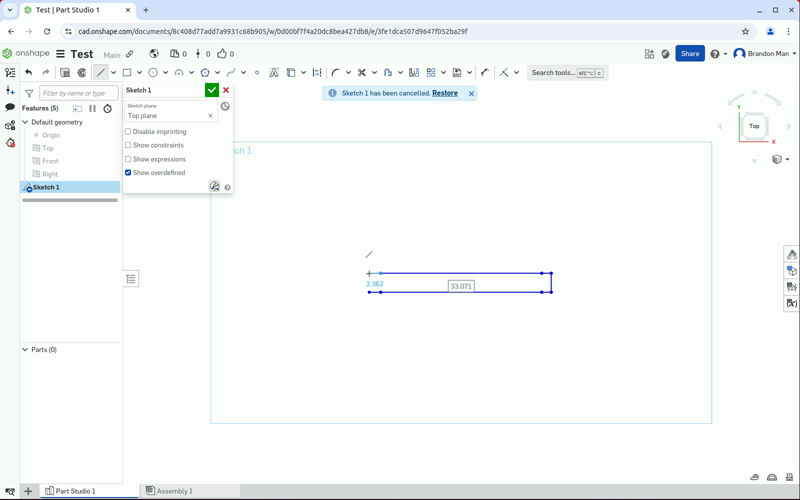
click(369, 273)
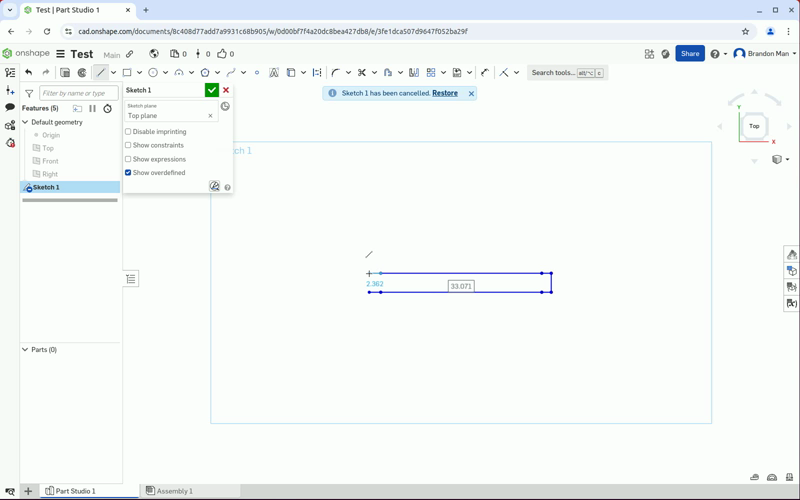
key_up(shift)
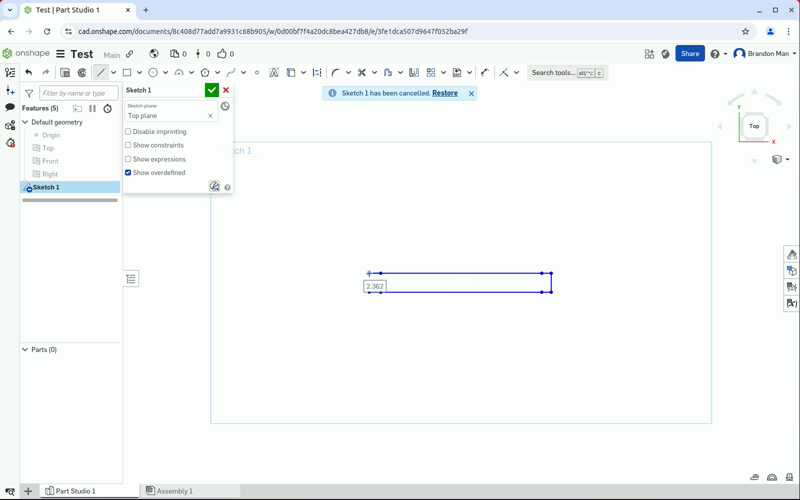
mouse_move(399, 273)
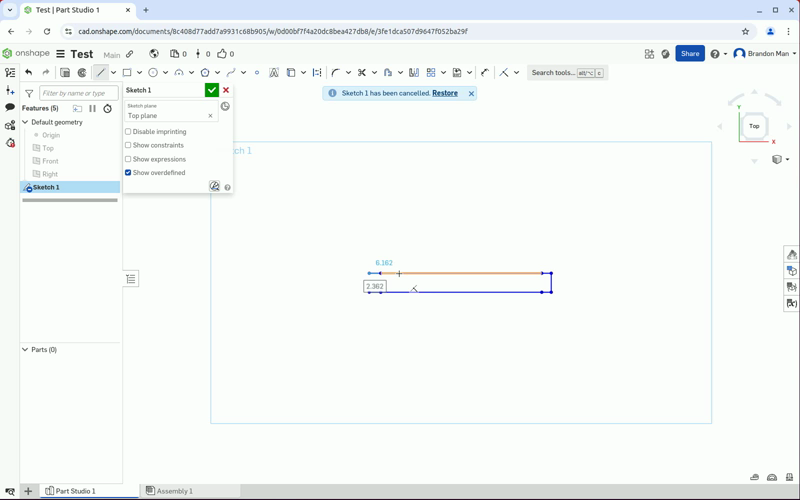
key_down(shift)
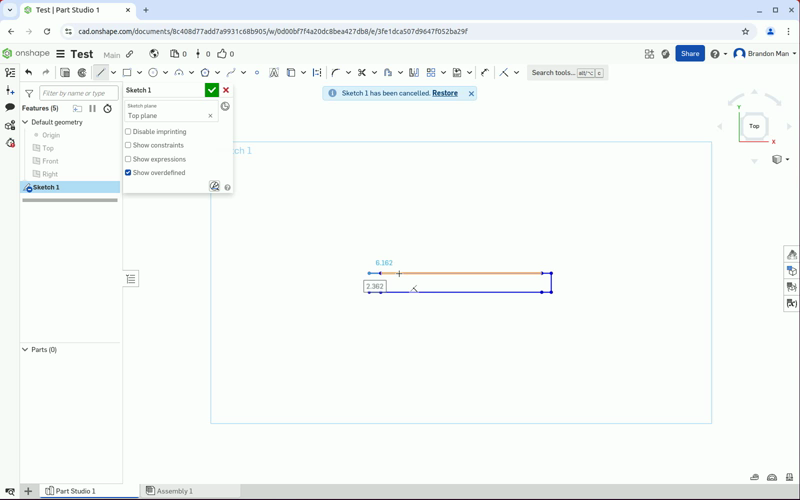
mouse_move(369, 292)
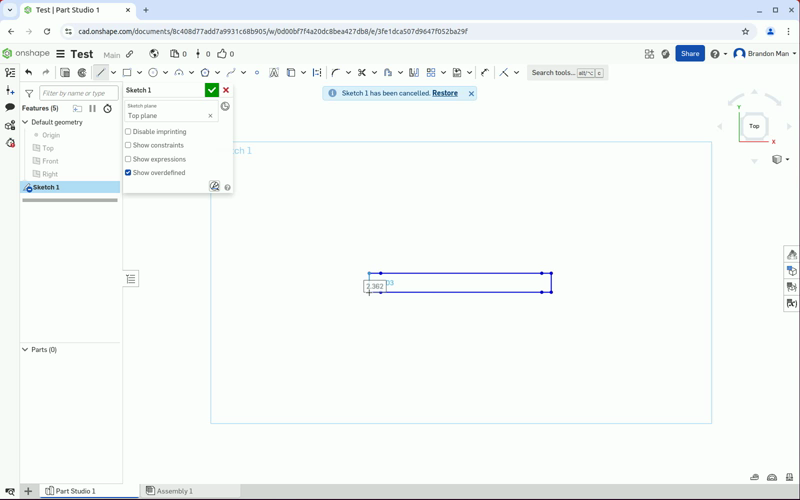
key_up(shift)
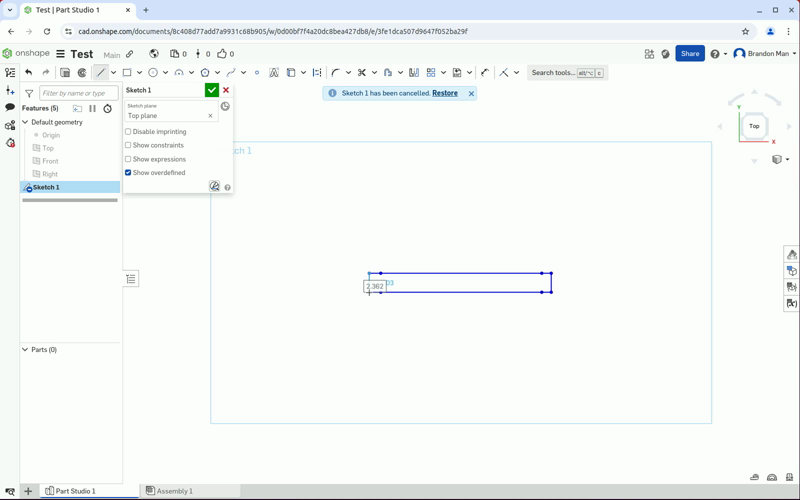
click(369, 292)
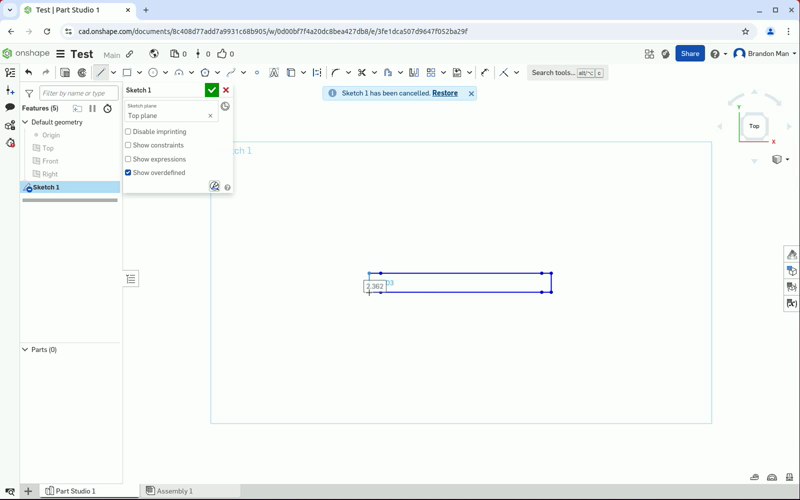
key(esc)
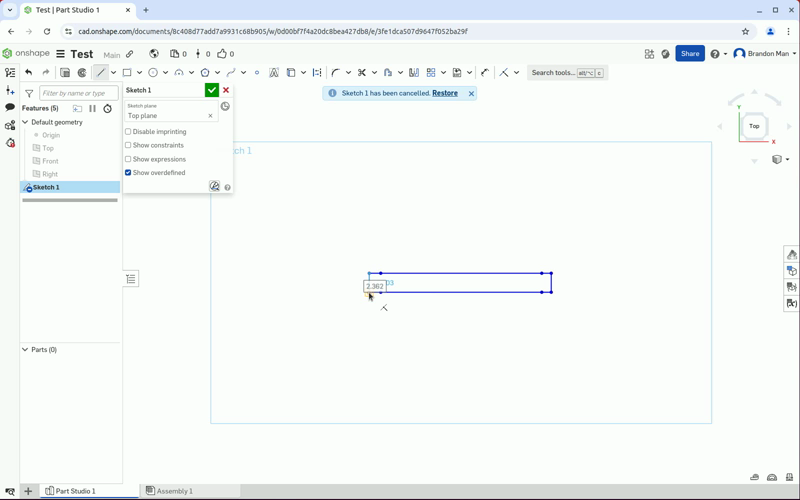
mouse_move(373, 280)
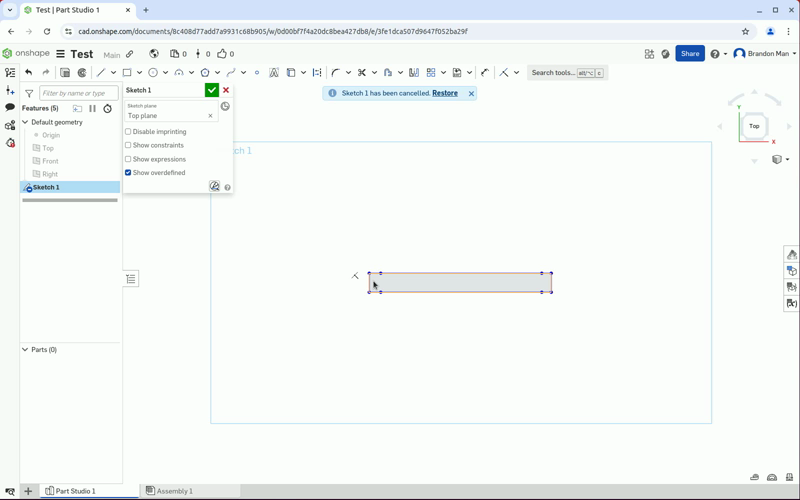
click(373, 280)
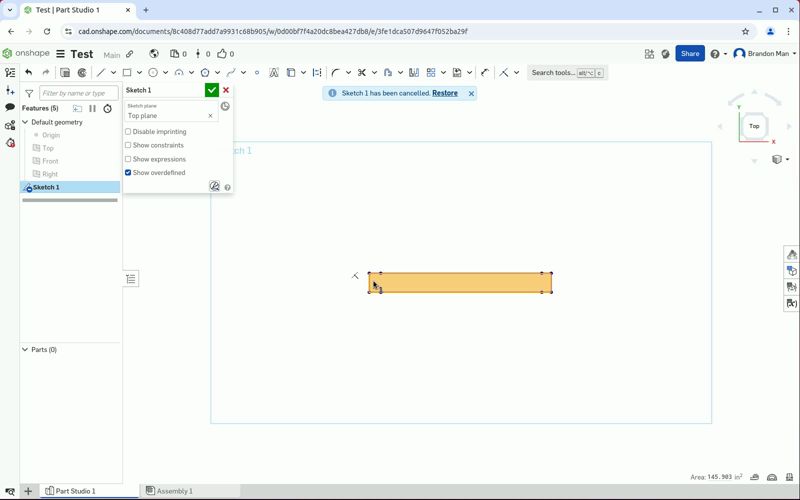
mouse_move(73, 352)
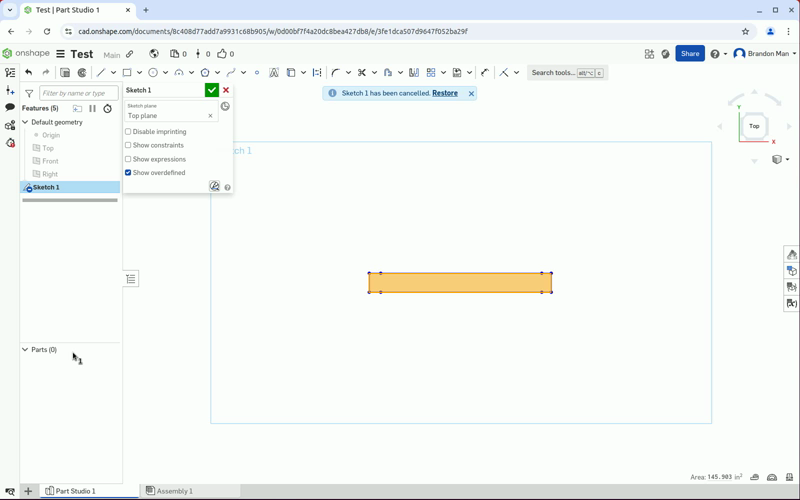
key(shift+y)
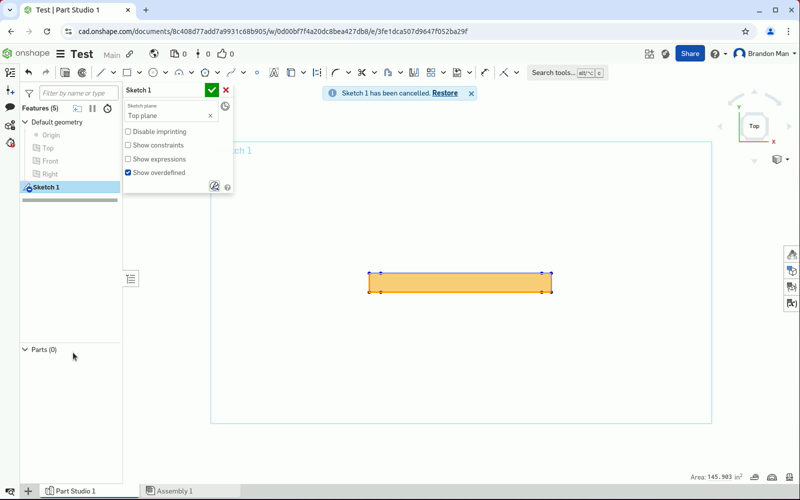
key(shift+e)
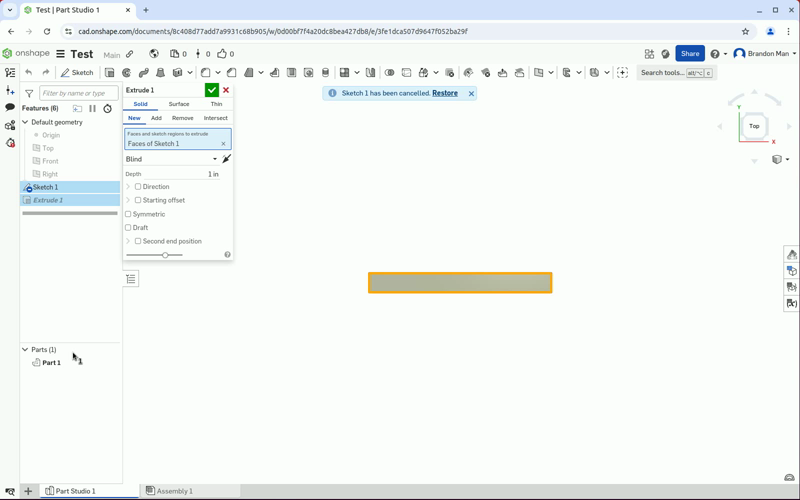
mouse_move(143, 106)
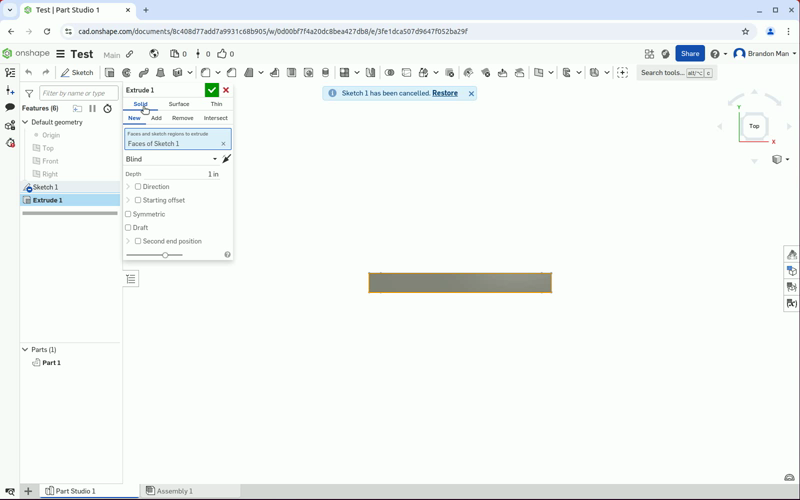
click(143, 106)
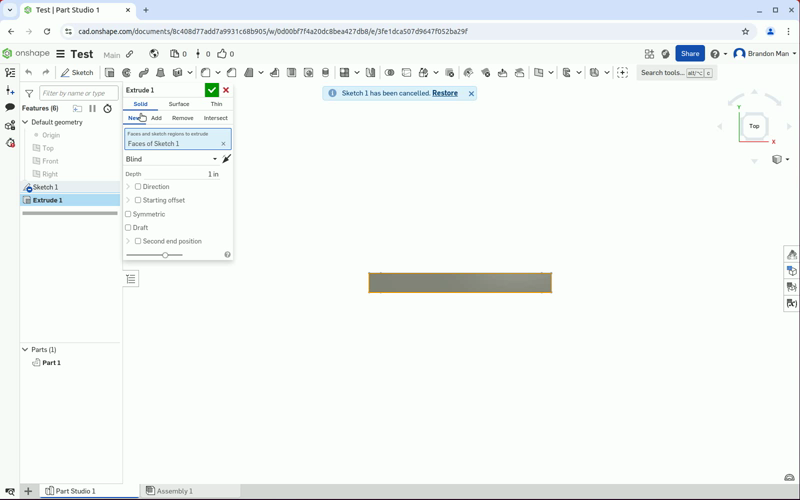
mouse_move(137, 120)
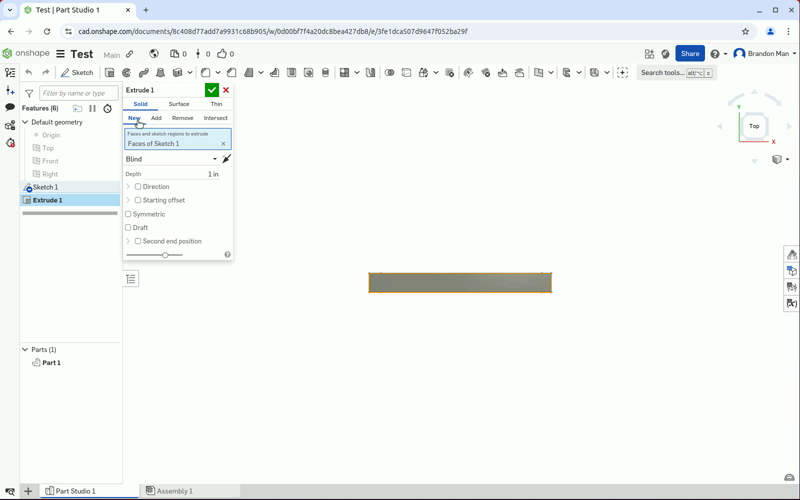
click(137, 120)
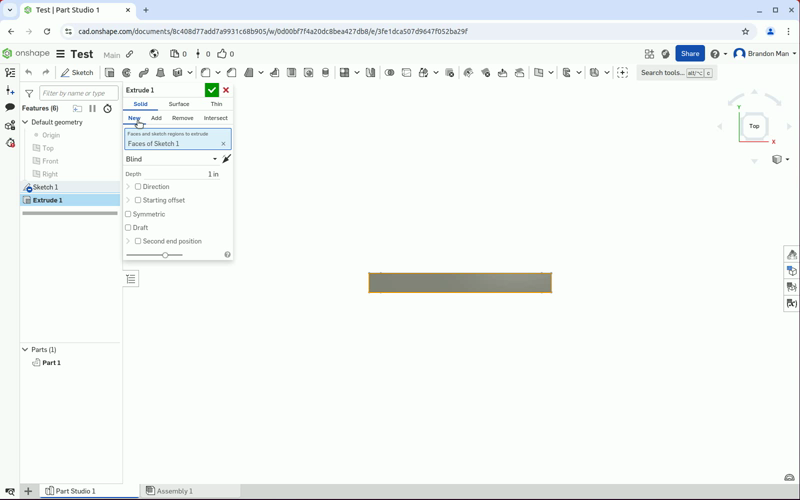
key(tab, 4)
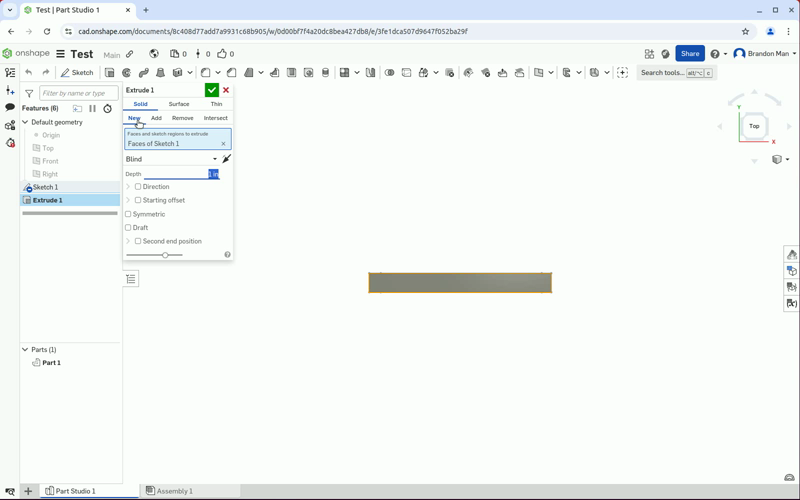
text(4.574)
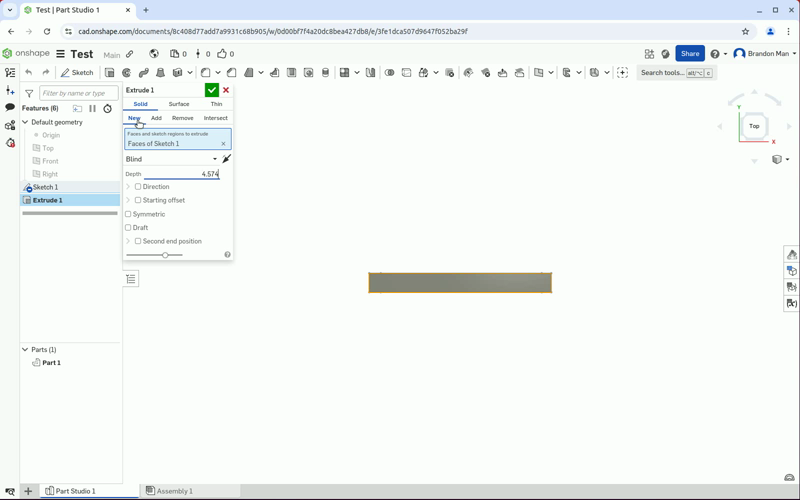
key(enter)
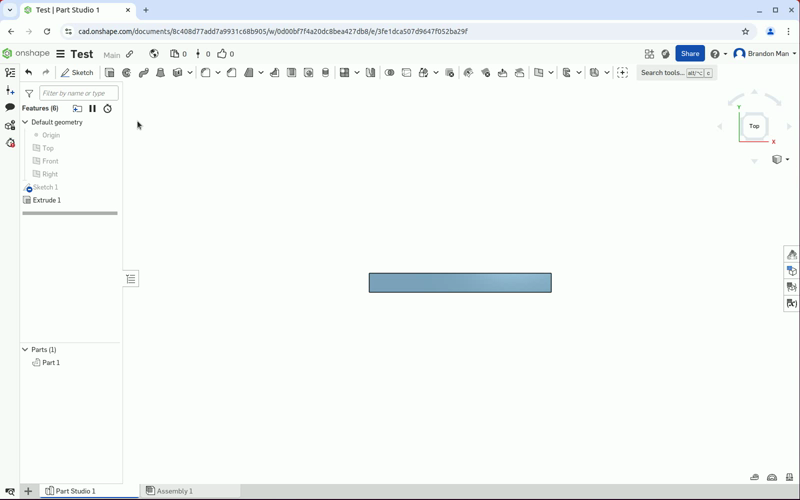
key(shift+h)
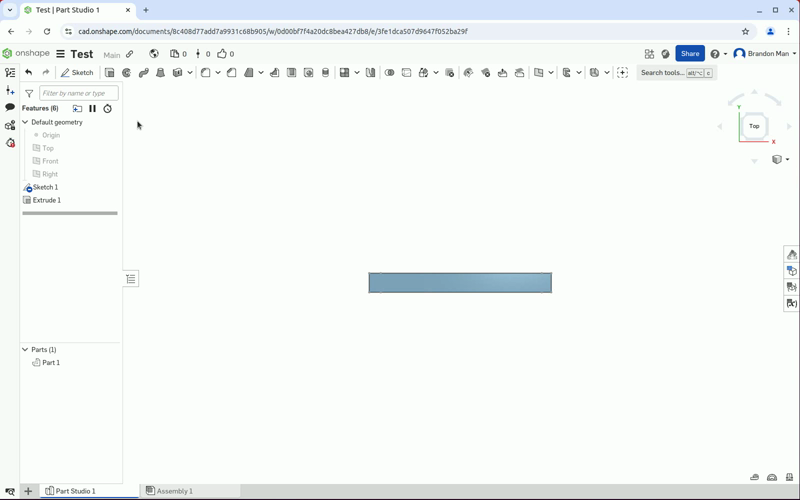
key(shift+h)
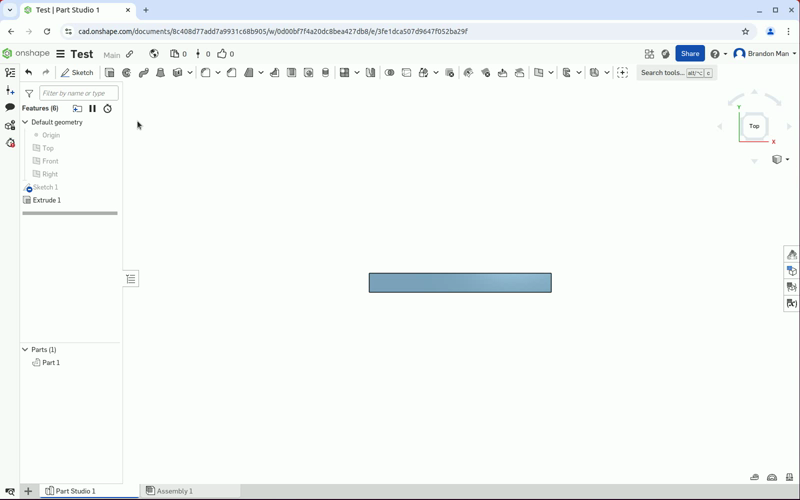
mouse_move(73, 189)
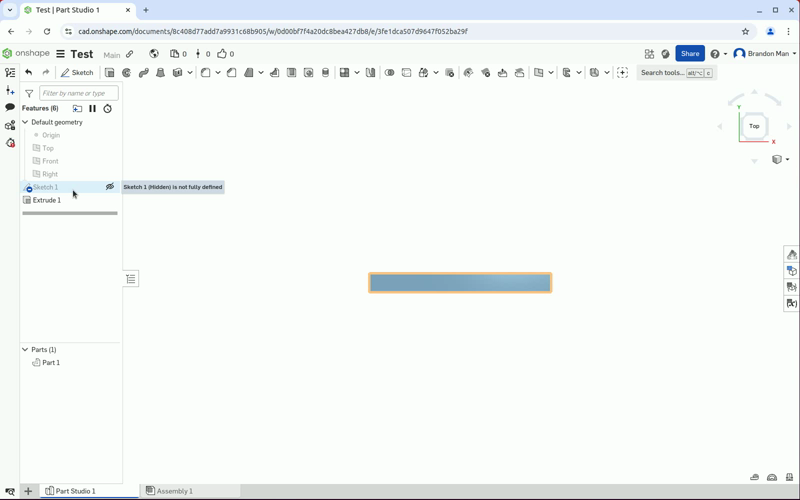
click(73, 189)
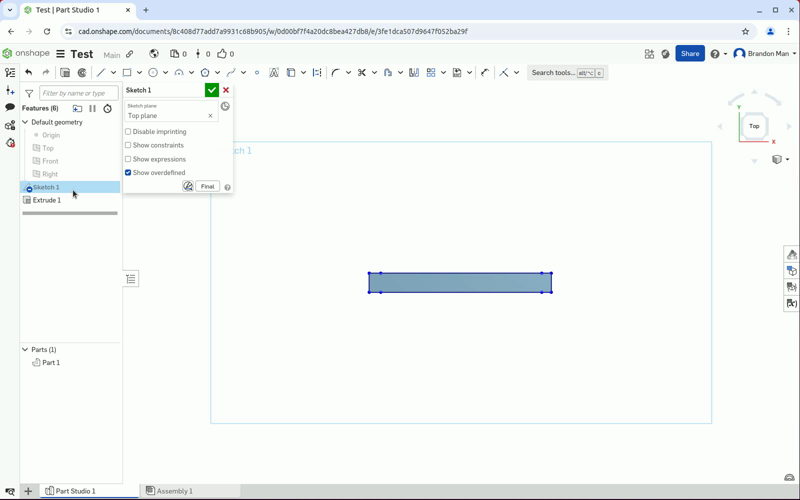
mouse_move(229, 92)
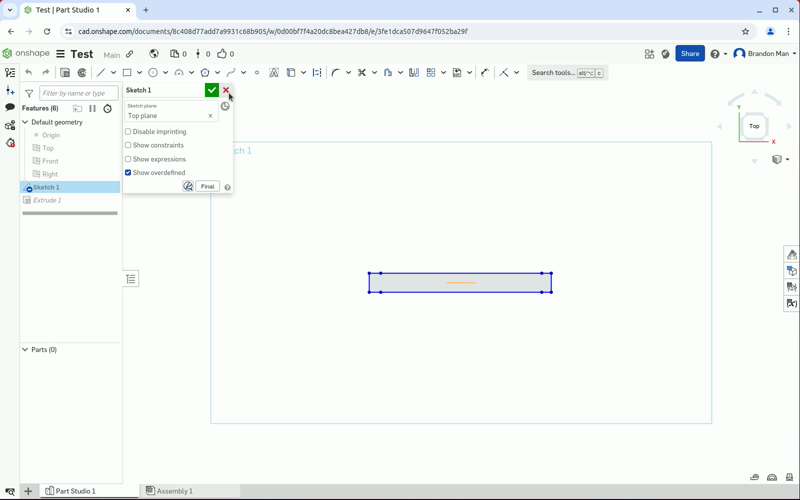
click(229, 92)
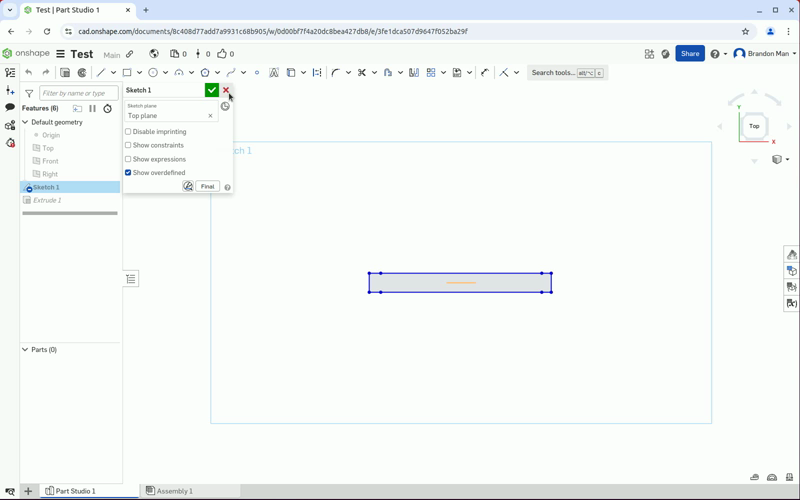
key(shift+s)
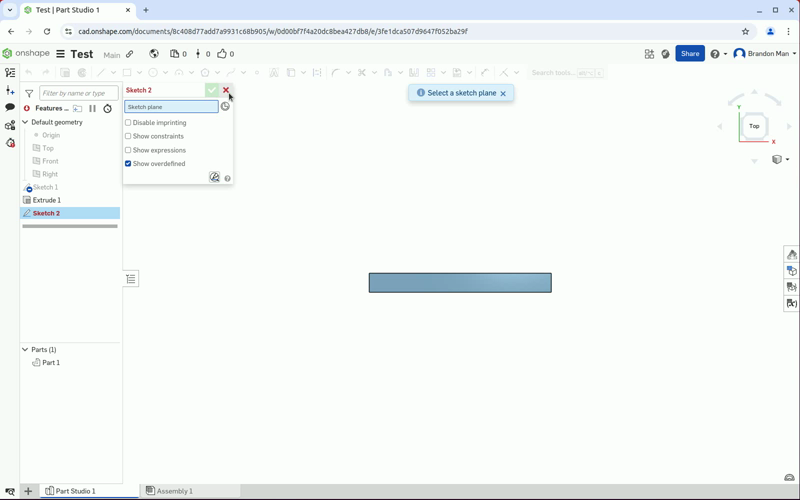
mouse_move(73, 150)
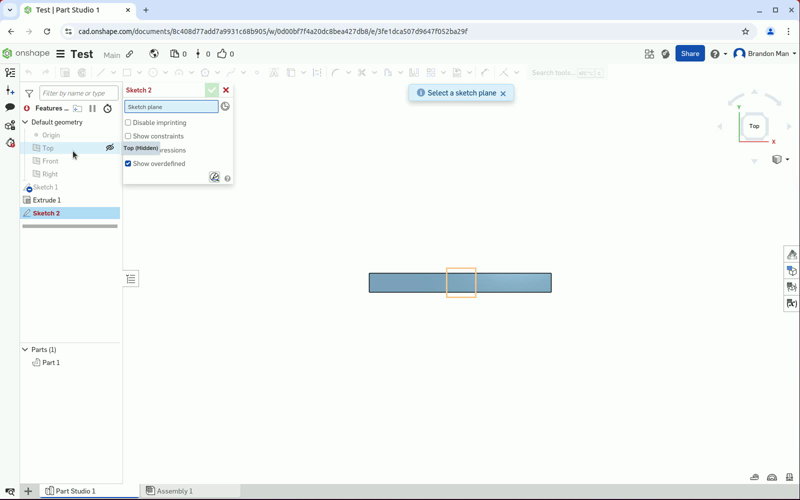
click(73, 150)
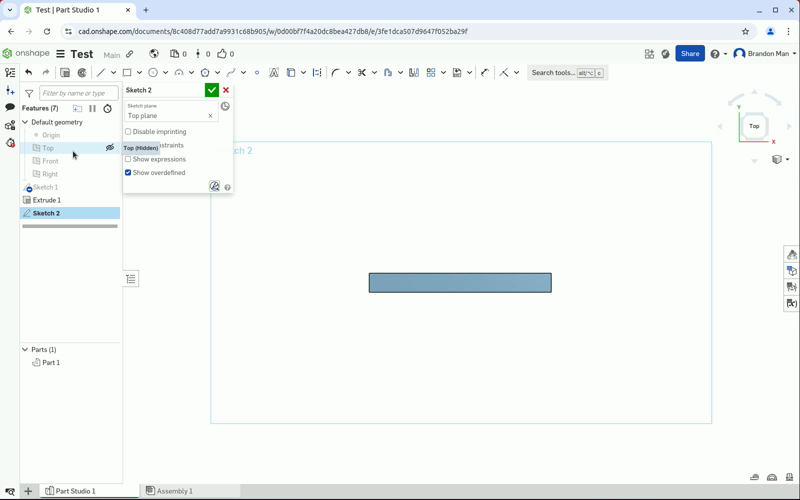
mouse_move(73, 352)
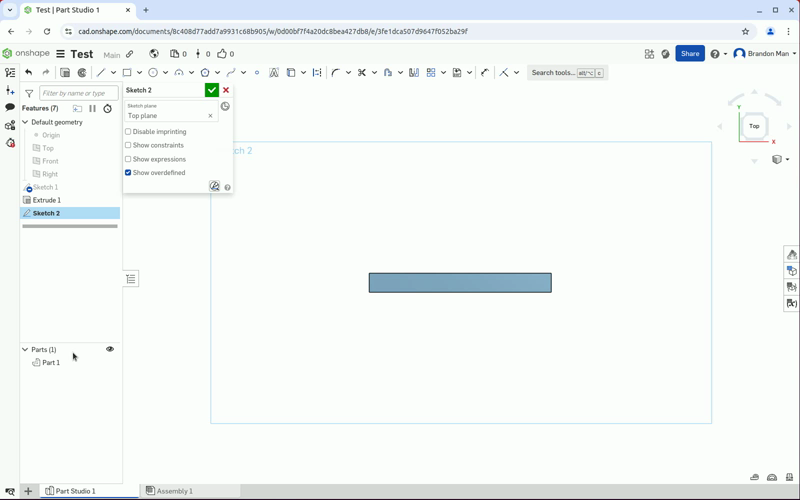
key(y)
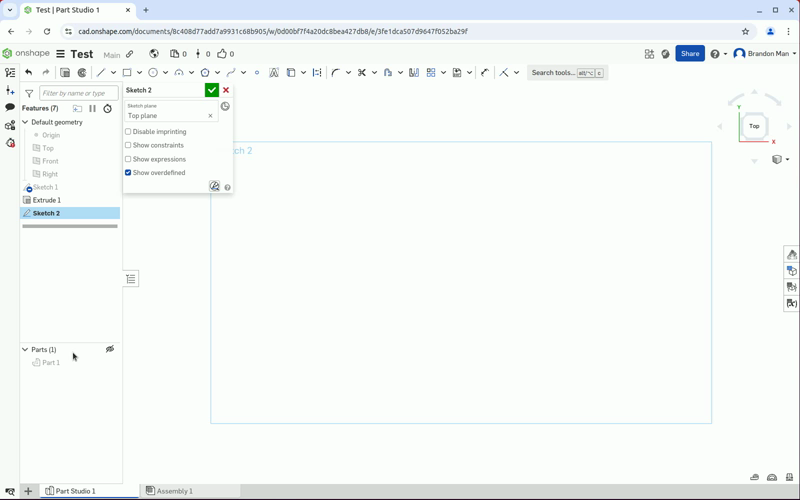
key(l)
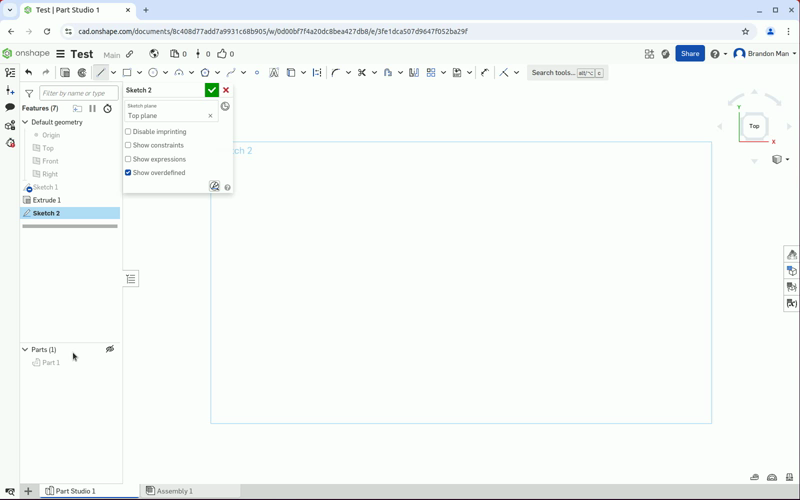
key_down(shift)
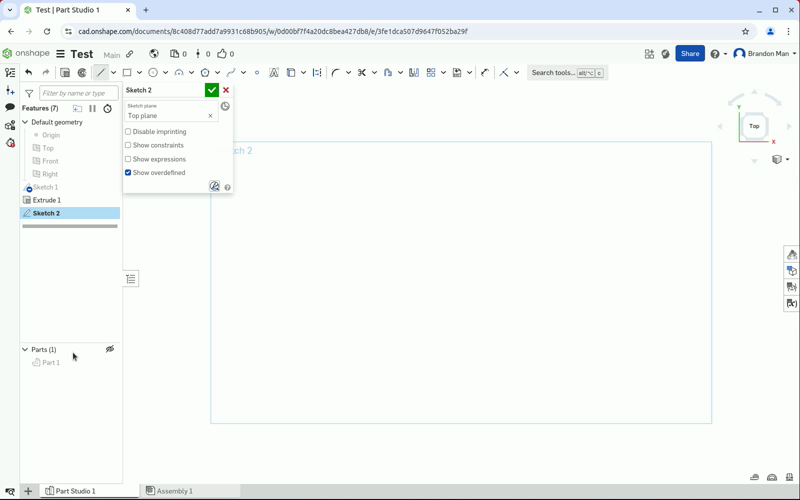
mouse_move(348, 351)
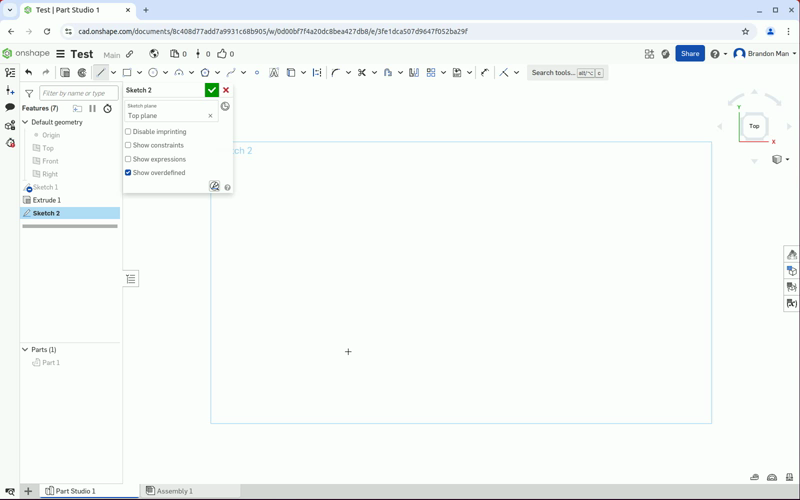
click(348, 351)
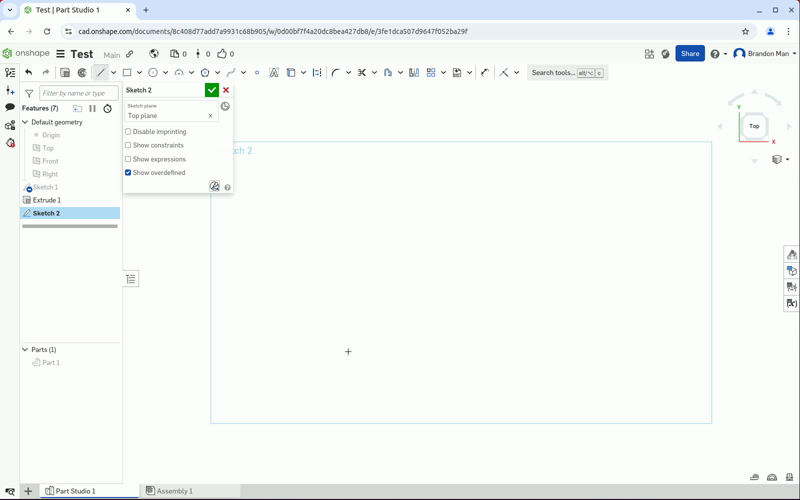
key_up(shift)
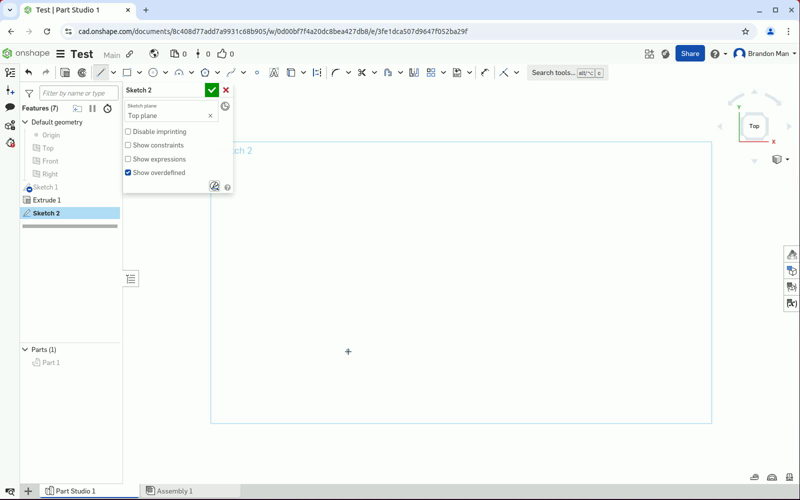
key_down(shift)
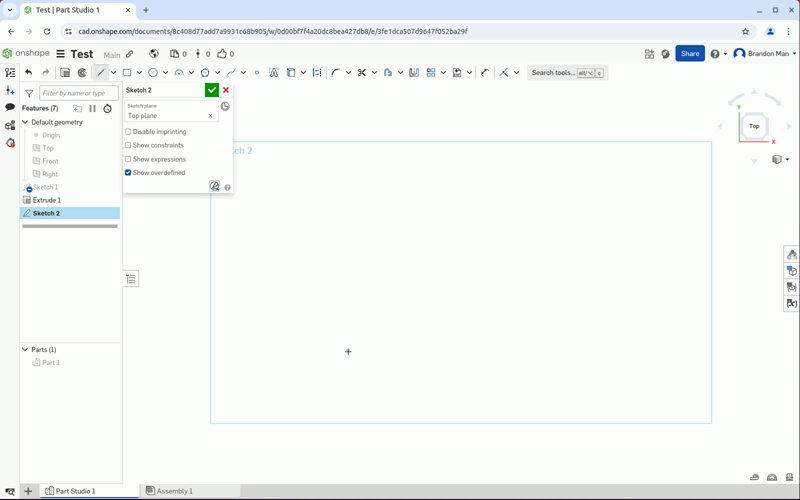
mouse_move(572, 351)
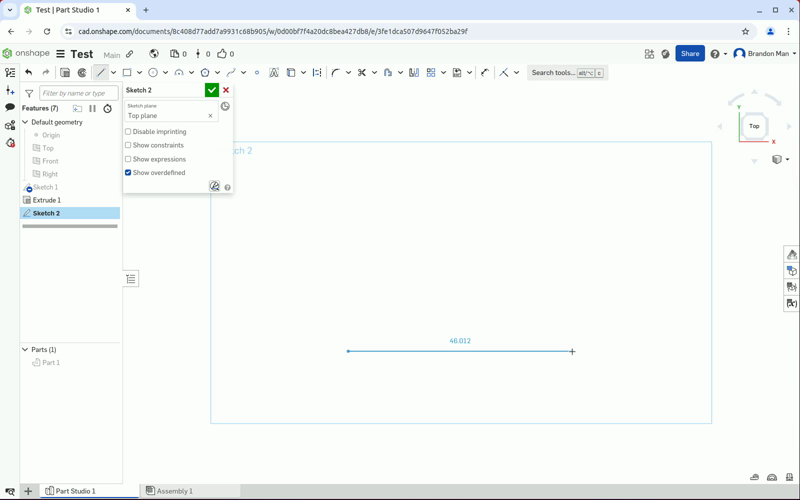
click(572, 351)
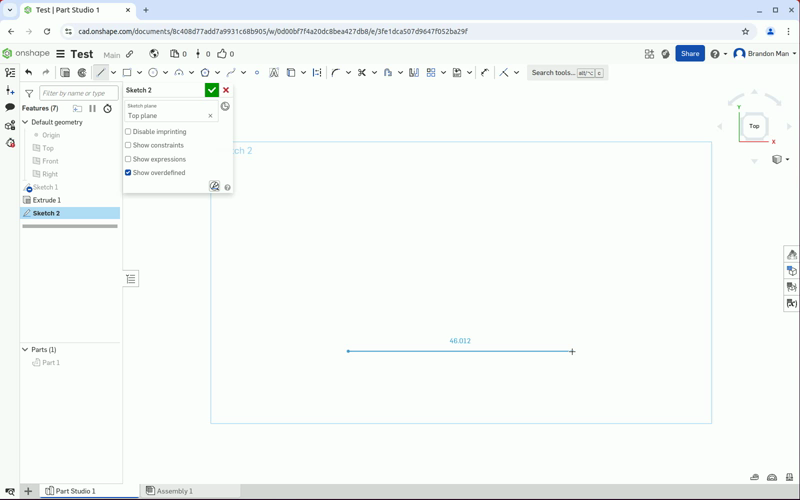
key_up(shift)
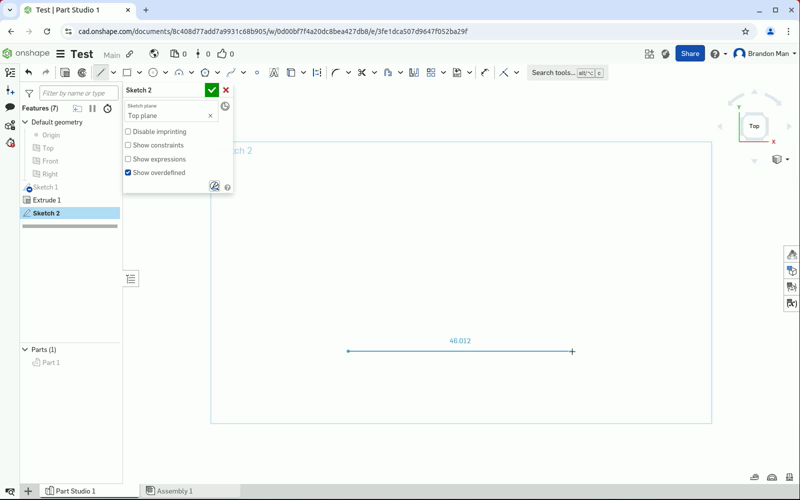
key_down(shift)
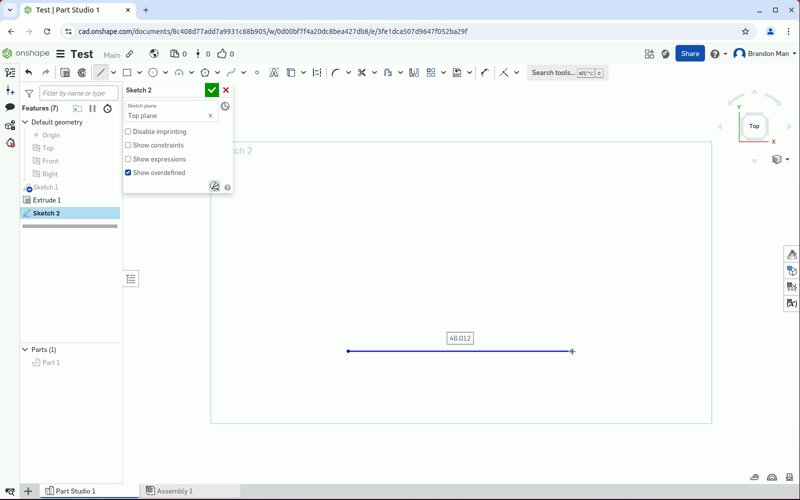
mouse_move(572, 216)
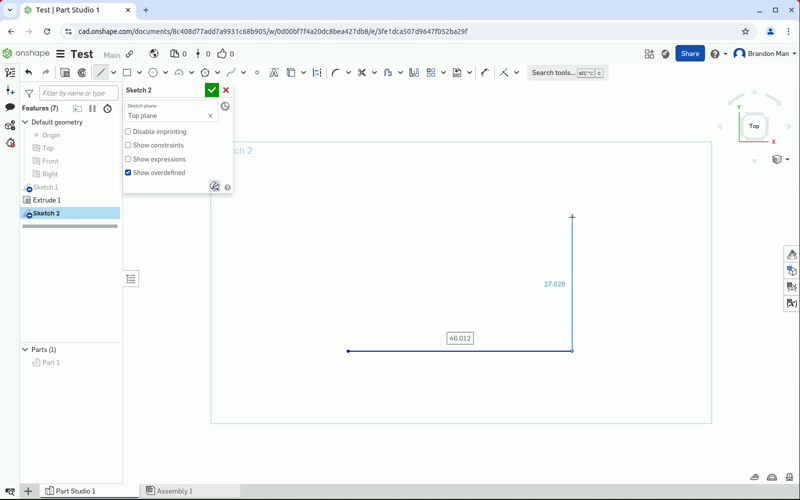
click(572, 216)
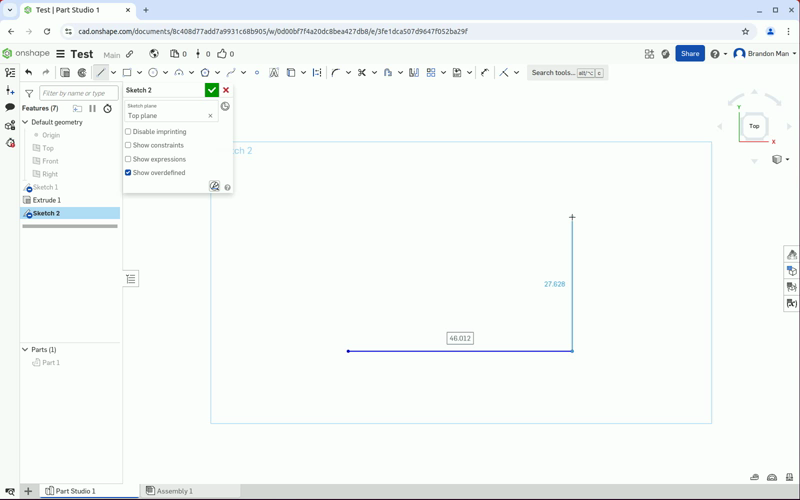
key_up(shift)
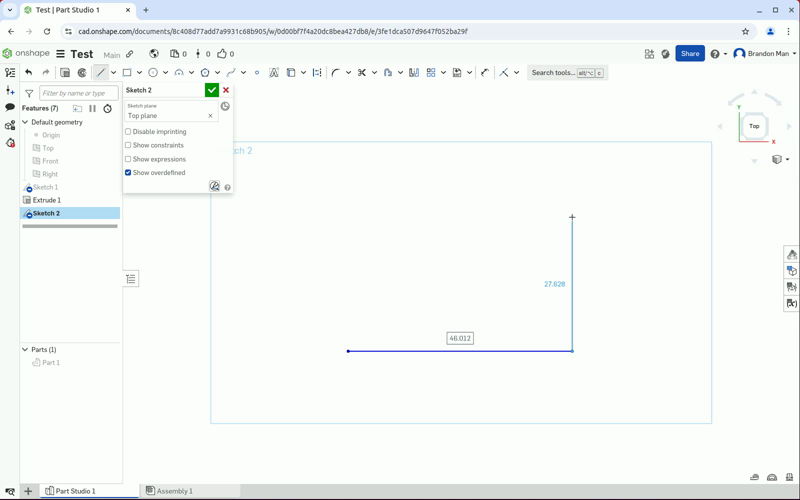
key_down(shift)
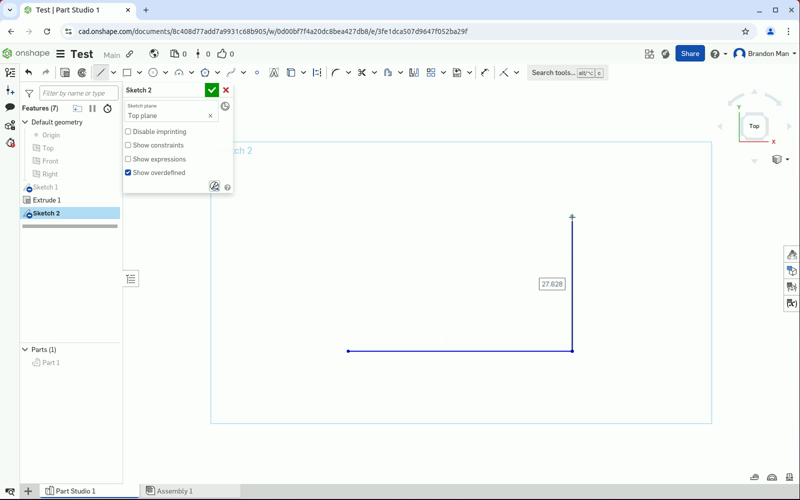
mouse_move(348, 216)
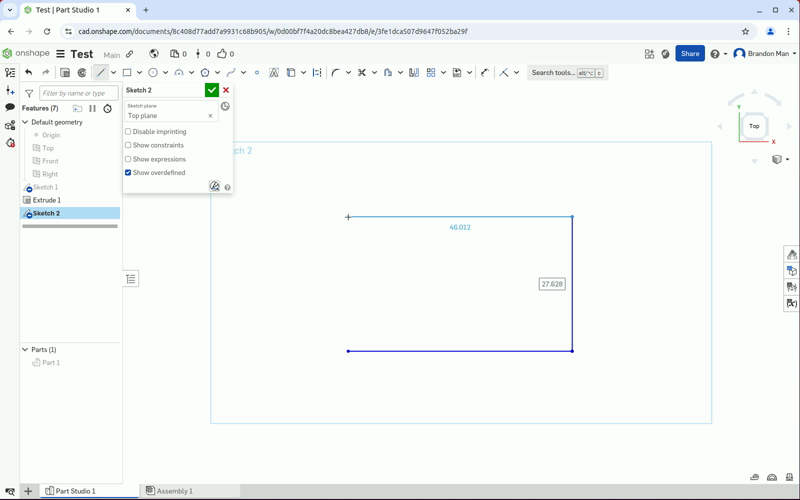
click(348, 216)
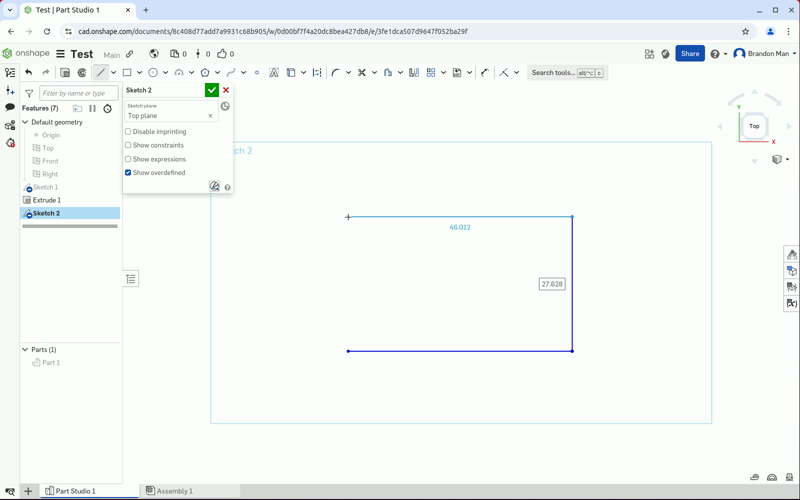
key_up(shift)
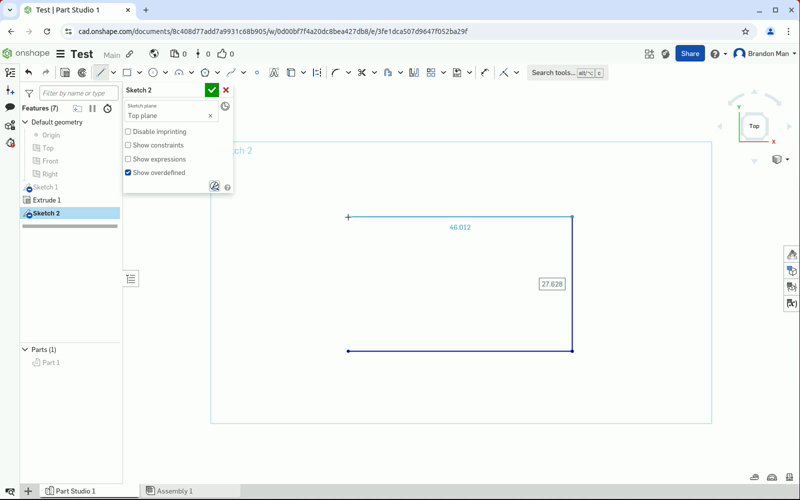
key_down(shift)
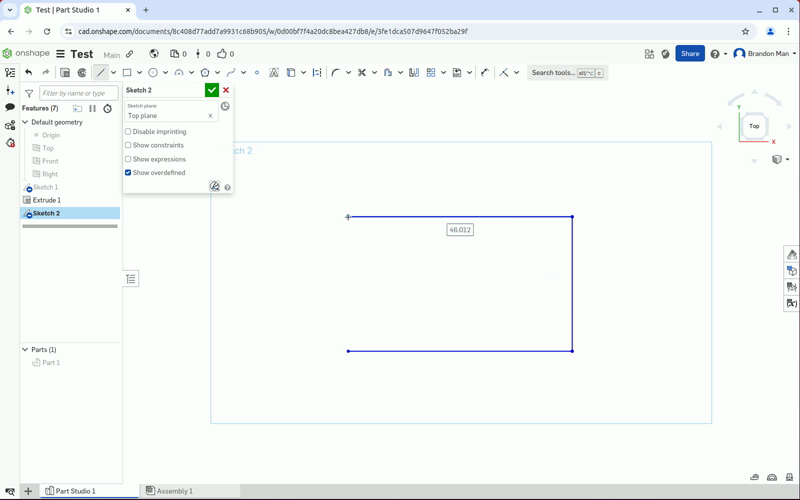
mouse_move(348, 351)
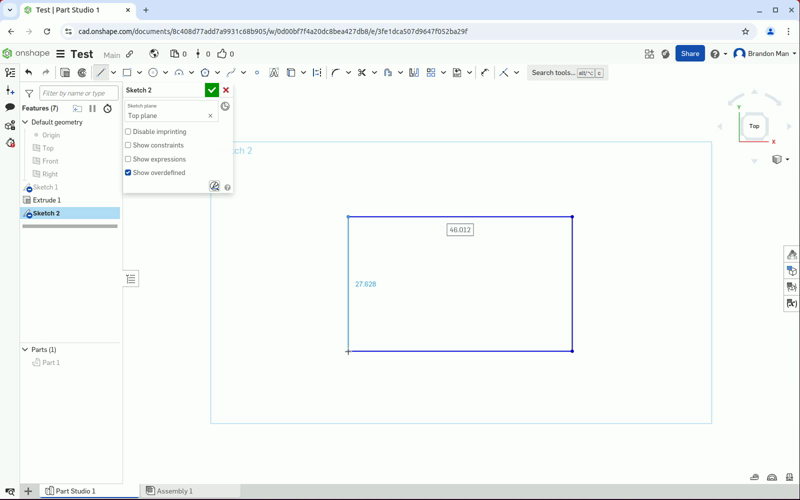
key_up(shift)
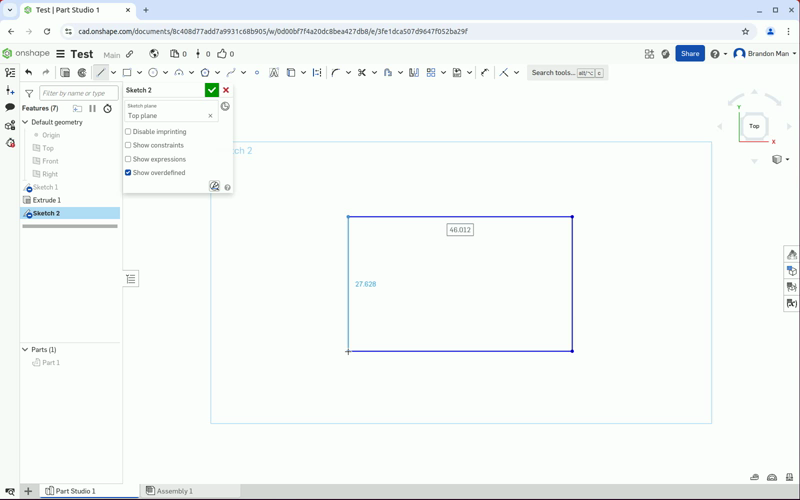
click(348, 351)
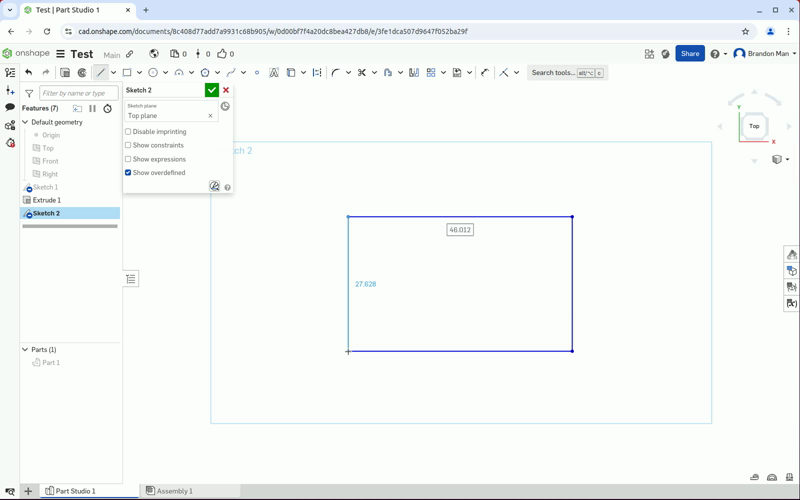
key(esc)
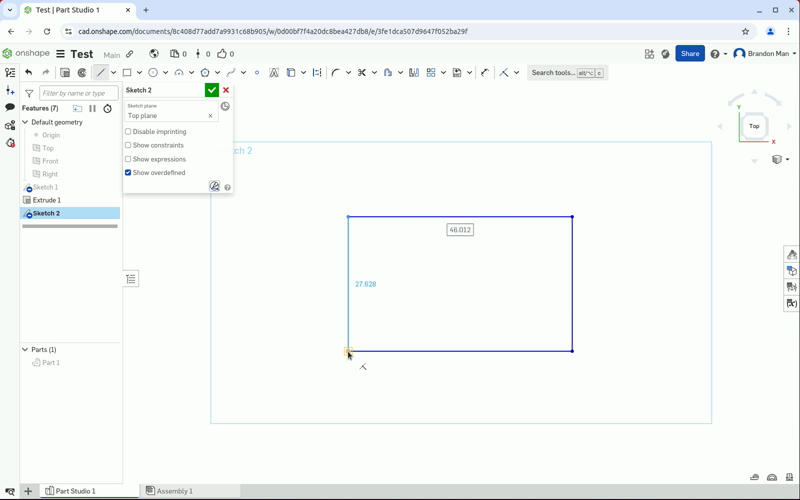
key(l)
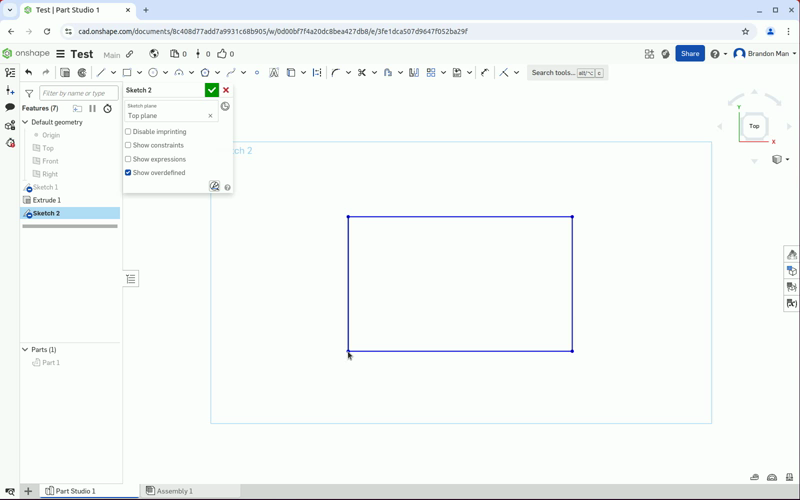
key_down(shift)
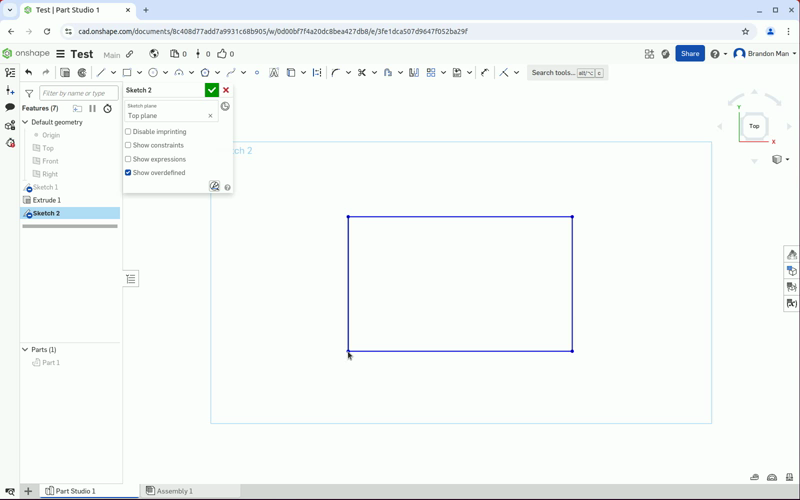
mouse_move(357, 315)
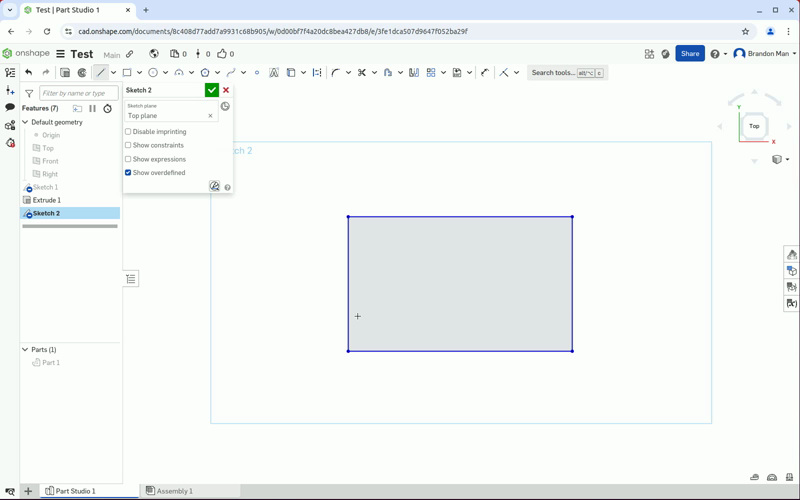
click(357, 315)
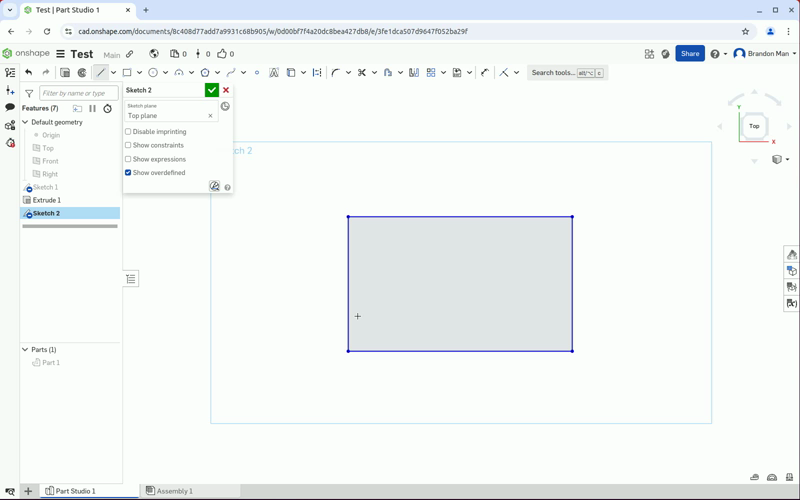
key_up(shift)
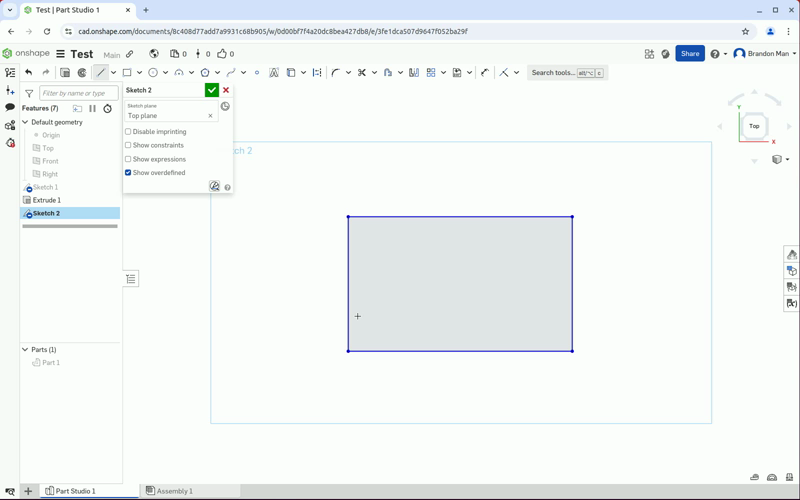
key_down(shift)
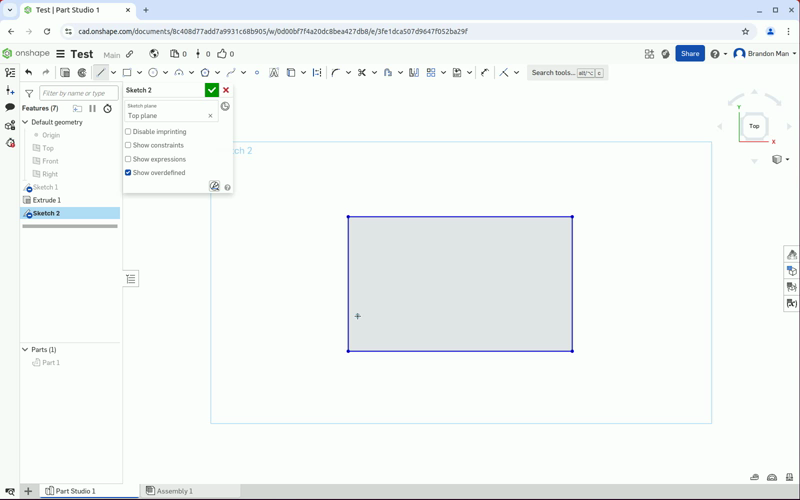
mouse_move(387, 315)
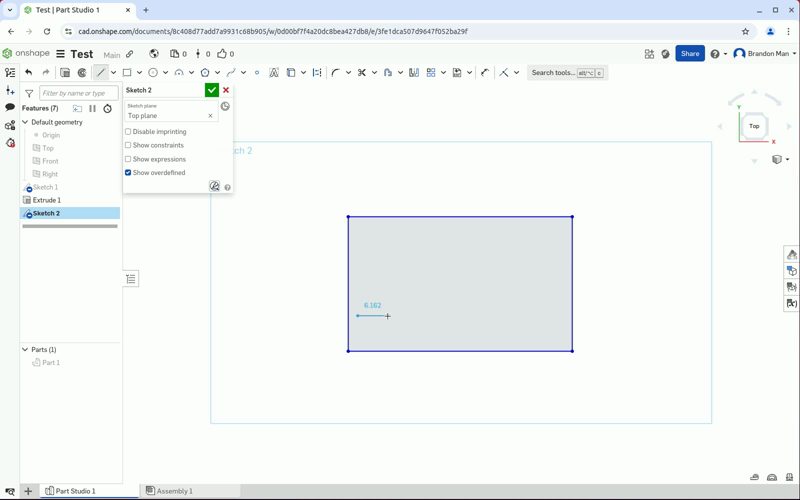
mouse_move(381, 315)
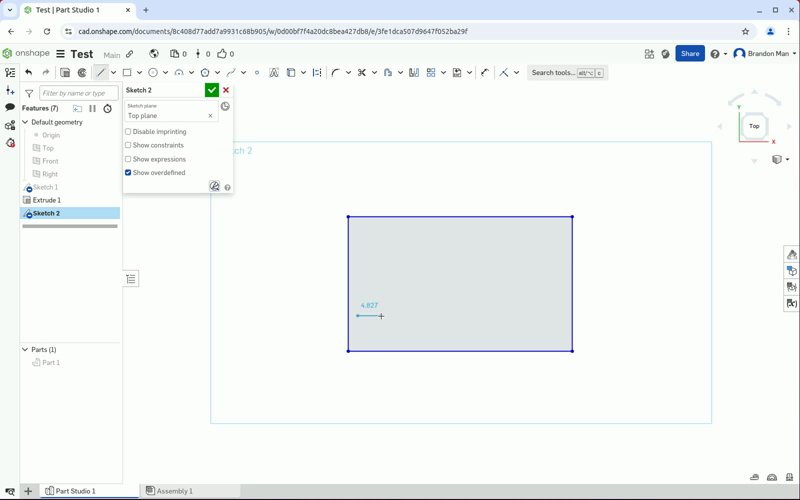
click(381, 315)
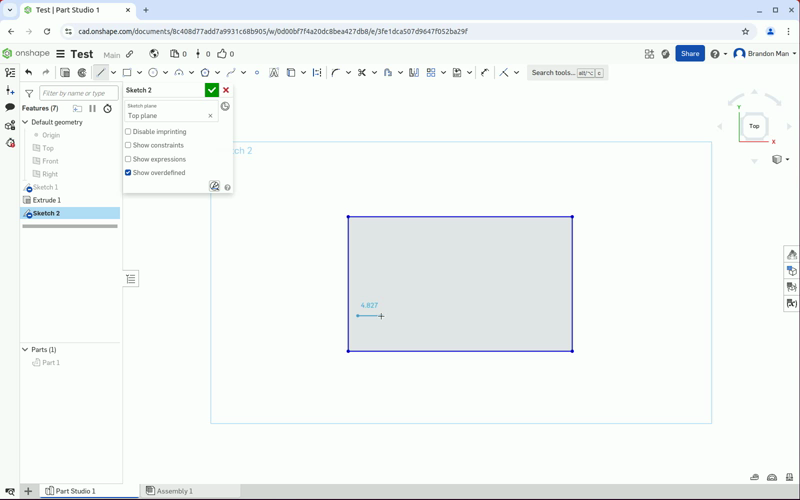
key_up(shift)
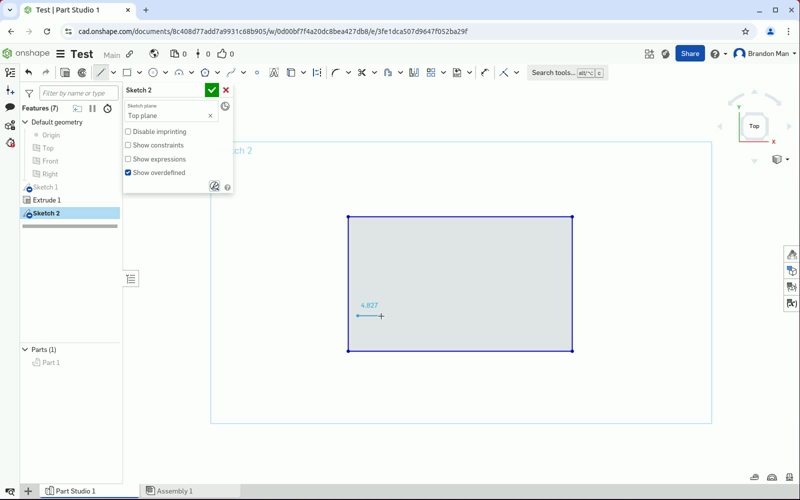
key_down(shift)
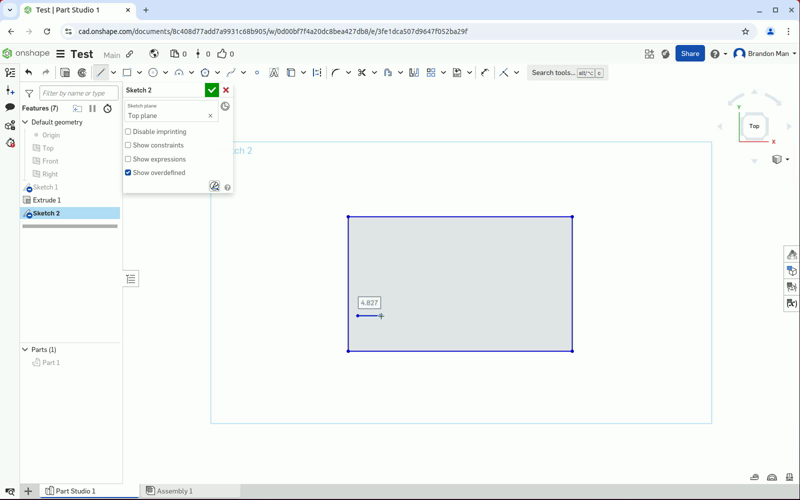
mouse_move(411, 315)
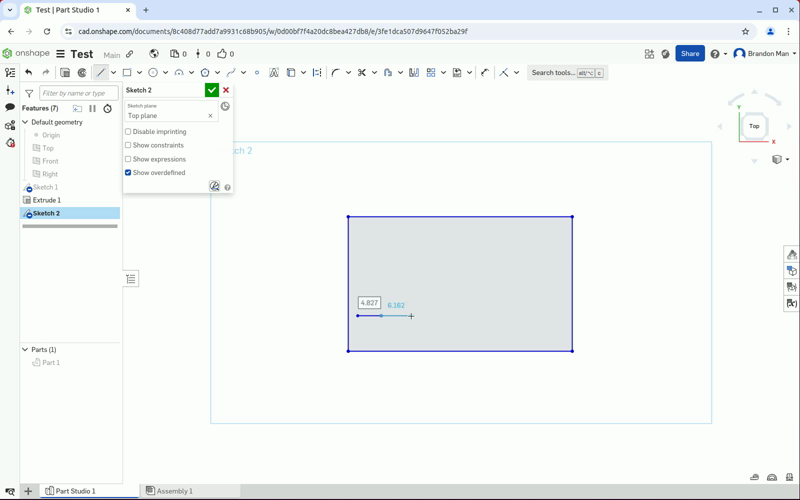
mouse_move(381, 291)
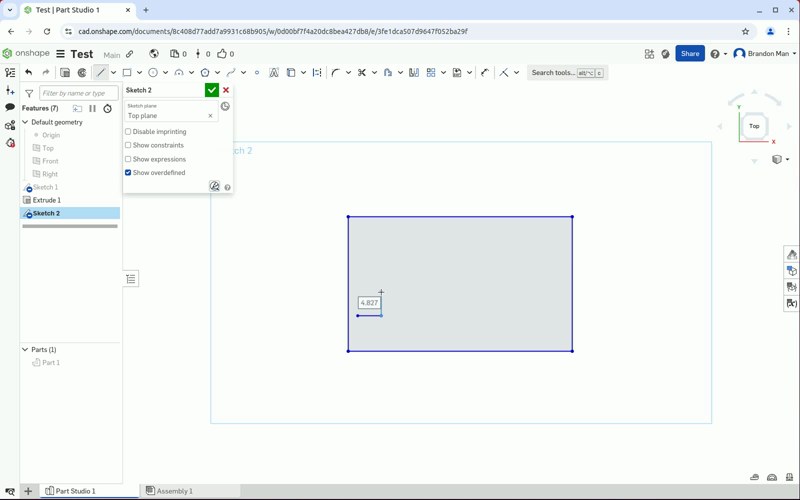
click(381, 291)
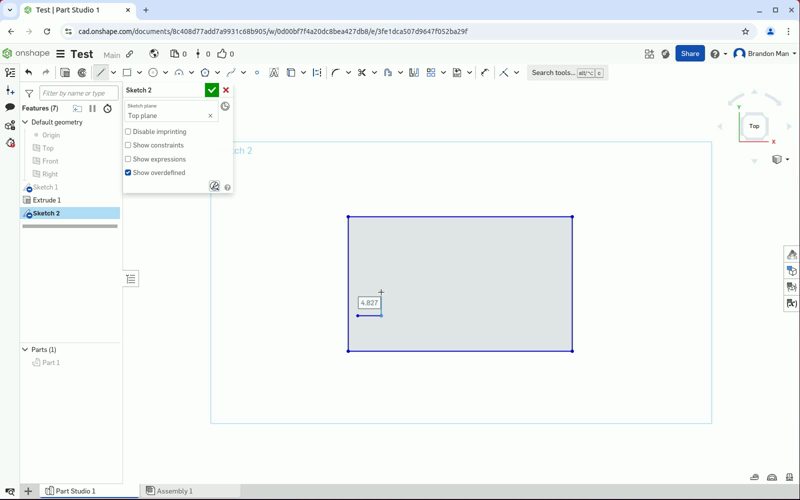
key_up(shift)
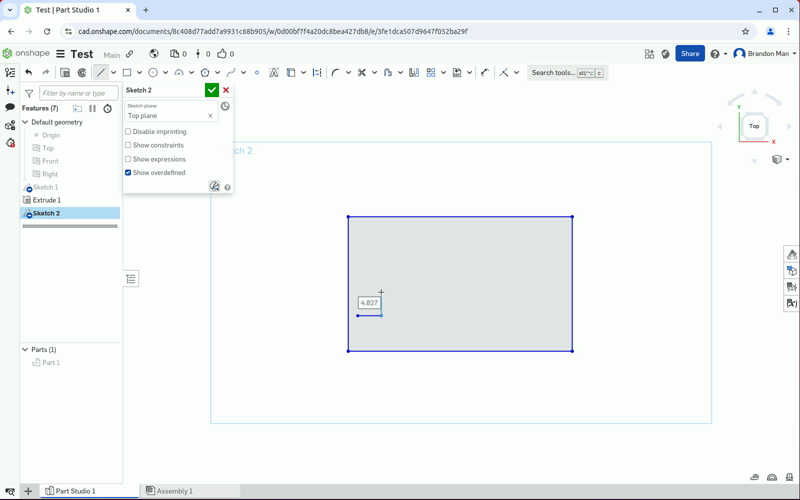
key_down(shift)
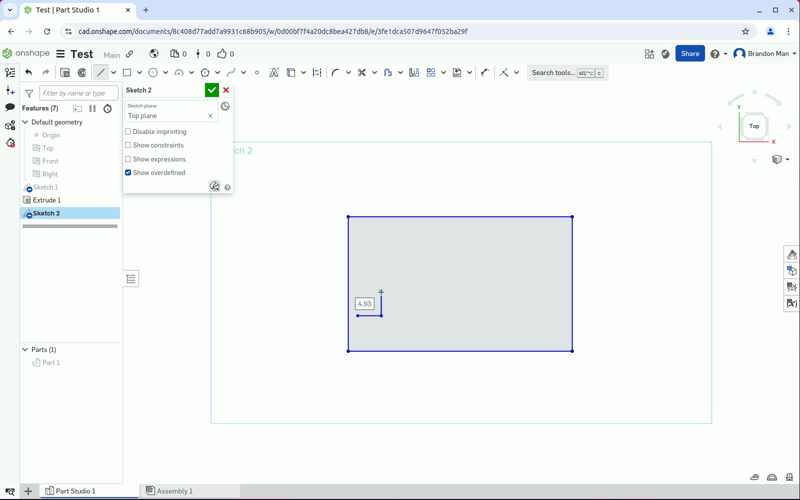
mouse_move(541, 291)
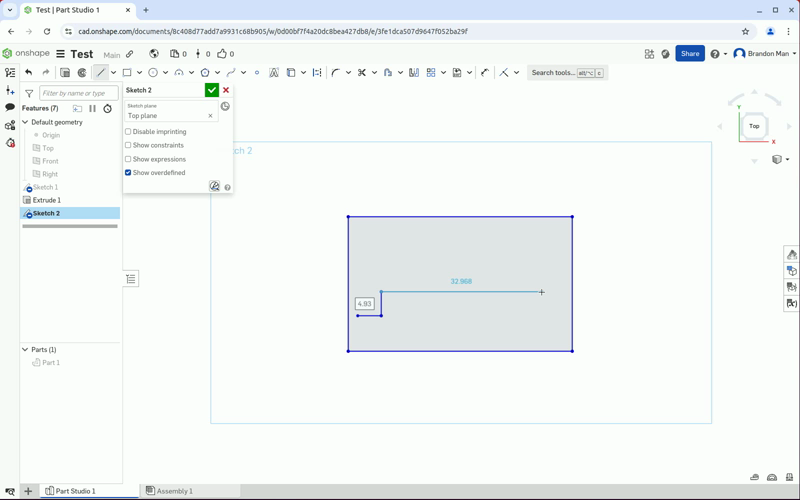
click(541, 291)
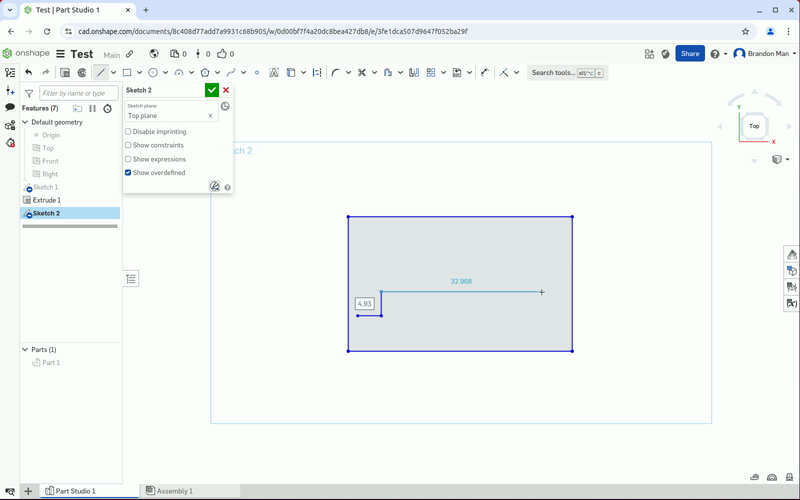
key_up(shift)
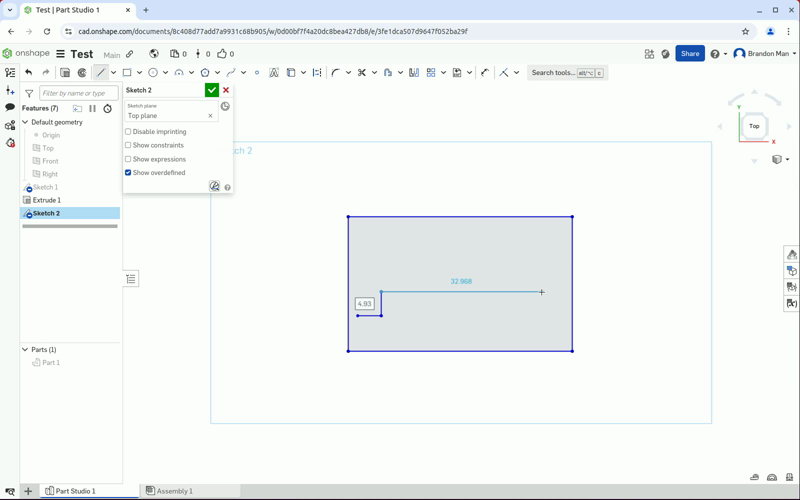
key_down(shift)
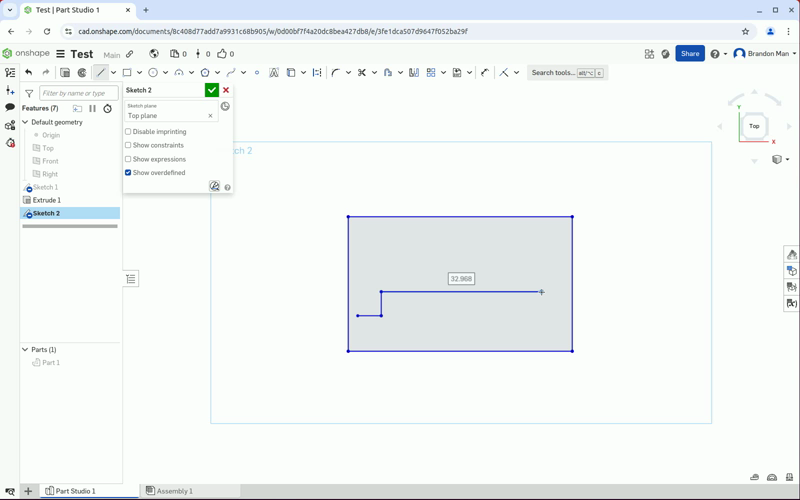
mouse_move(571, 291)
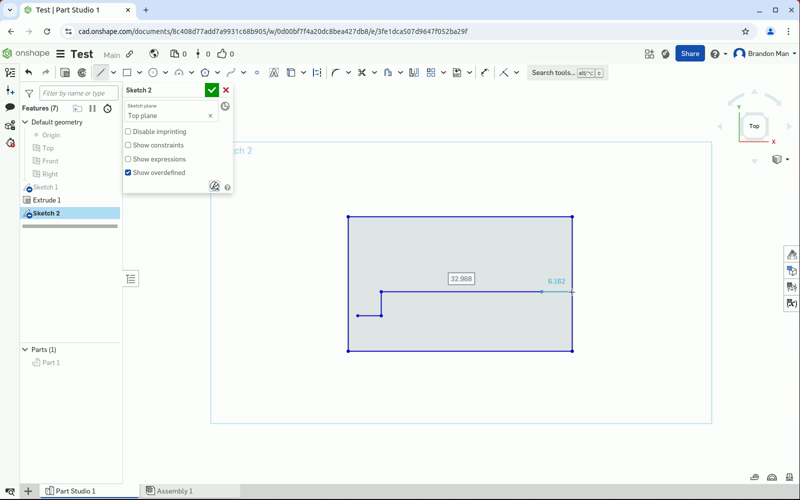
mouse_move(541, 315)
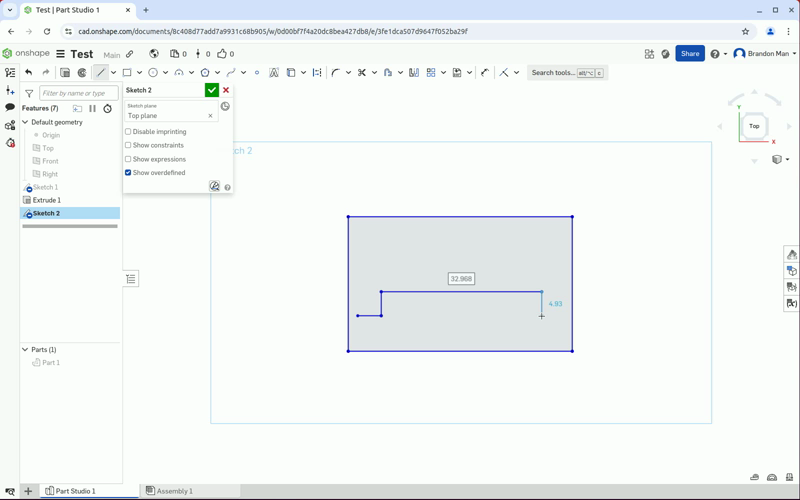
click(541, 315)
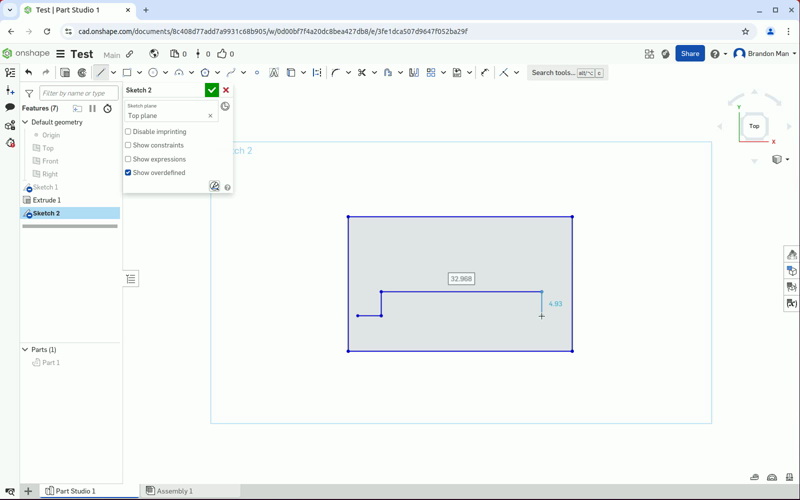
key_up(shift)
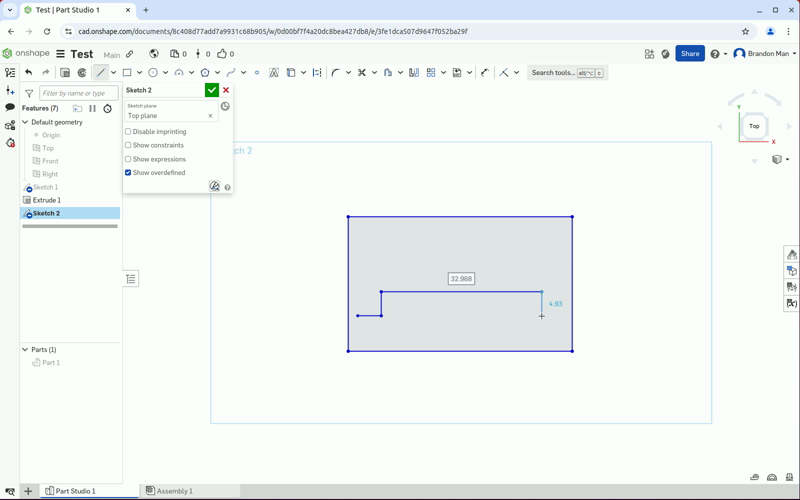
key_down(shift)
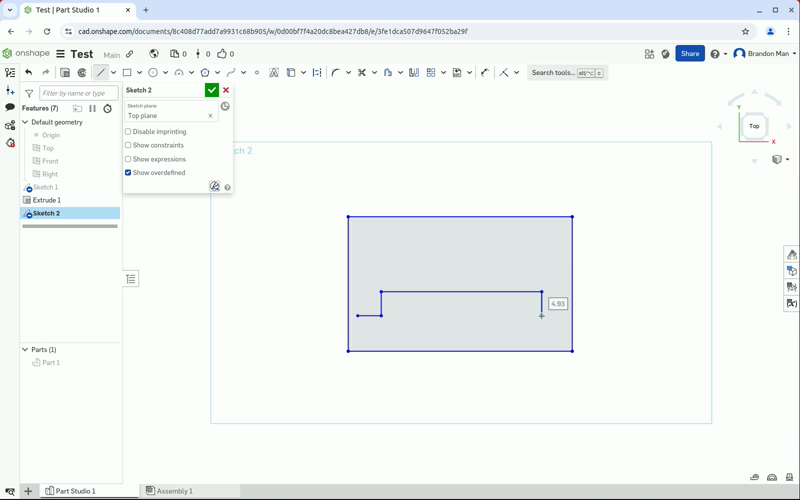
mouse_move(571, 315)
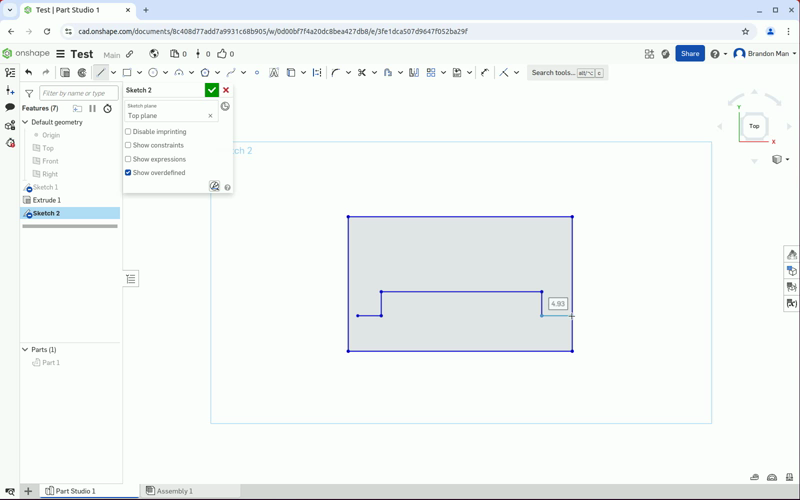
mouse_move(562, 315)
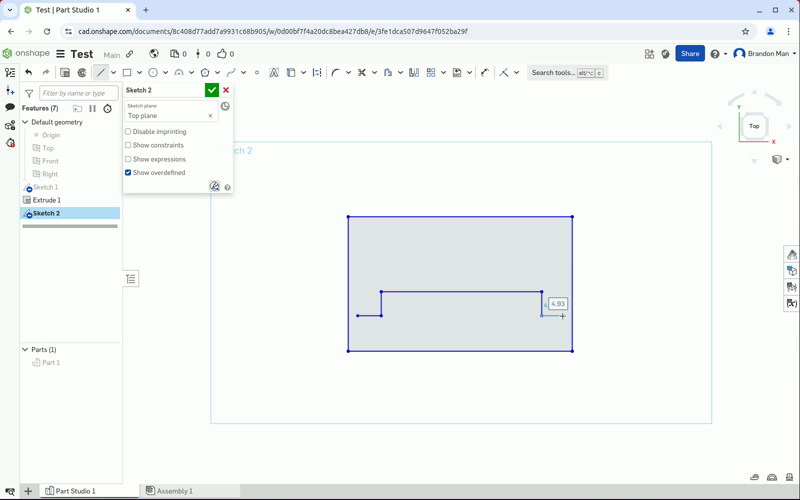
click(562, 315)
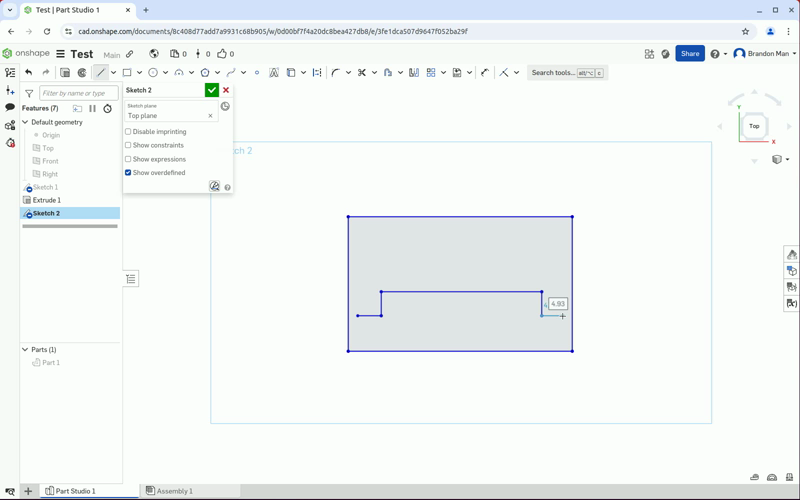
key_up(shift)
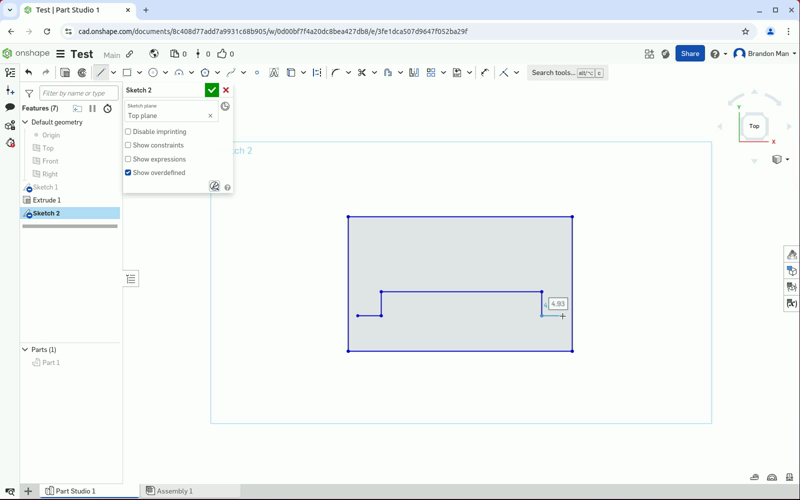
key_down(shift)
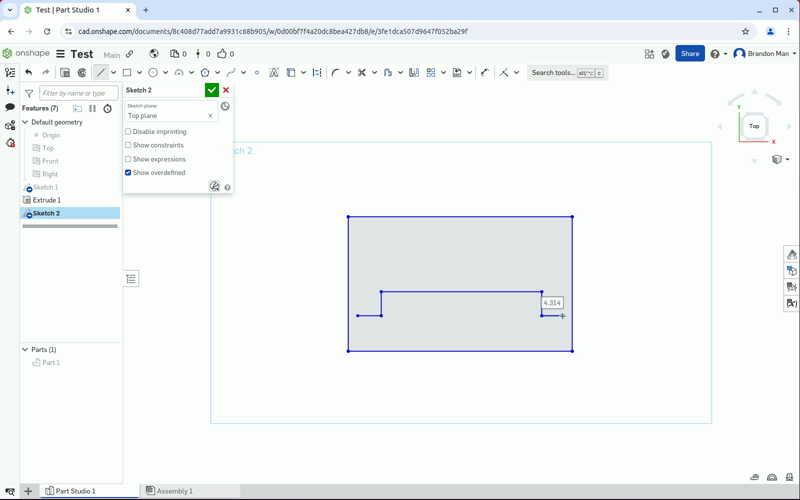
mouse_move(562, 252)
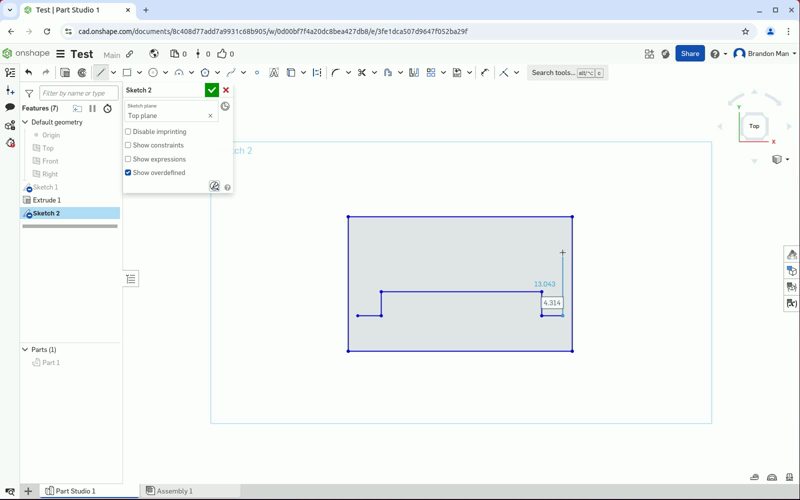
click(562, 252)
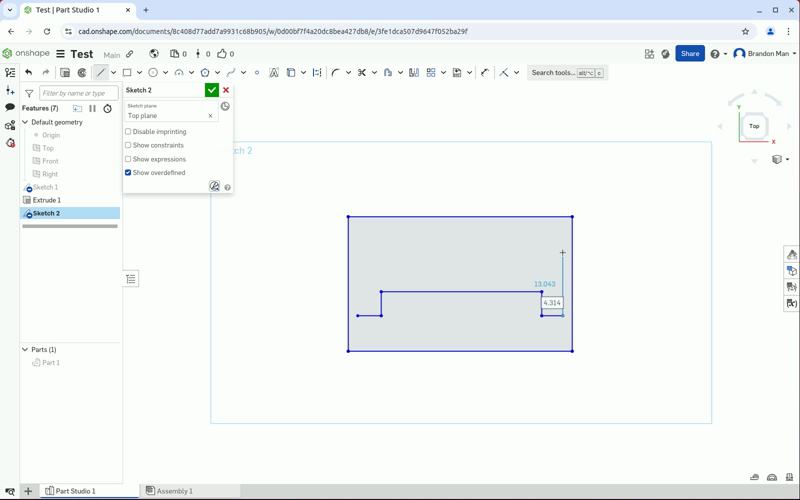
key_up(shift)
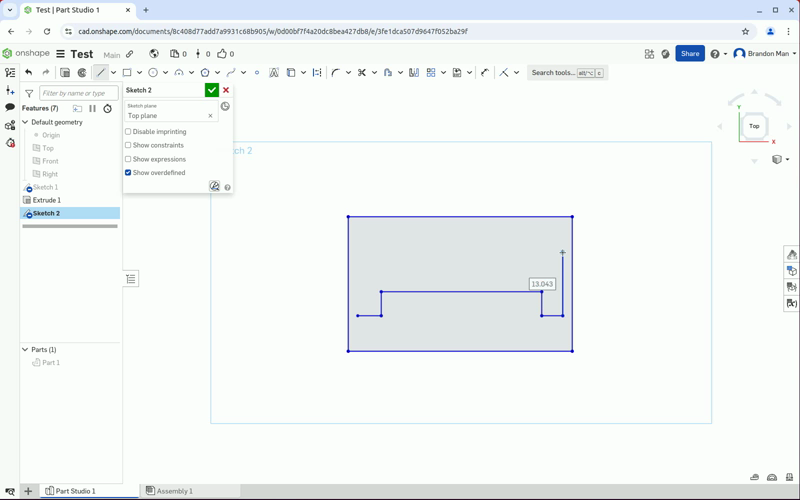
key_down(shift)
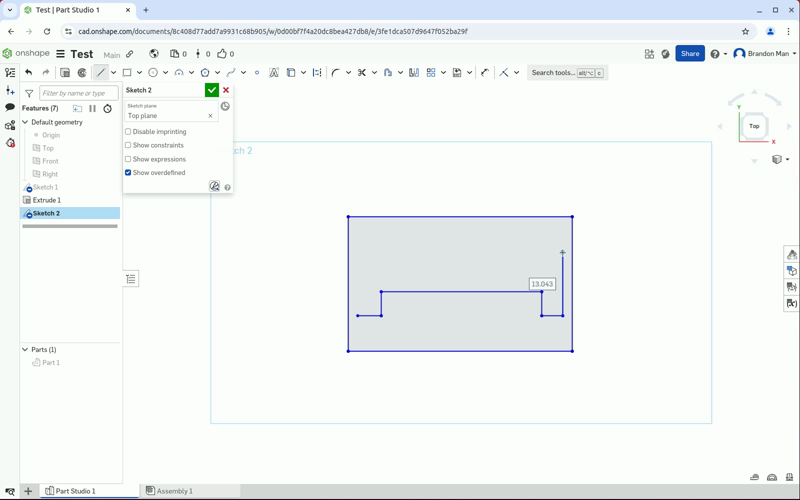
mouse_move(589, 252)
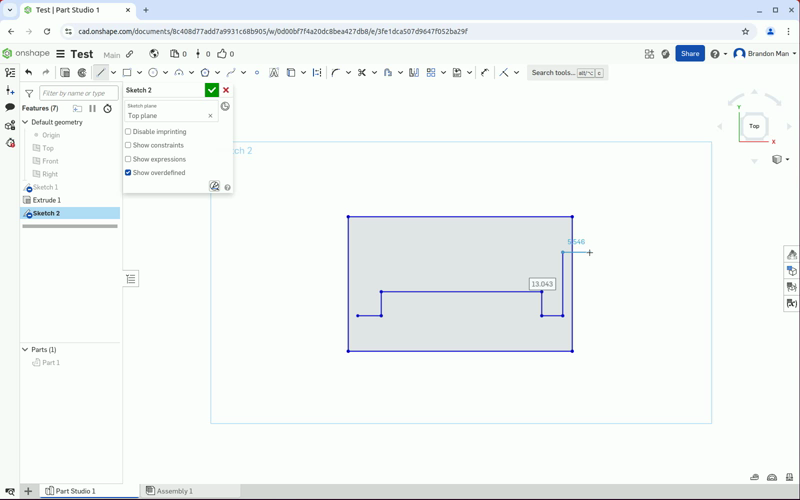
mouse_move(541, 252)
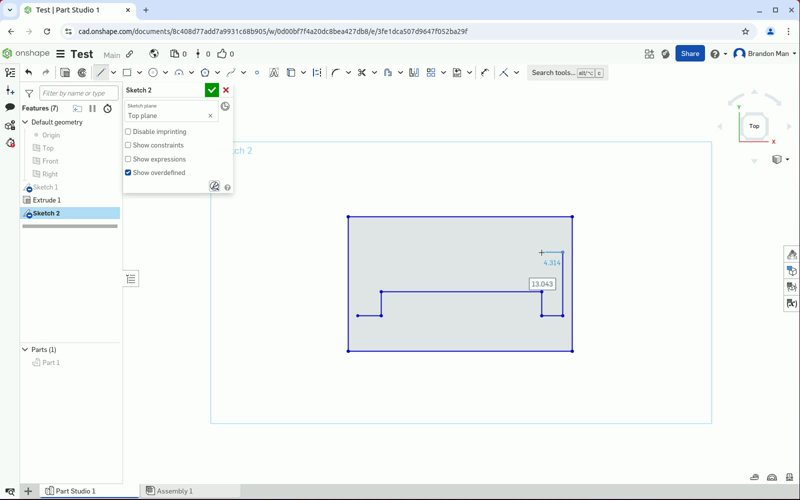
click(541, 252)
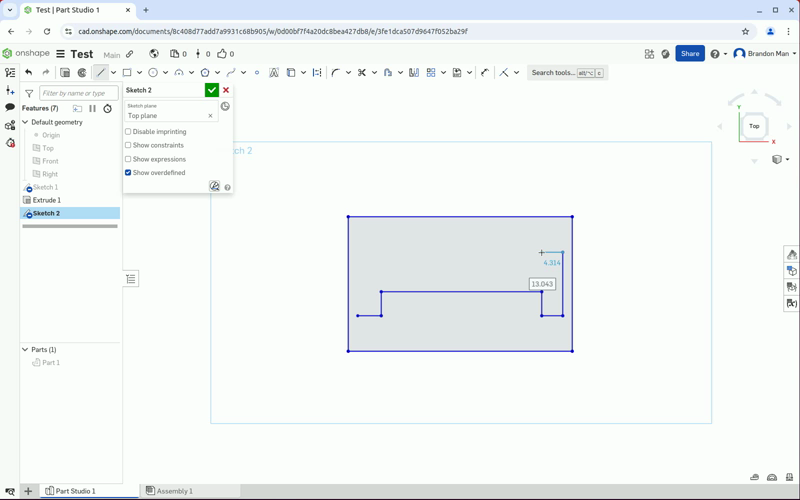
key_up(shift)
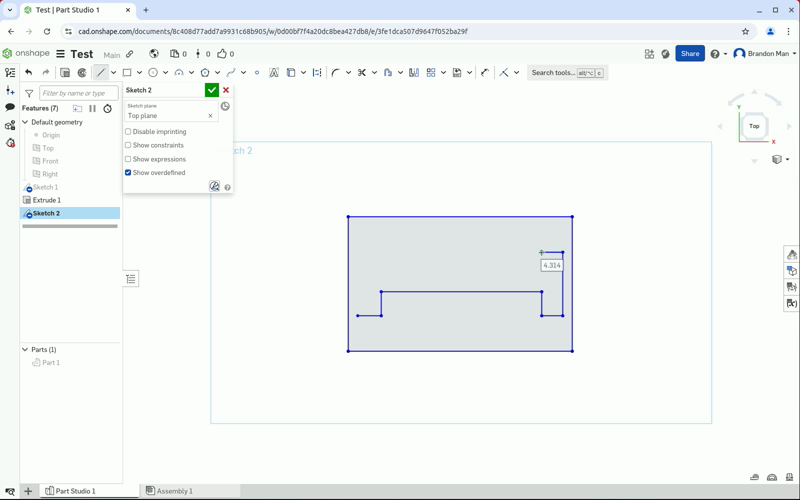
key_down(shift)
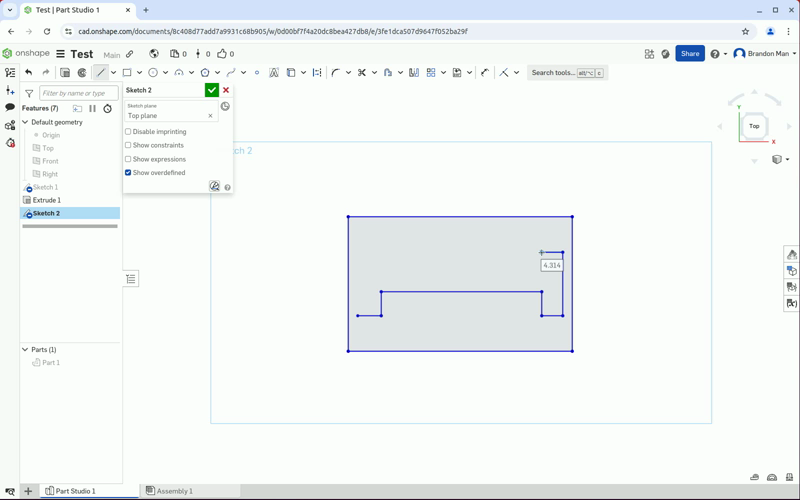
mouse_move(571, 252)
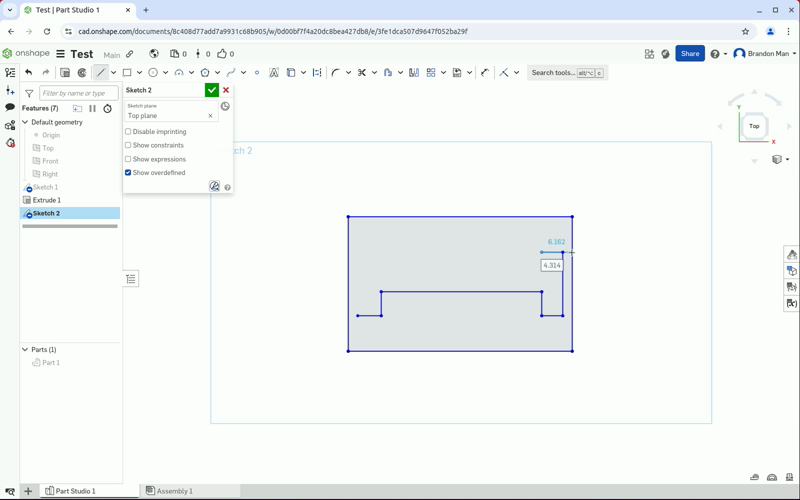
mouse_move(541, 275)
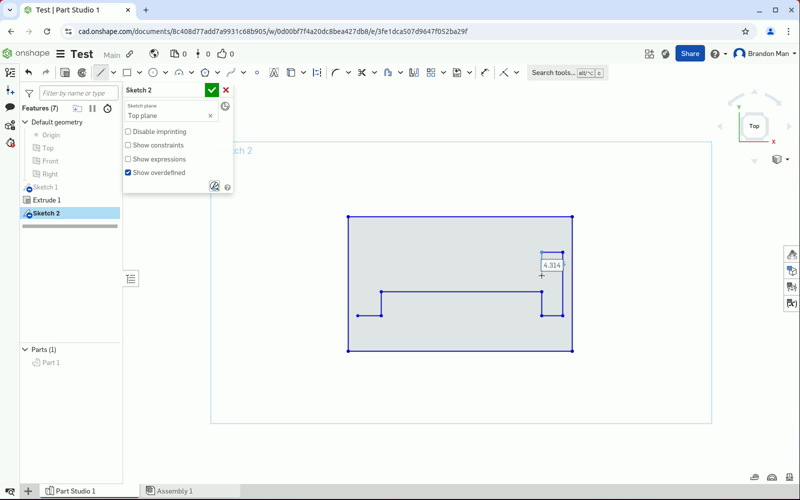
click(541, 275)
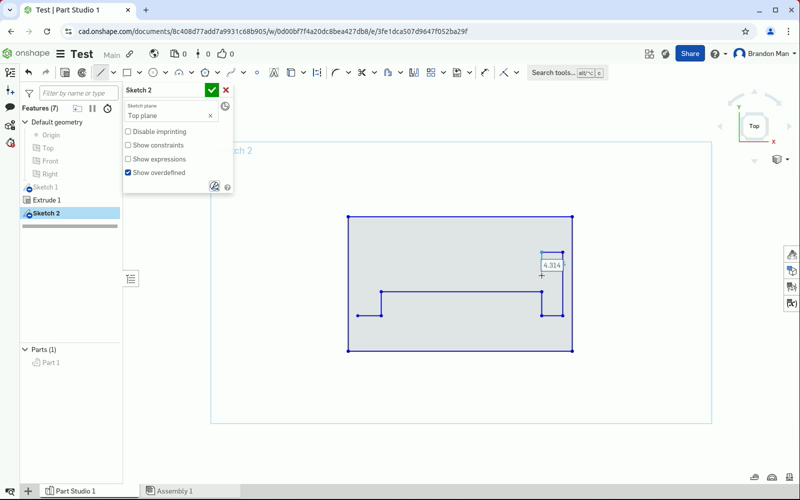
key_up(shift)
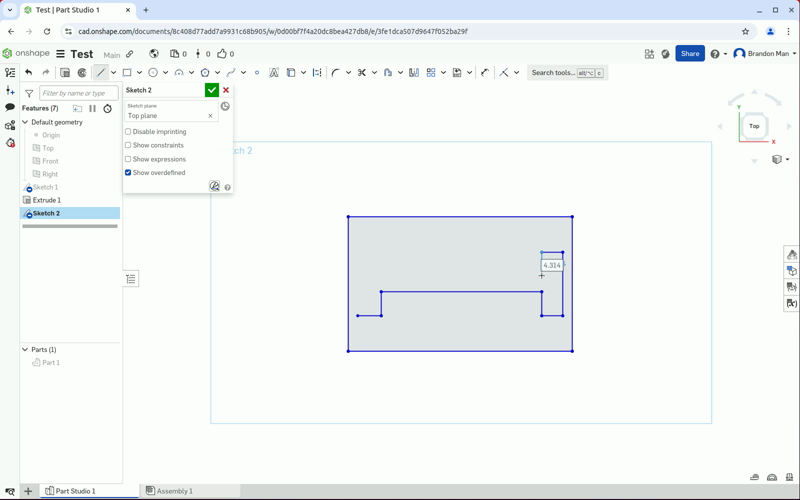
key_down(shift)
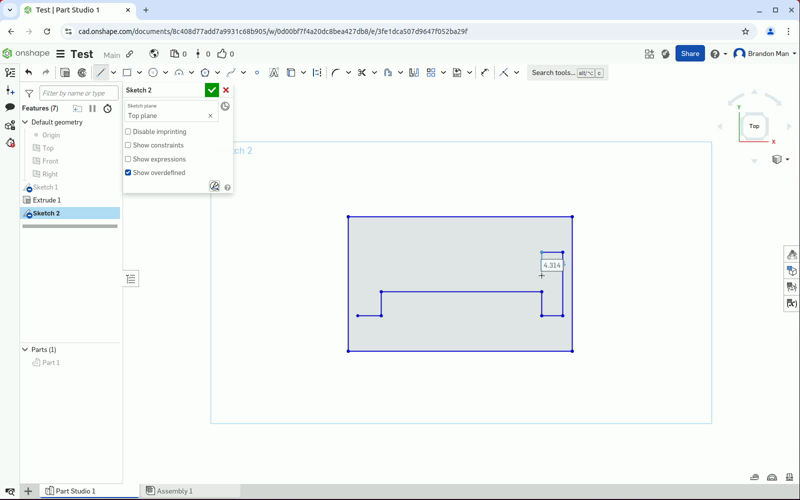
mouse_move(381, 275)
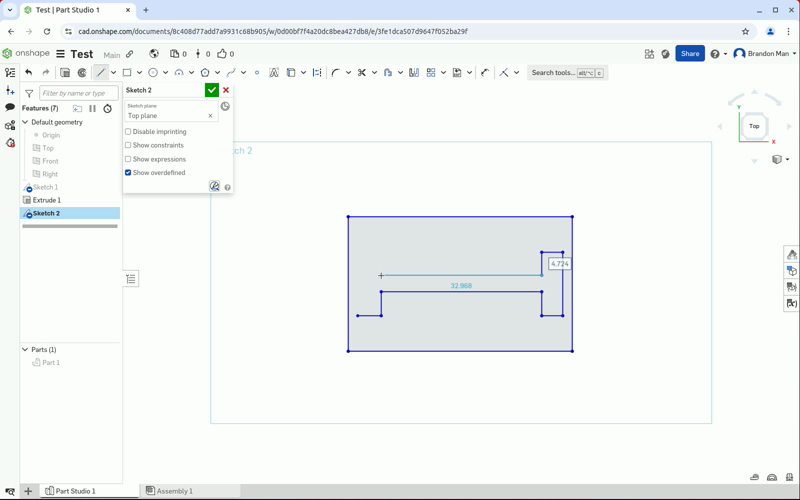
click(381, 275)
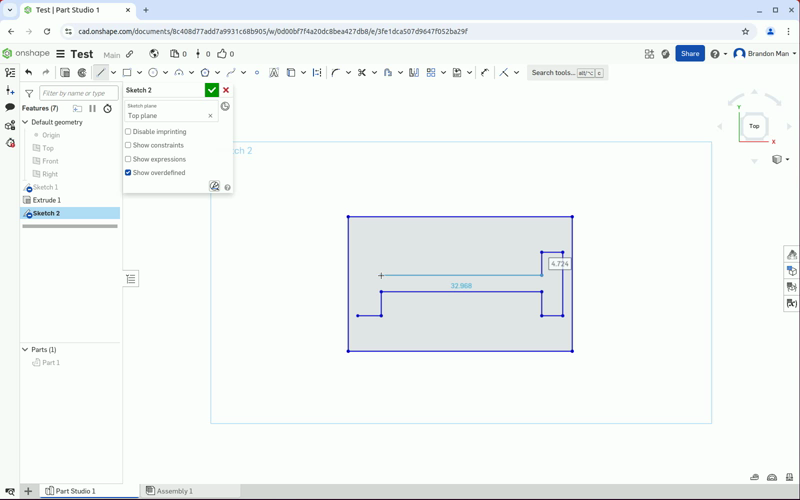
key_up(shift)
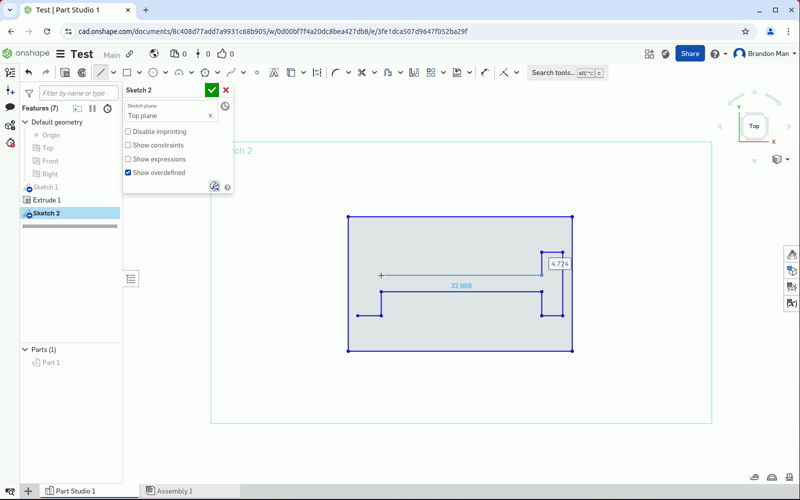
key_down(shift)
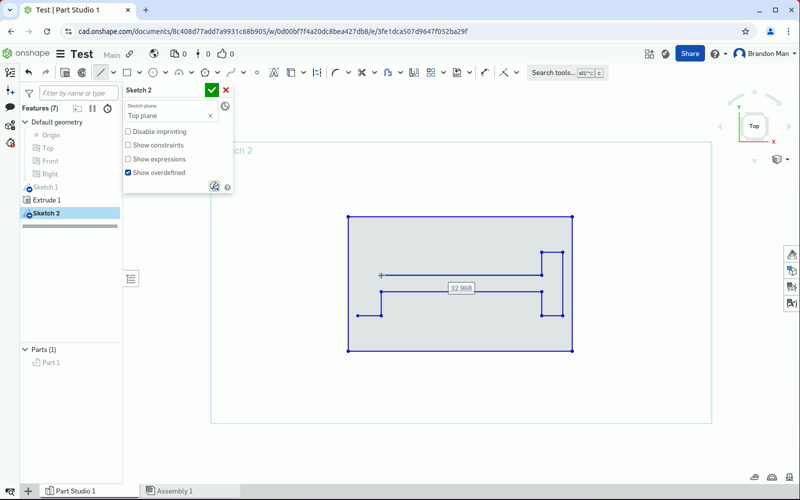
mouse_move(411, 275)
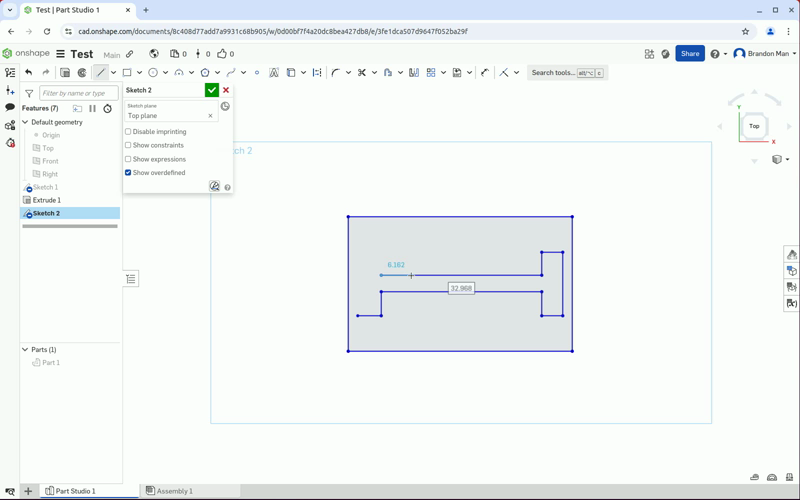
mouse_move(381, 252)
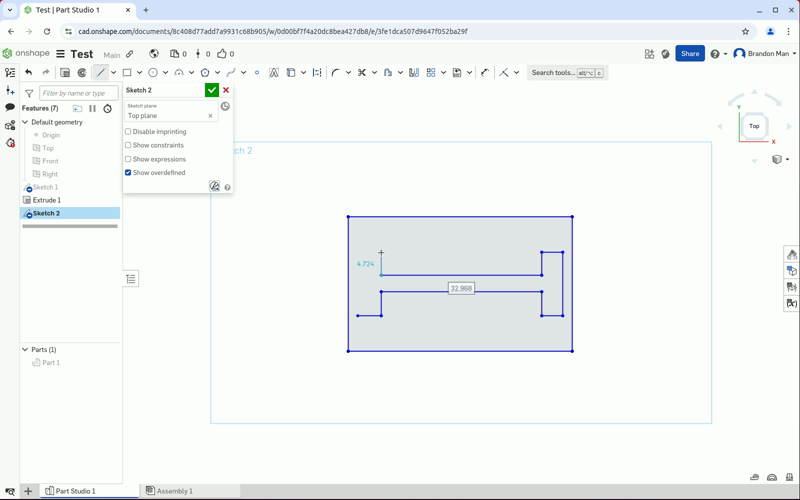
click(381, 252)
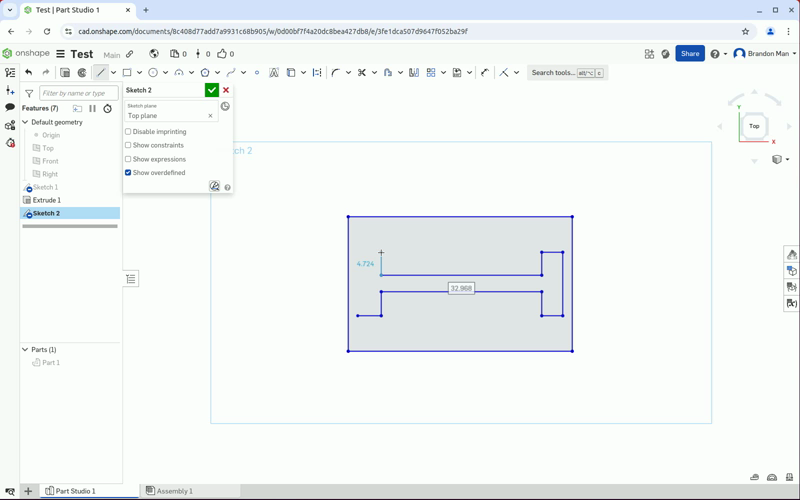
key_up(shift)
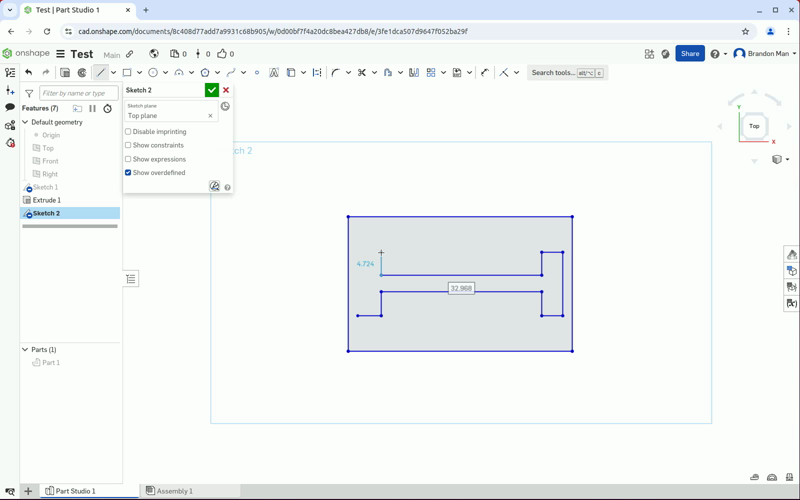
key_down(shift)
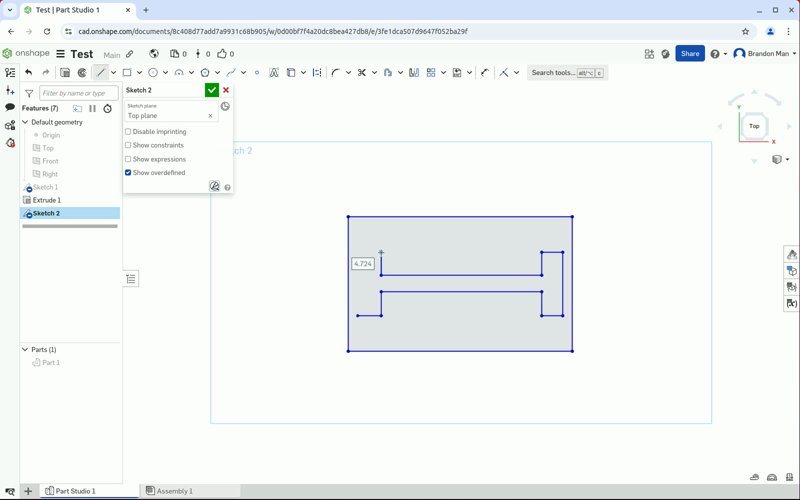
mouse_move(411, 252)
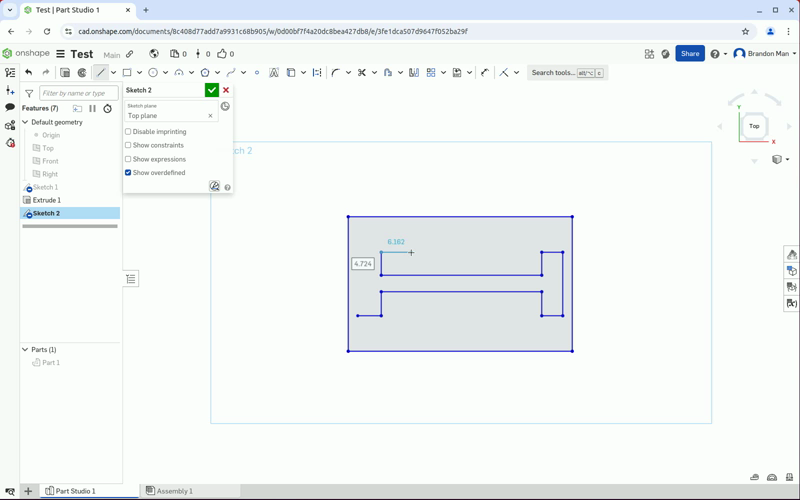
mouse_move(357, 252)
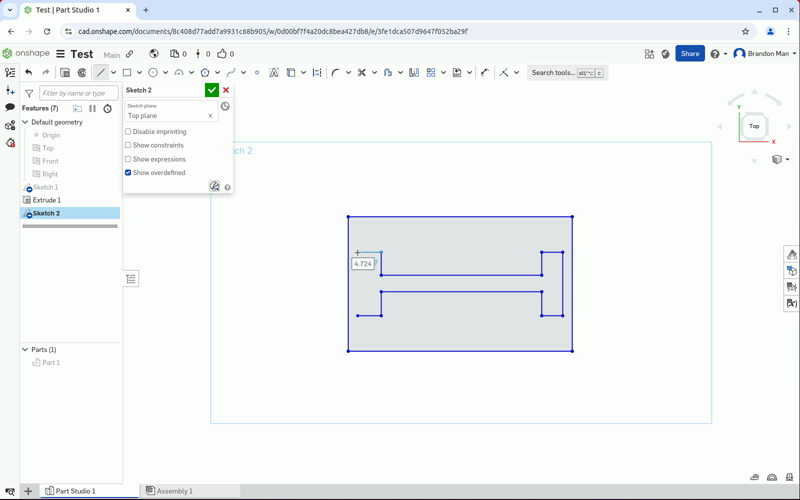
click(357, 252)
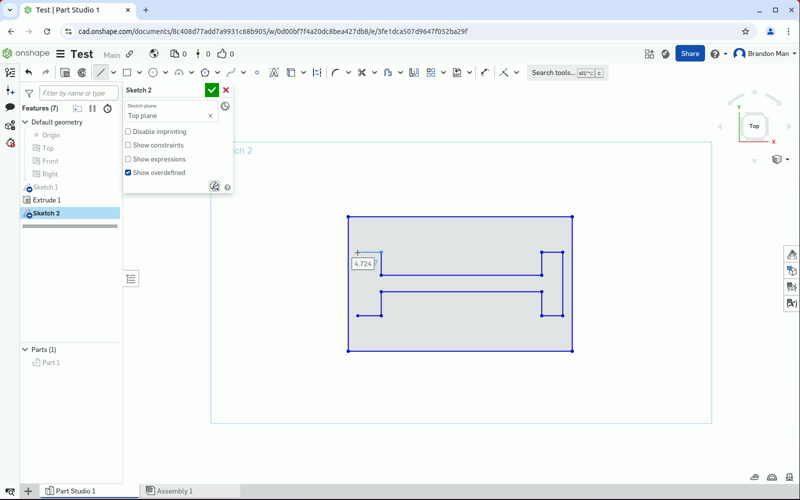
key_up(shift)
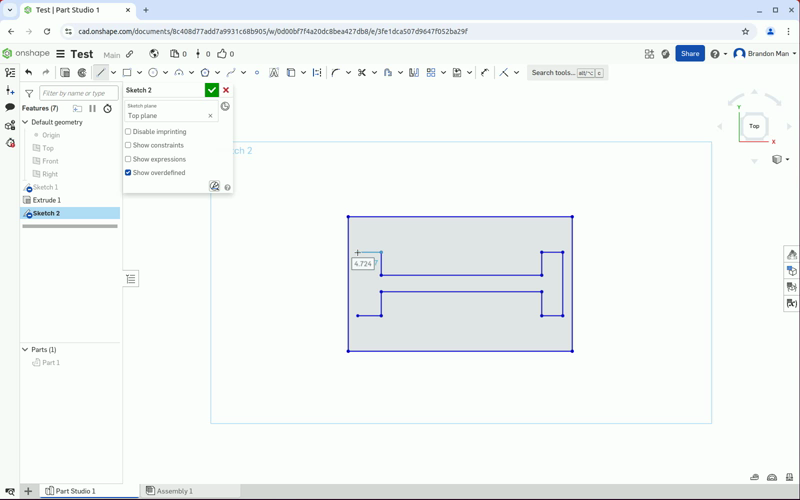
key_down(shift)
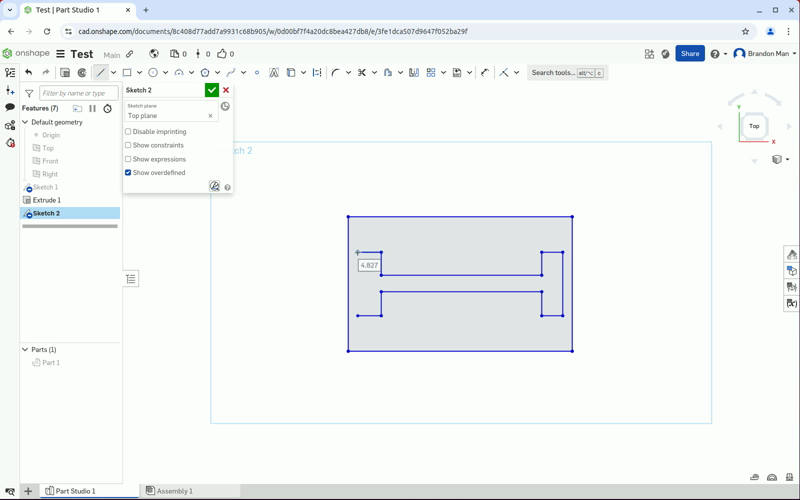
mouse_move(357, 315)
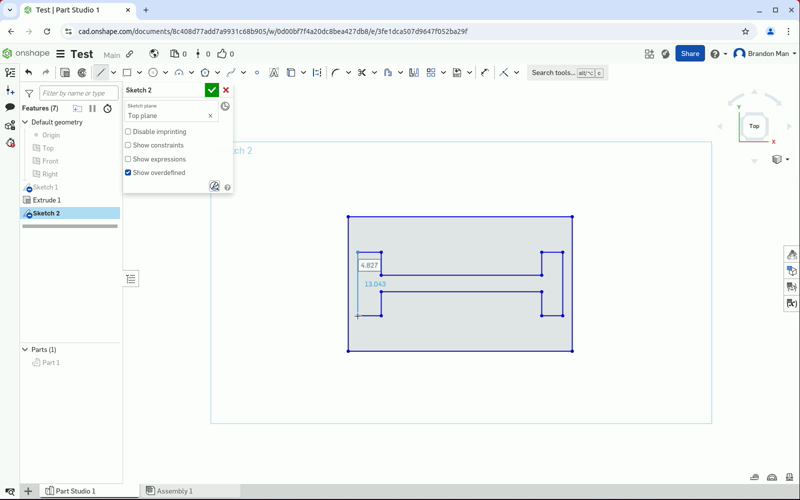
key_up(shift)
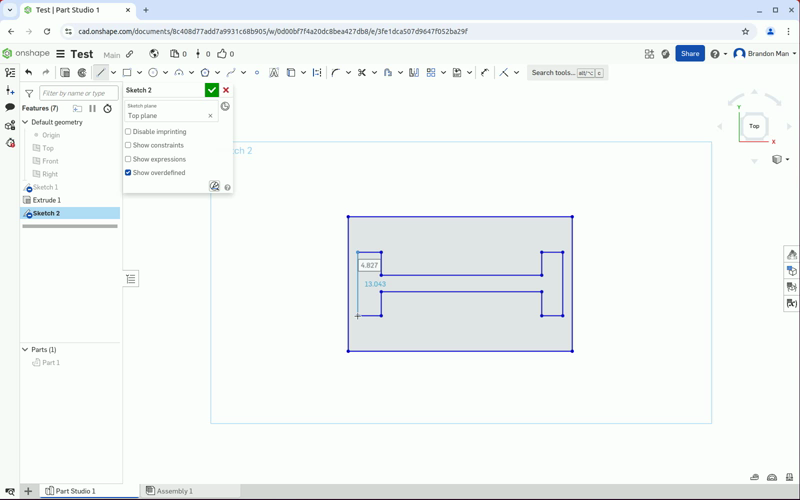
click(357, 315)
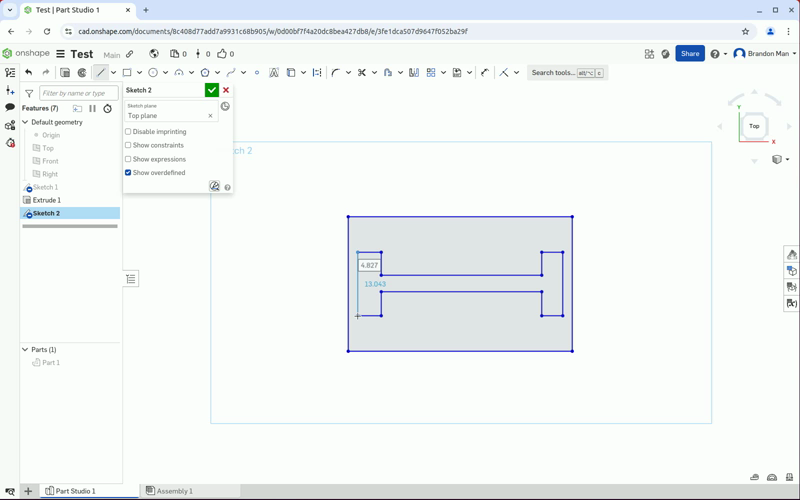
key(esc)
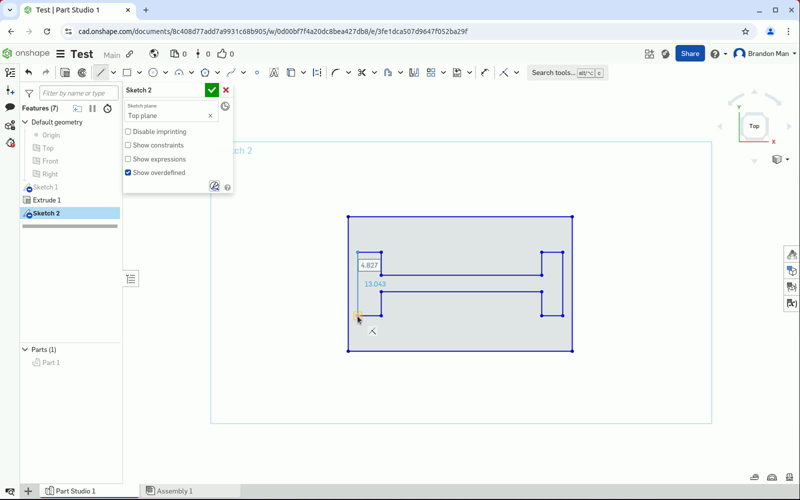
mouse_move(411, 256)
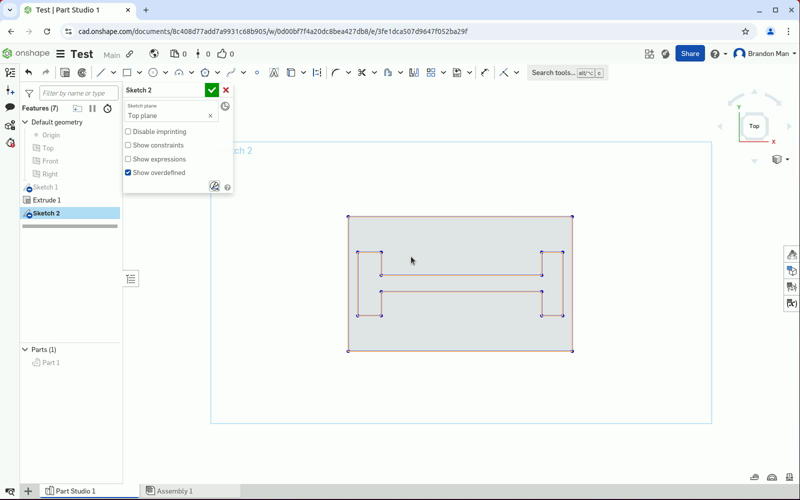
click(411, 256)
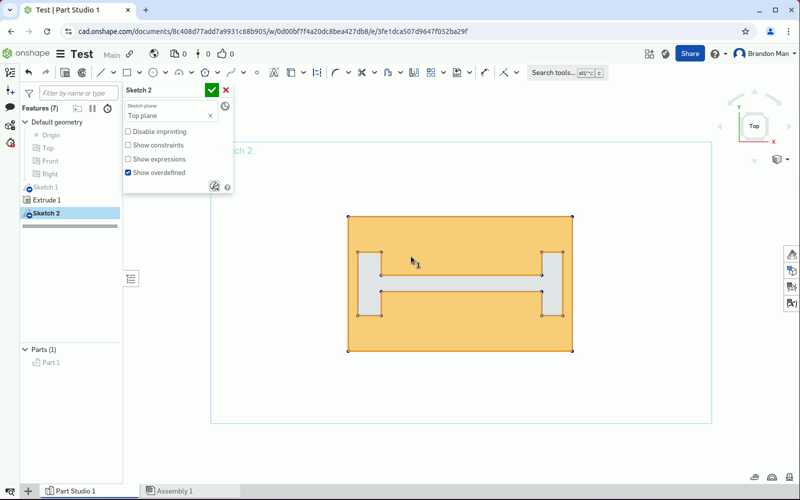
mouse_move(73, 352)
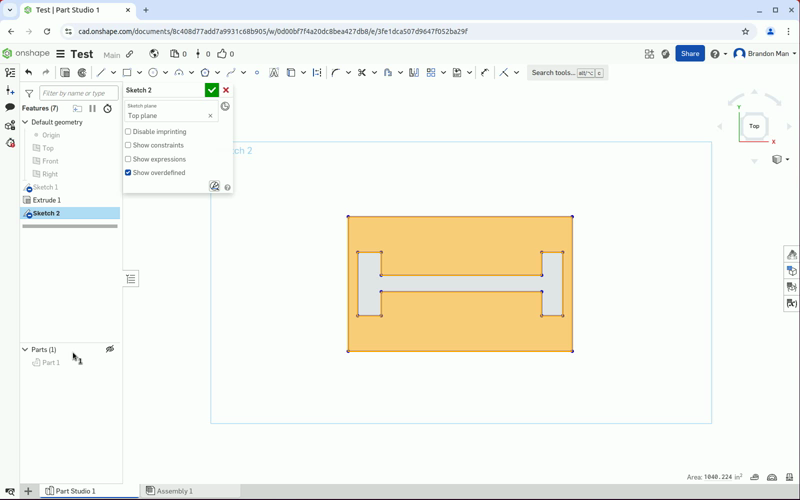
key(shift+y)
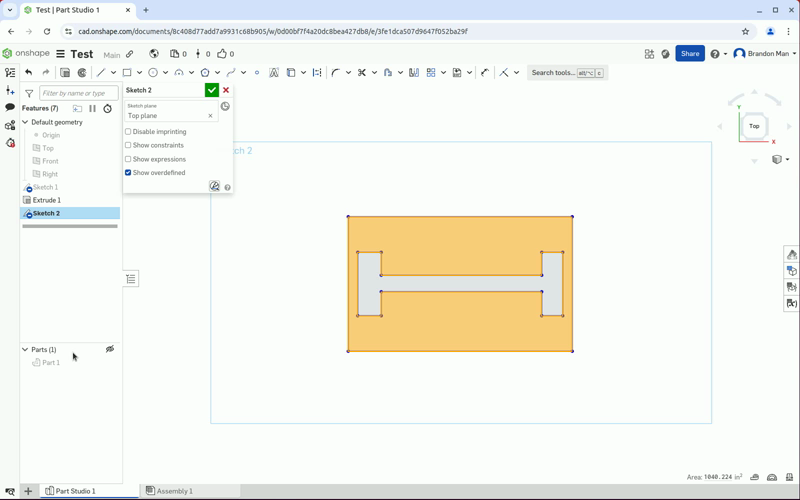
key(shift+e)
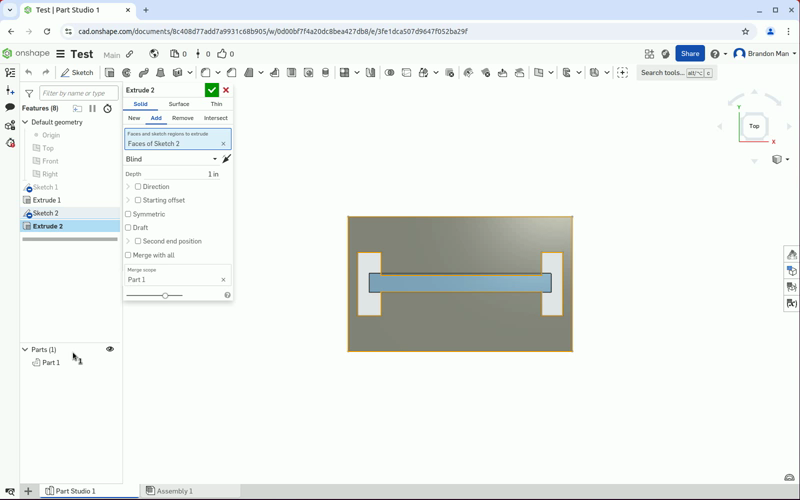
mouse_move(143, 106)
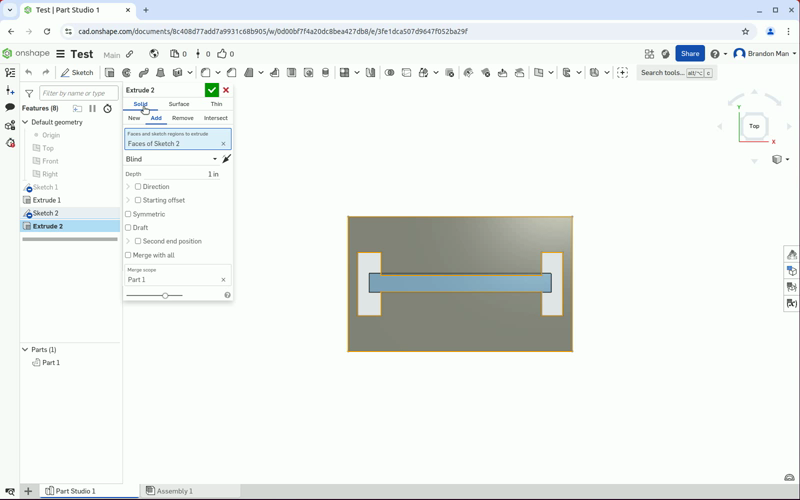
click(143, 106)
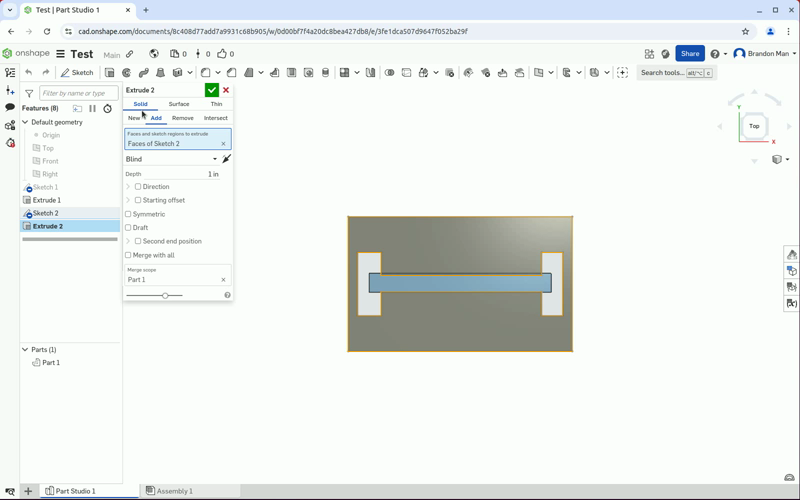
mouse_move(137, 120)
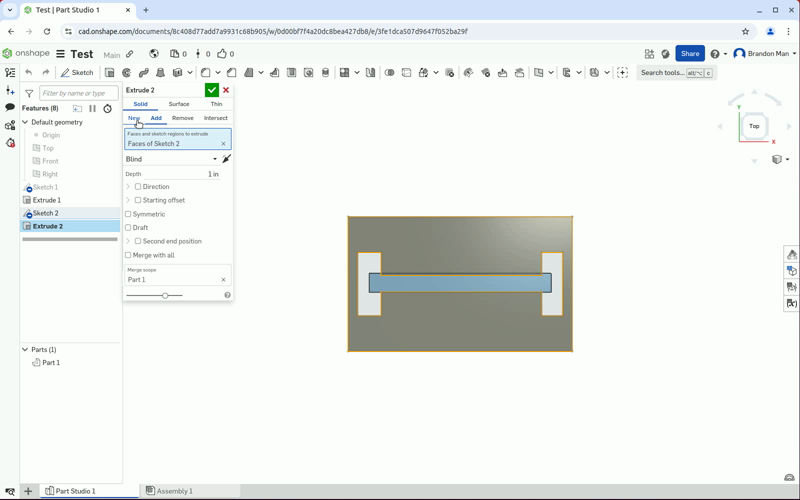
click(137, 120)
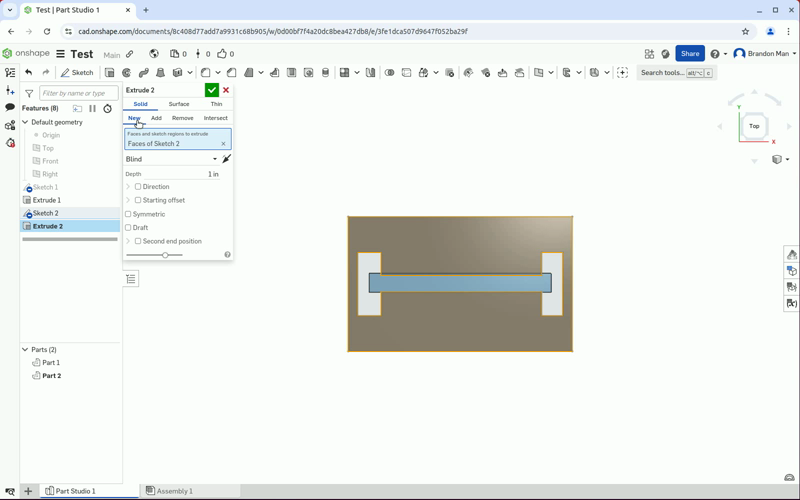
key(tab, 4)
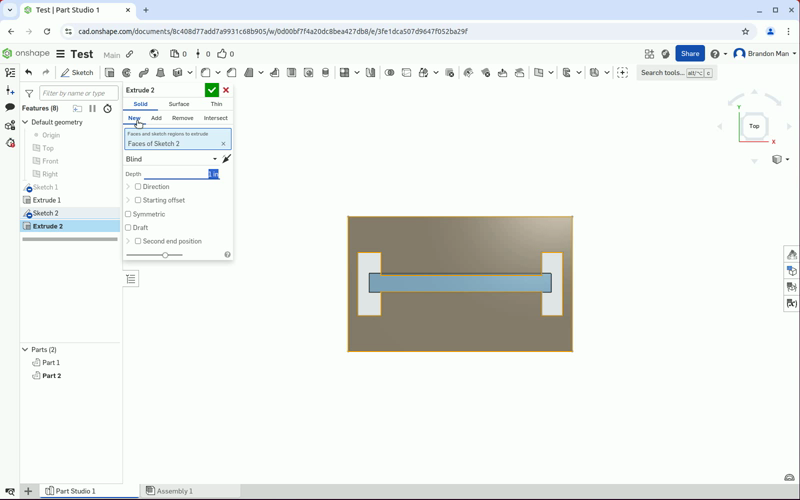
text(13.961)
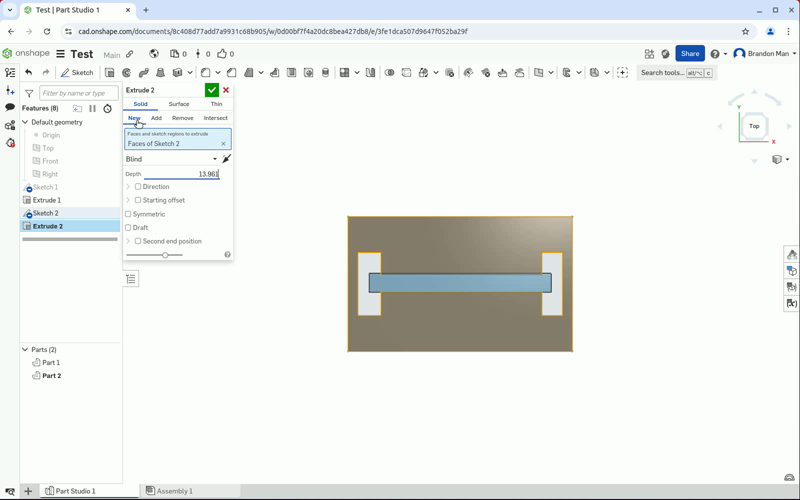
key(enter)
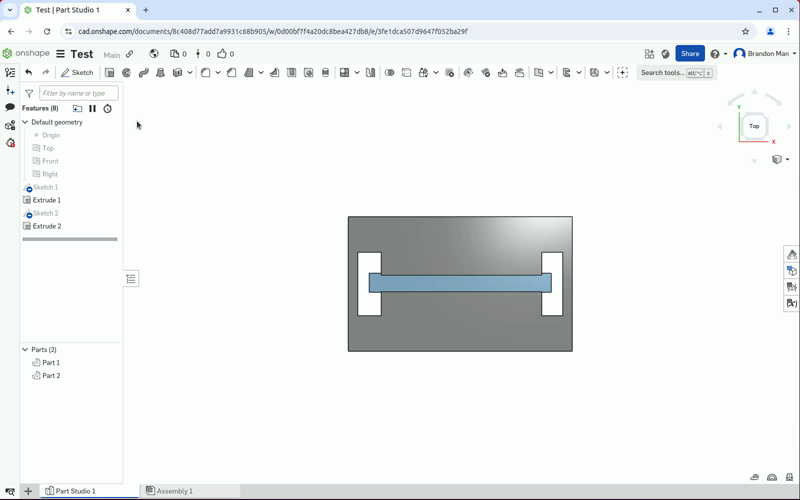
key(shift+h)
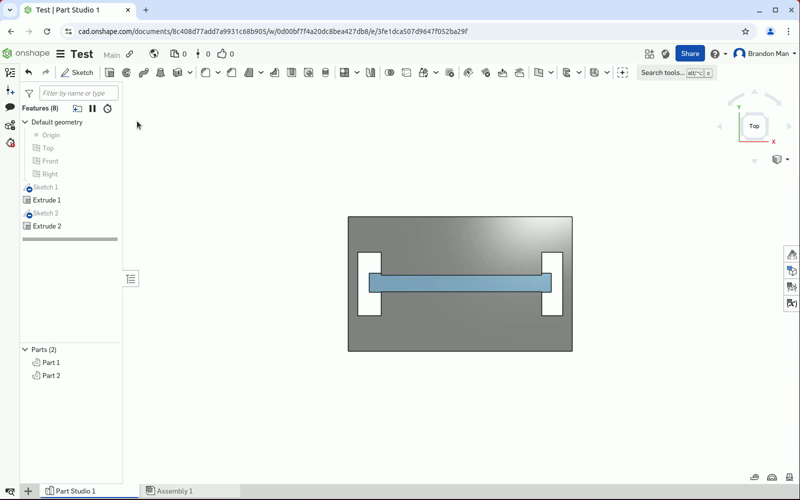
key(shift+h)
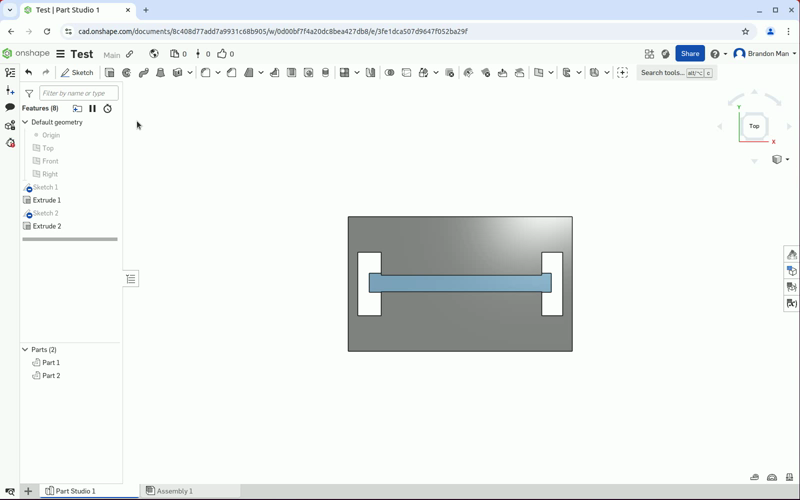
mouse_move(73, 189)
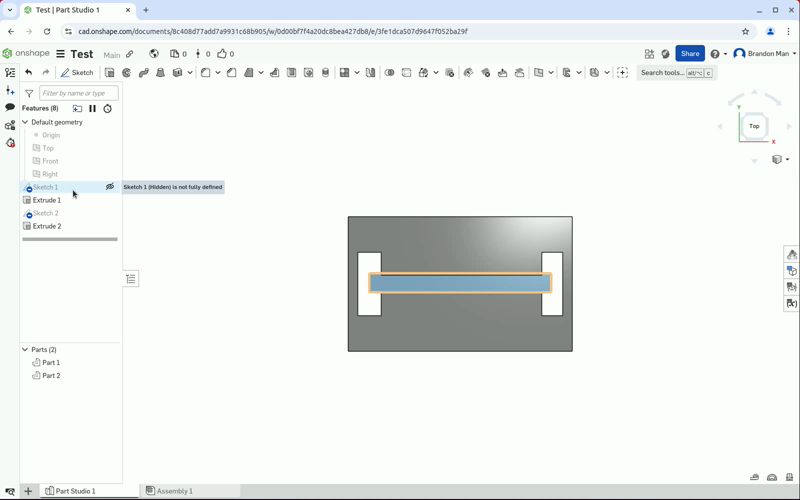
click(73, 189)
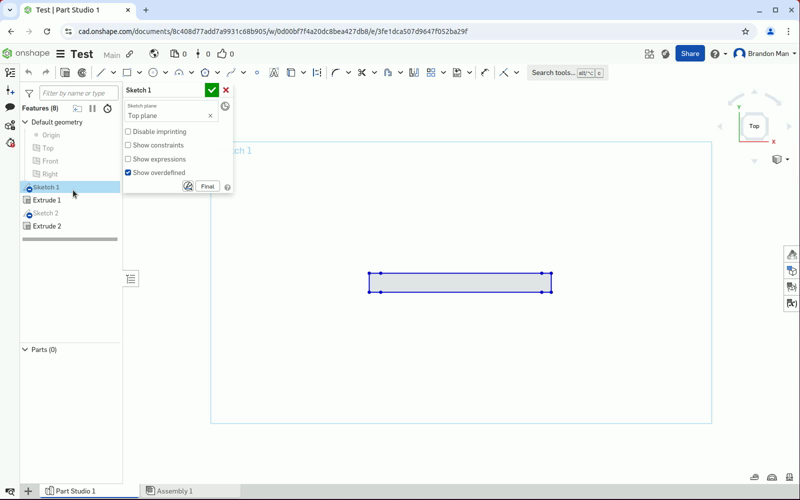
mouse_move(229, 92)
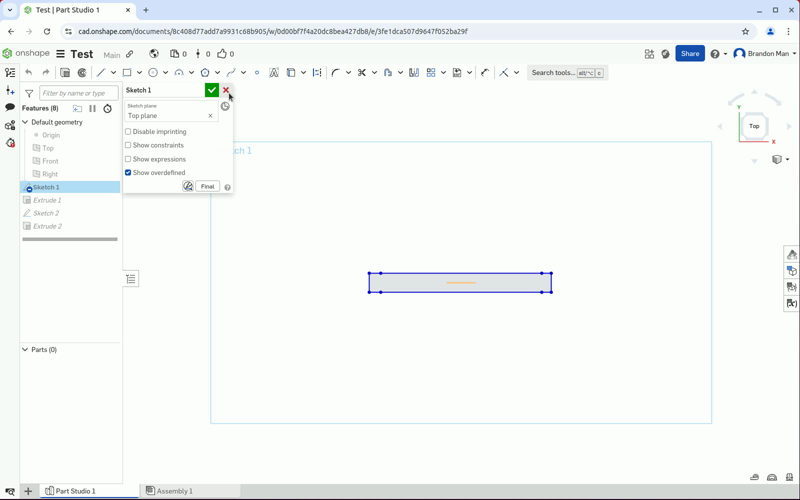
click(229, 92)
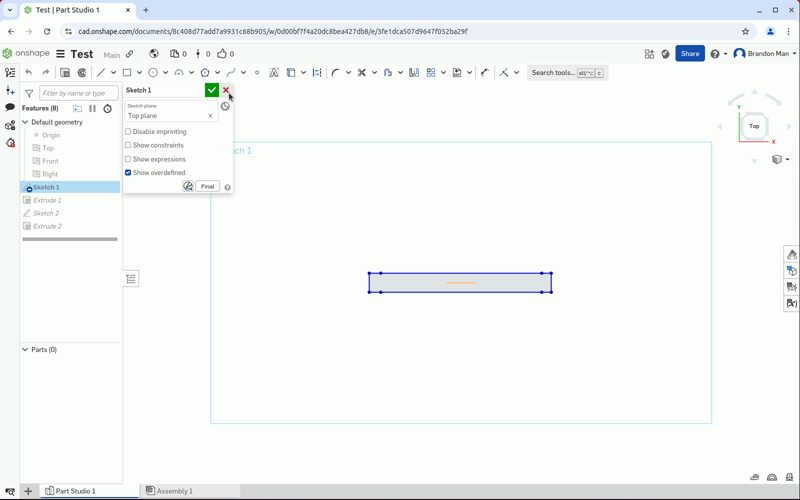
key(shift+s)
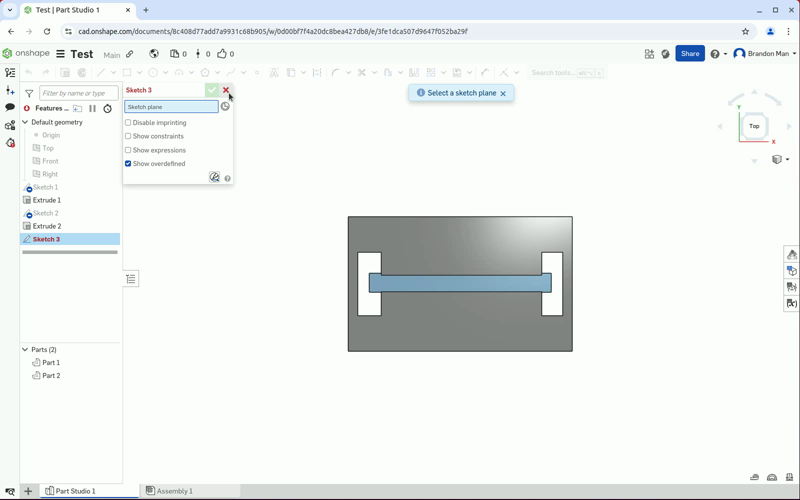
mouse_move(73, 150)
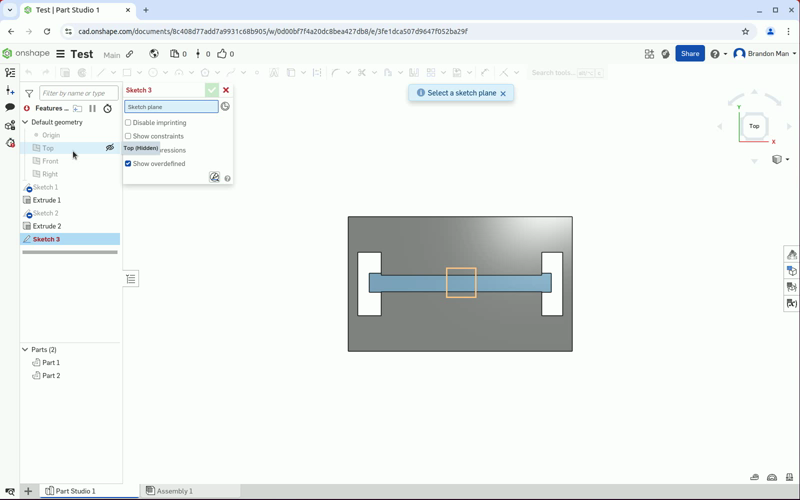
click(73, 150)
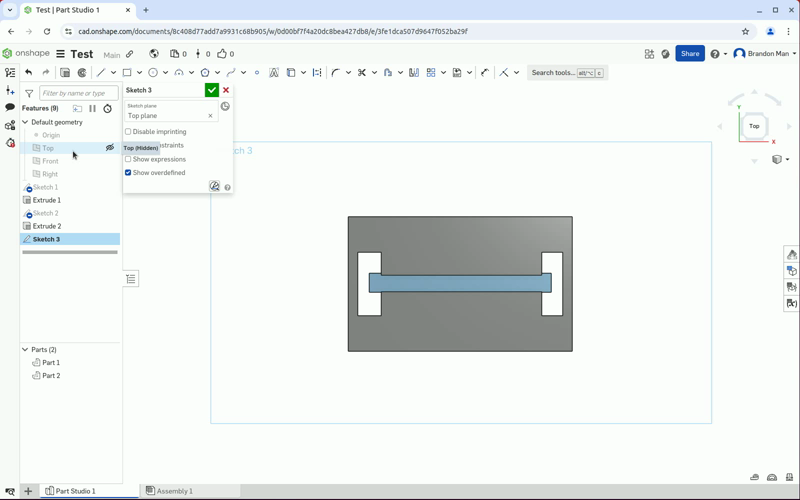
mouse_move(73, 352)
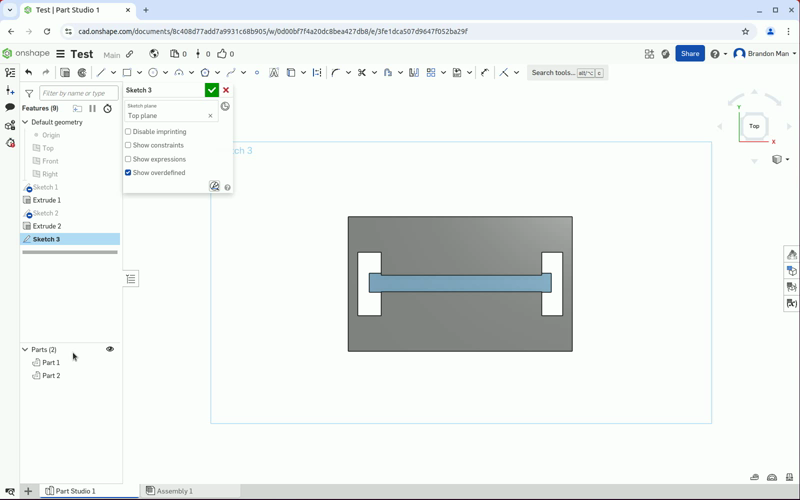
key(y)
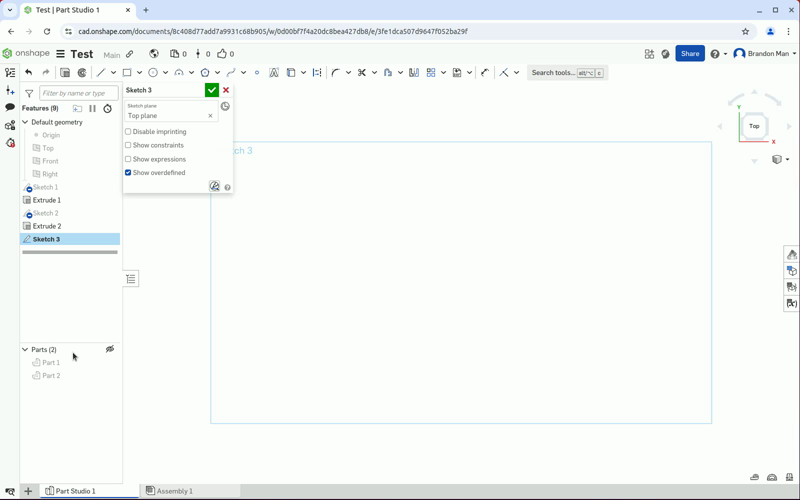
key(l)
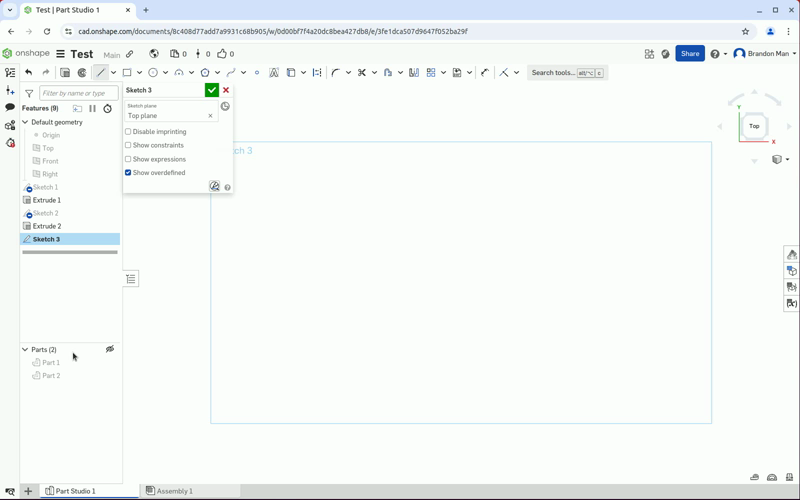
key_down(shift)
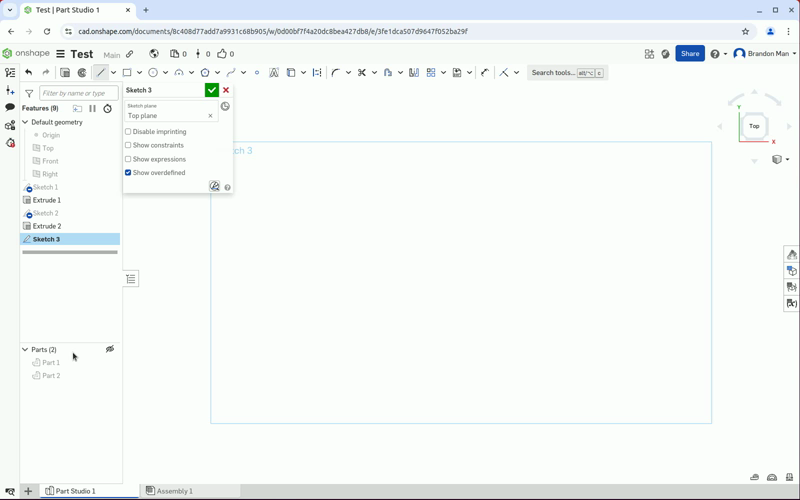
mouse_move(358, 314)
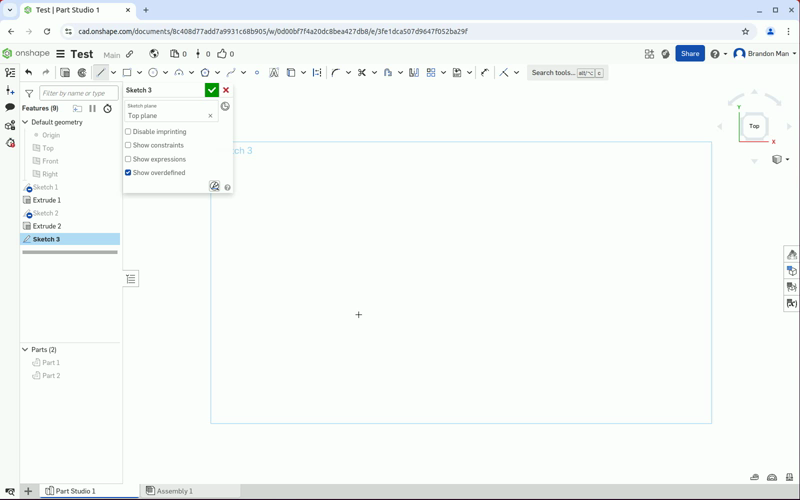
click(358, 314)
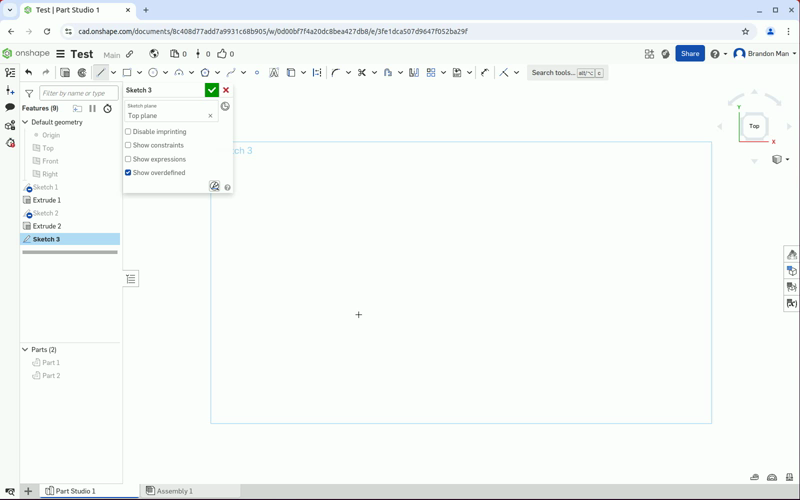
key_up(shift)
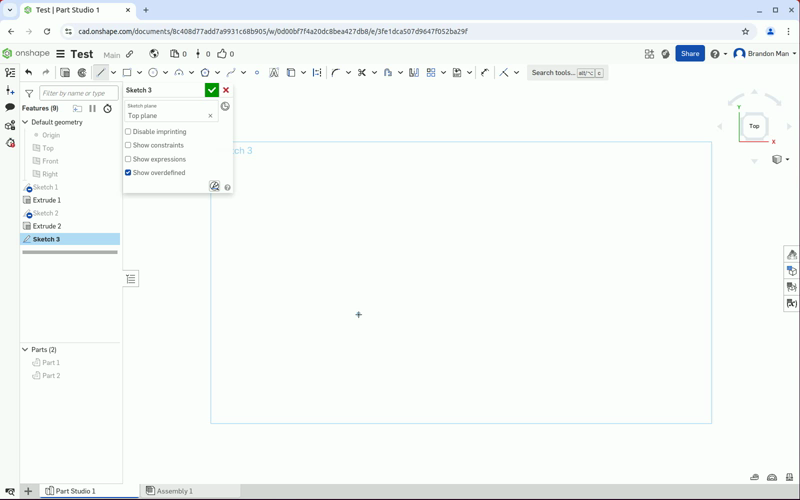
key_down(shift)
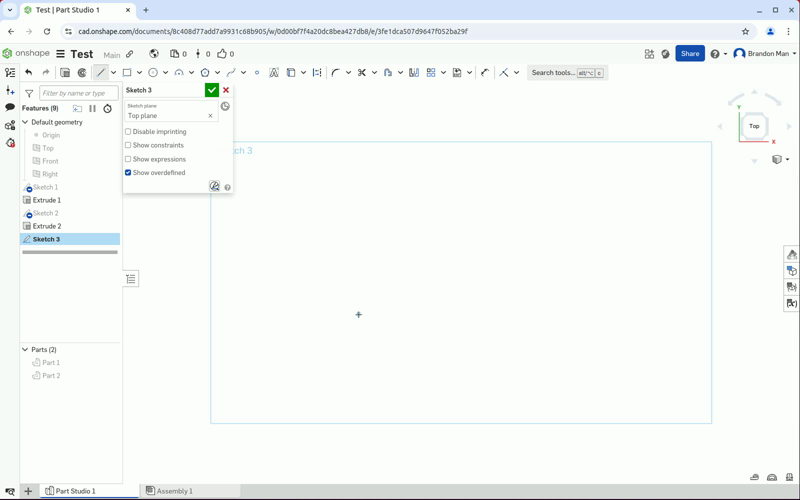
mouse_move(388, 314)
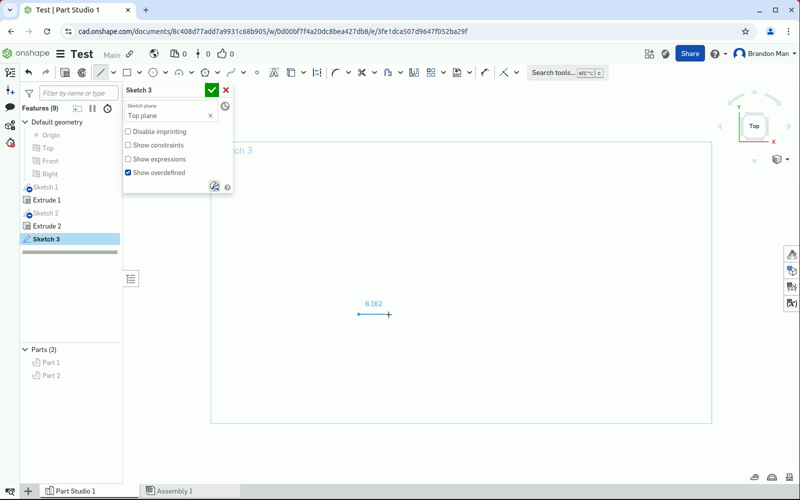
mouse_move(381, 314)
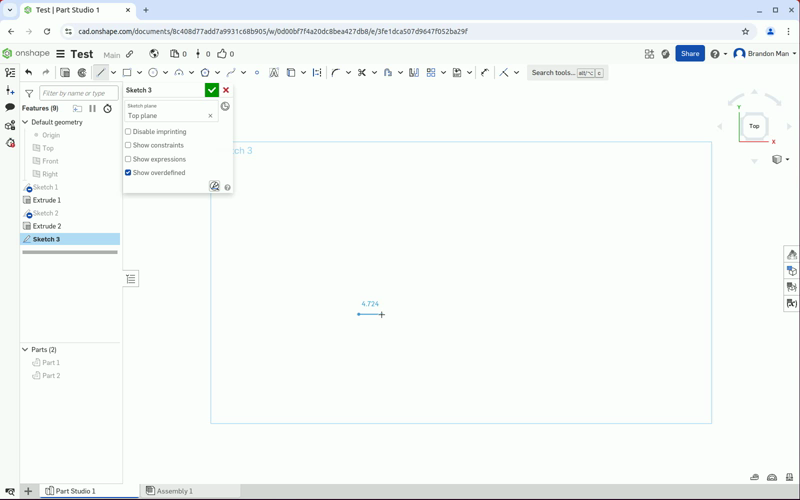
click(381, 314)
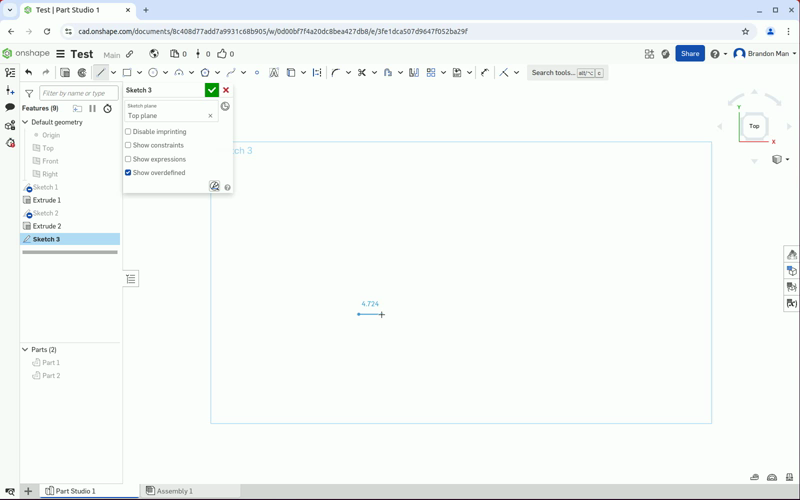
key_up(shift)
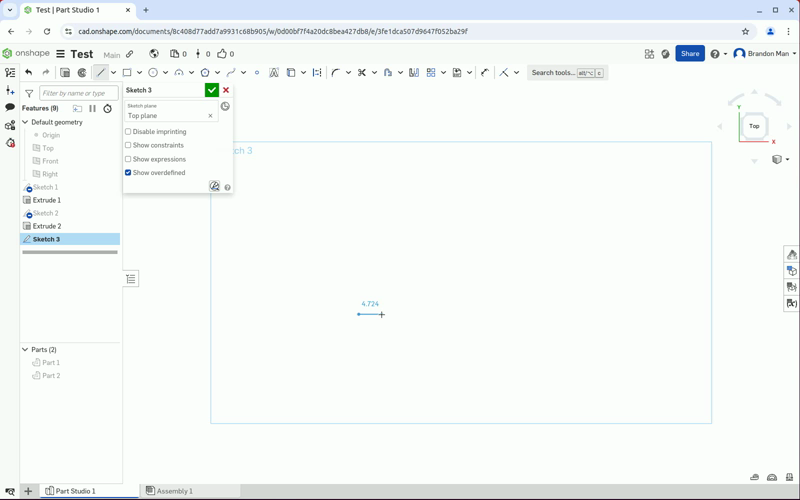
key_down(shift)
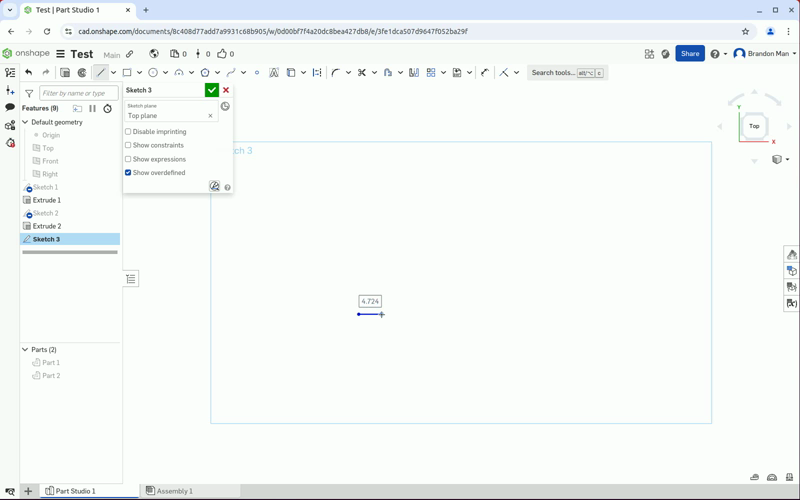
mouse_move(411, 314)
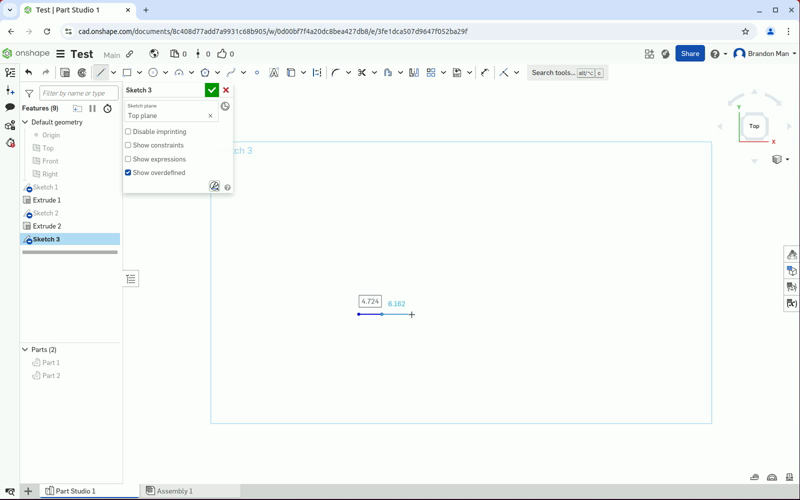
mouse_move(381, 291)
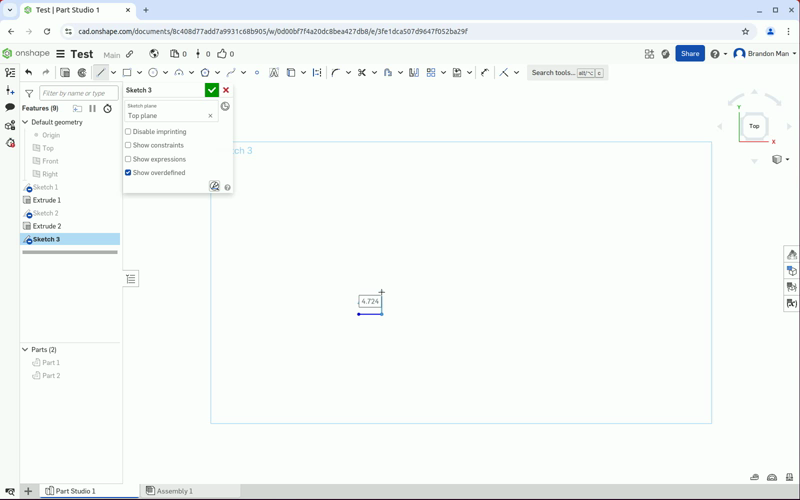
click(381, 291)
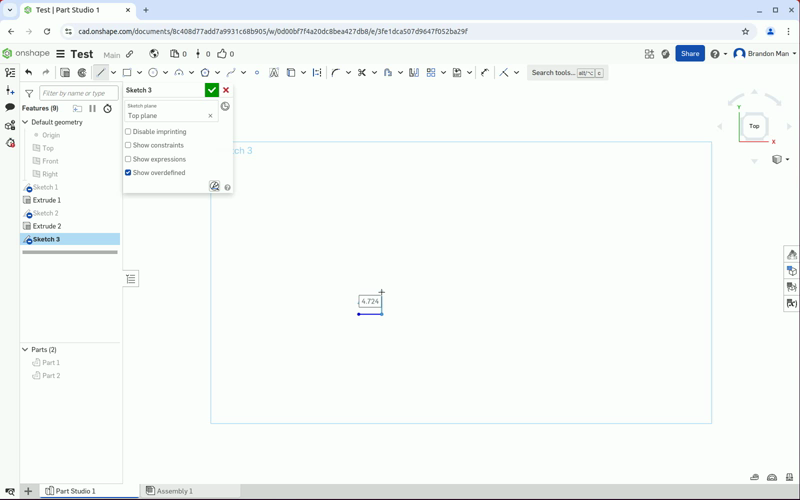
key_up(shift)
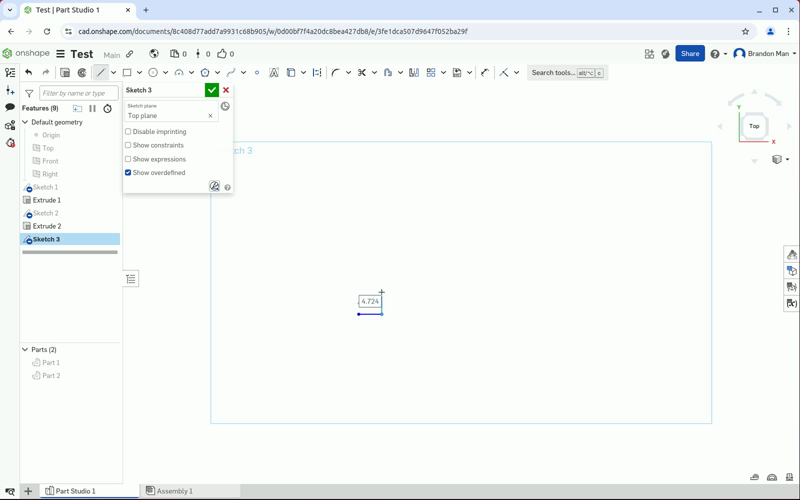
key_down(shift)
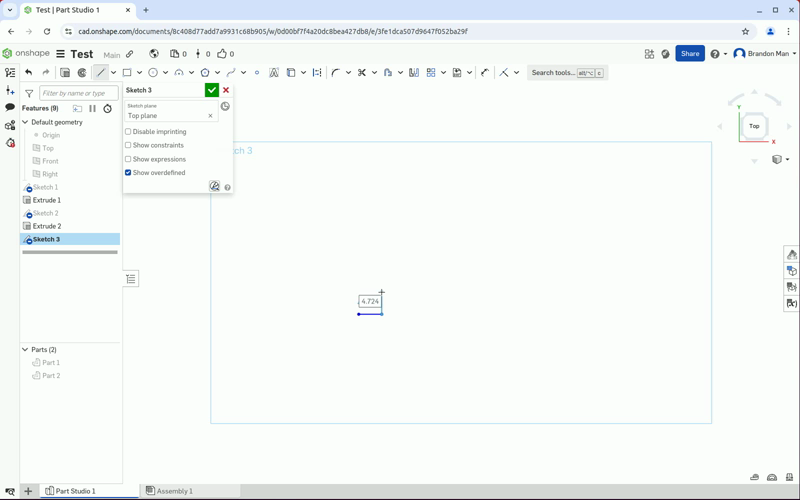
mouse_move(411, 291)
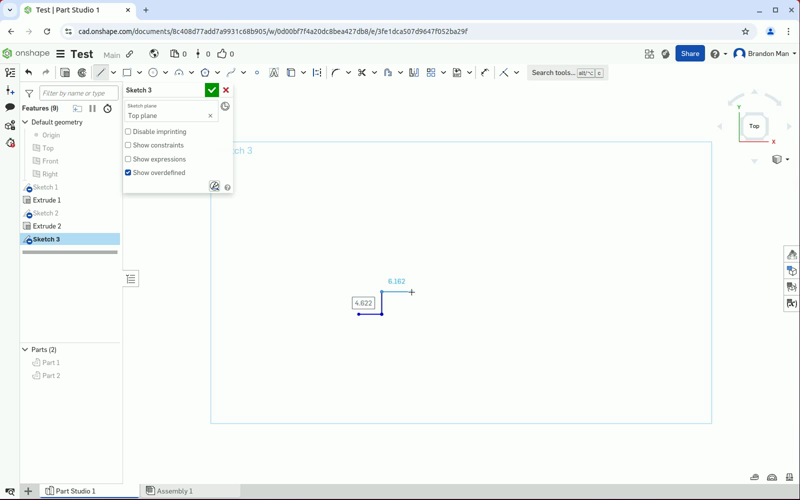
mouse_move(369, 291)
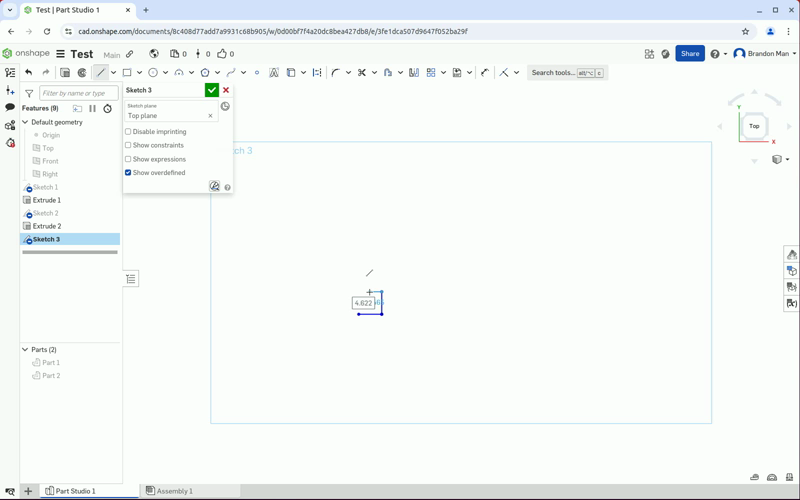
click(369, 291)
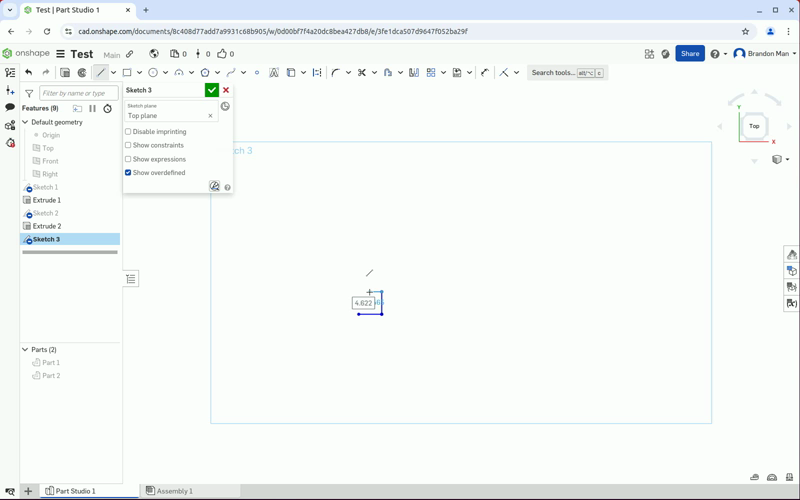
key_up(shift)
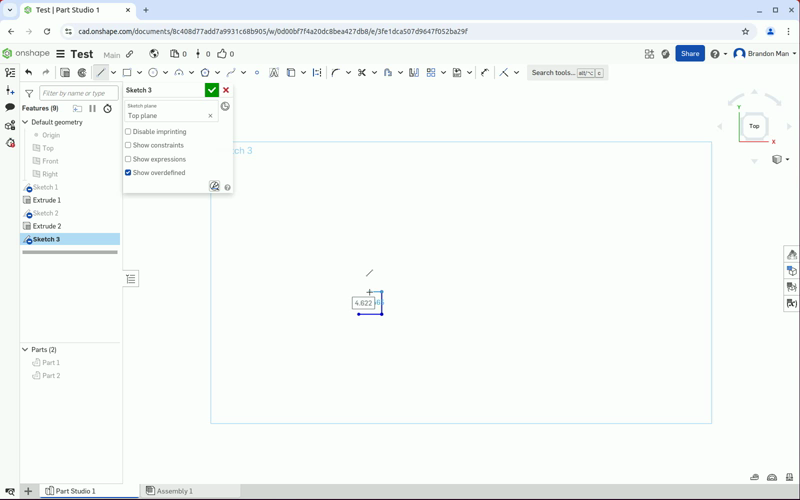
key_down(shift)
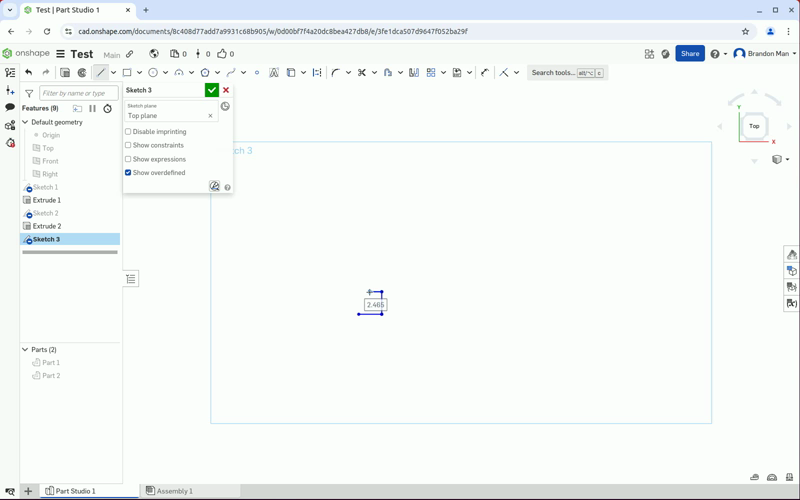
mouse_move(399, 291)
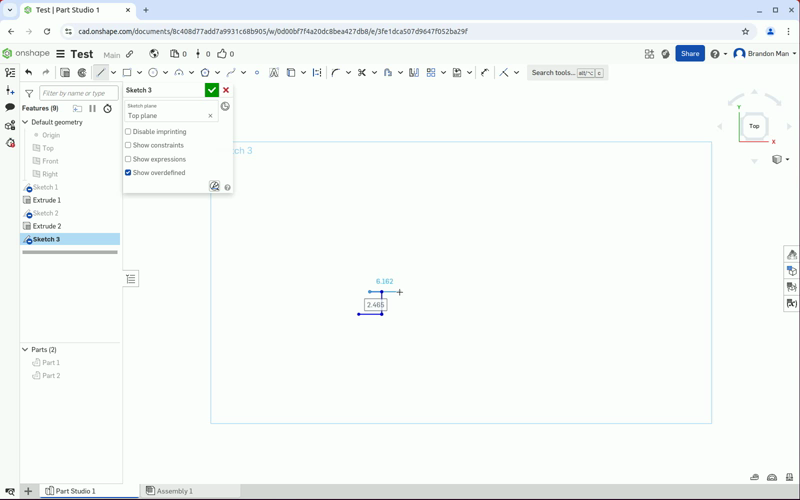
mouse_move(369, 273)
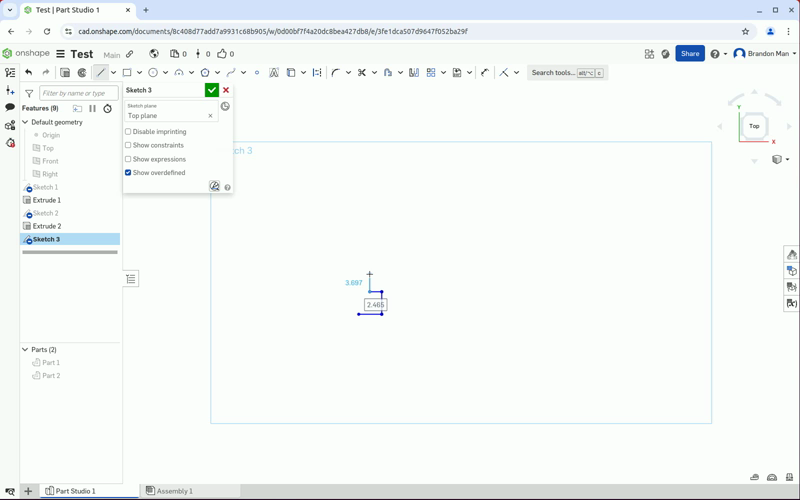
click(369, 273)
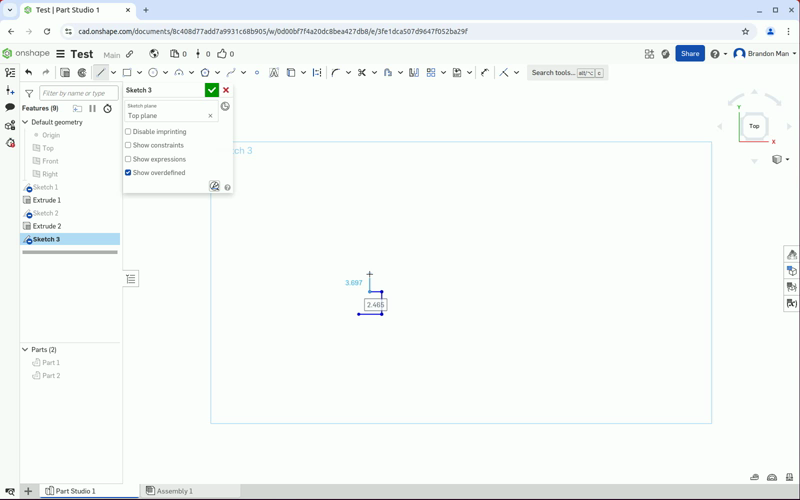
key_up(shift)
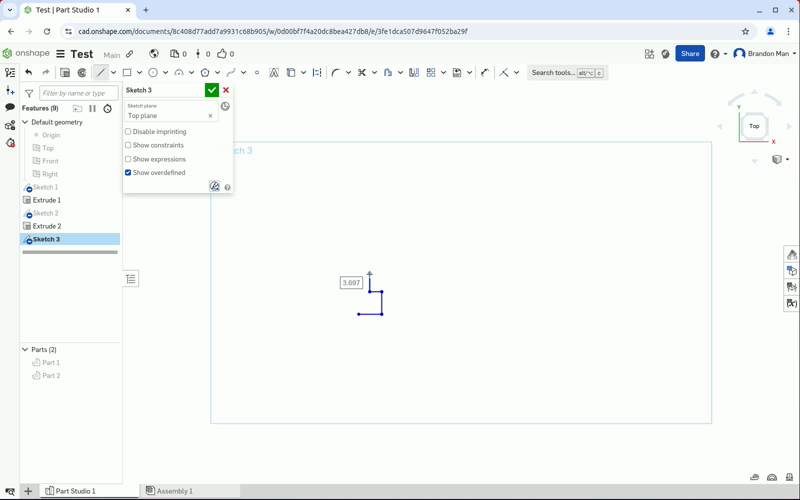
key_down(shift)
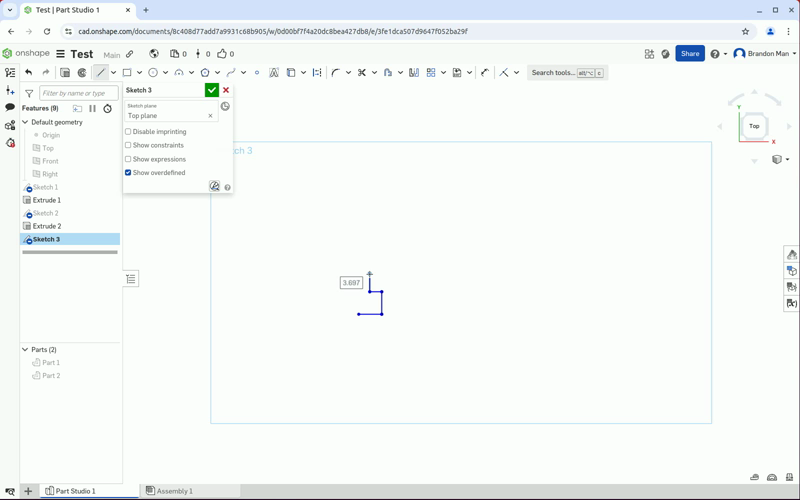
mouse_move(399, 273)
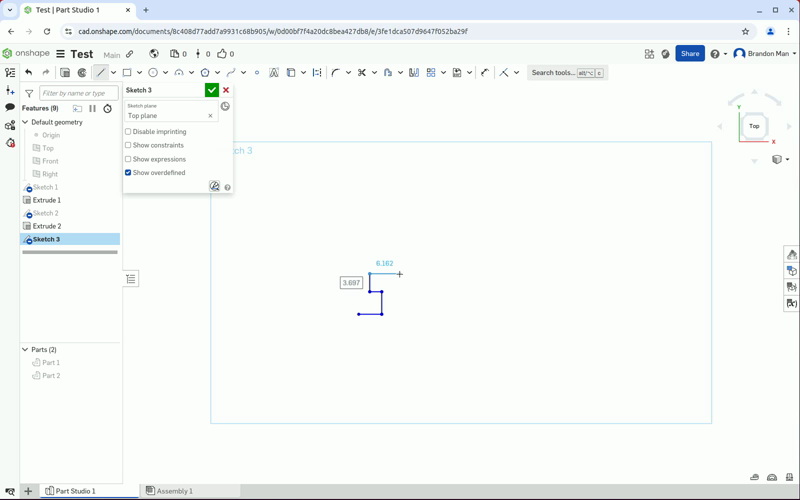
mouse_move(381, 273)
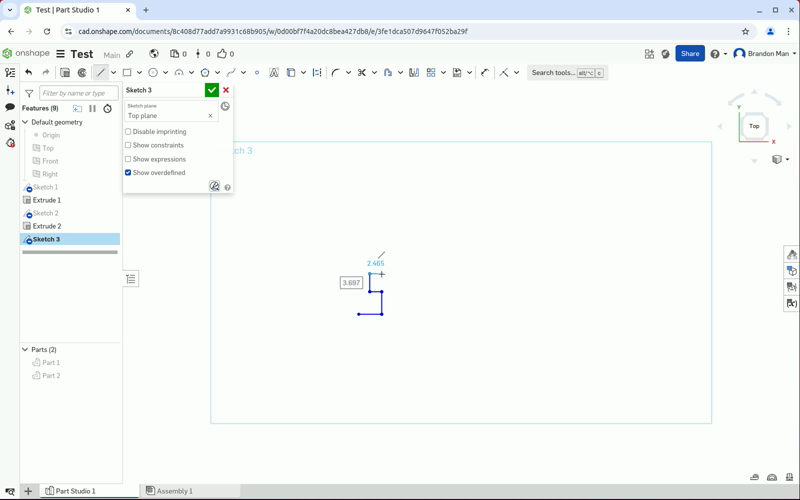
click(381, 273)
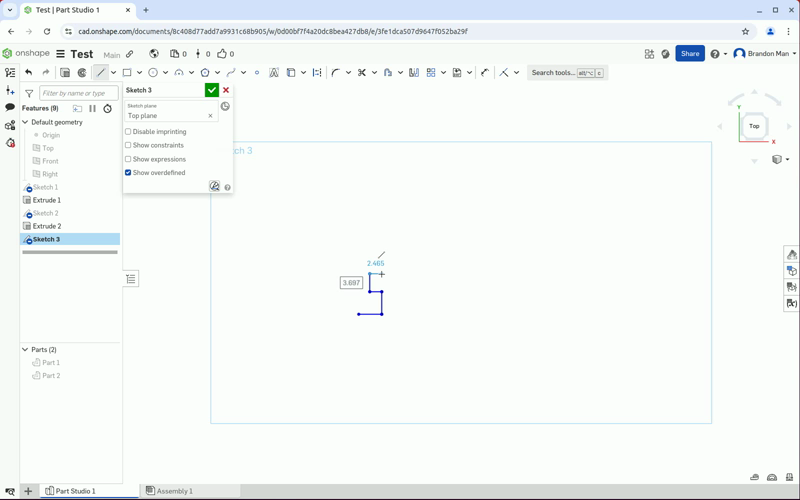
key_up(shift)
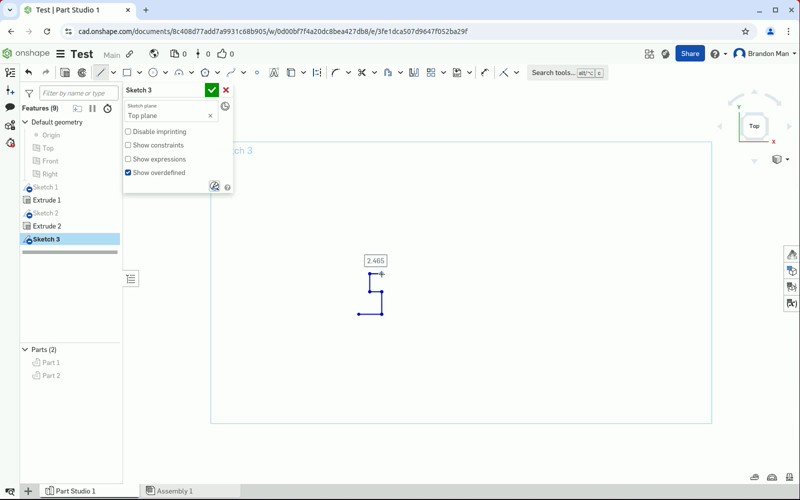
key_down(shift)
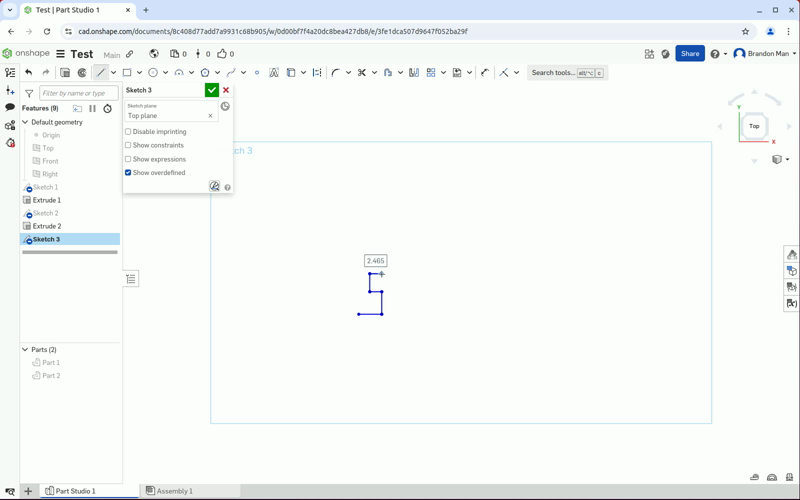
mouse_move(411, 273)
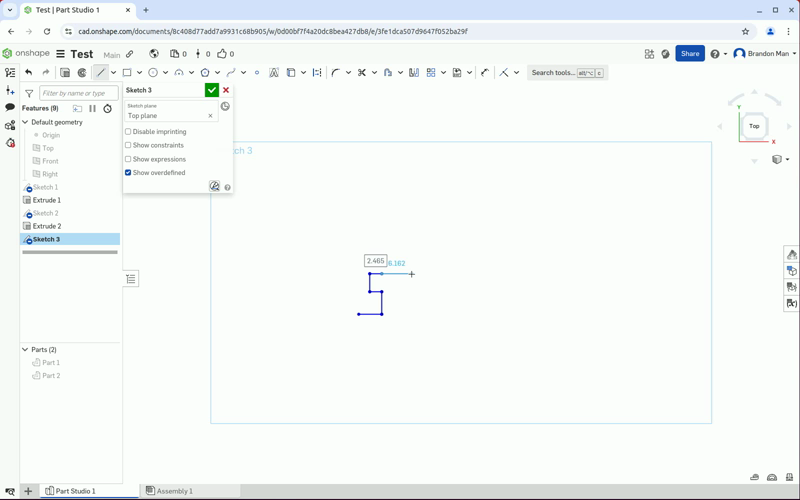
mouse_move(381, 250)
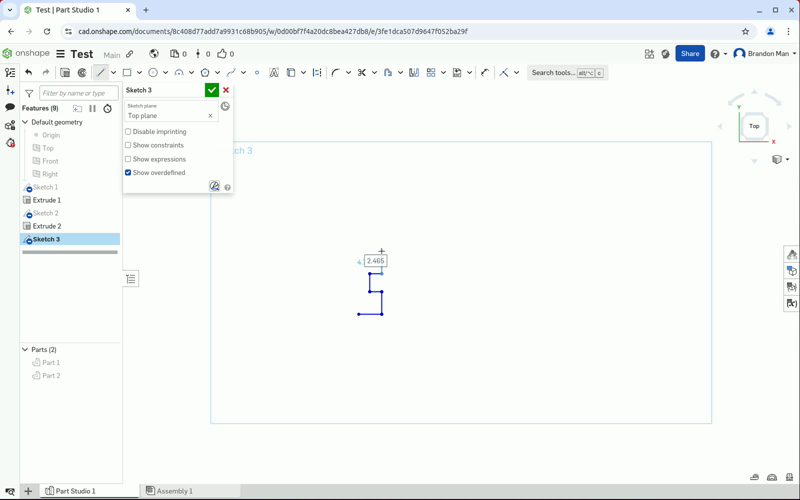
click(381, 250)
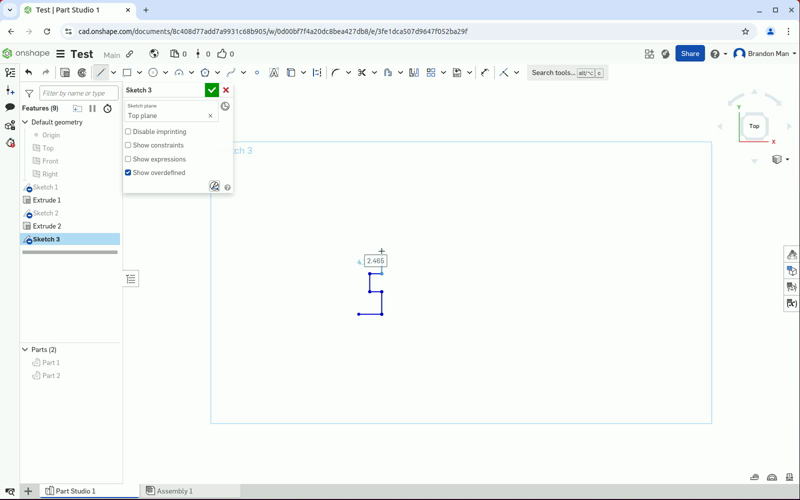
key_up(shift)
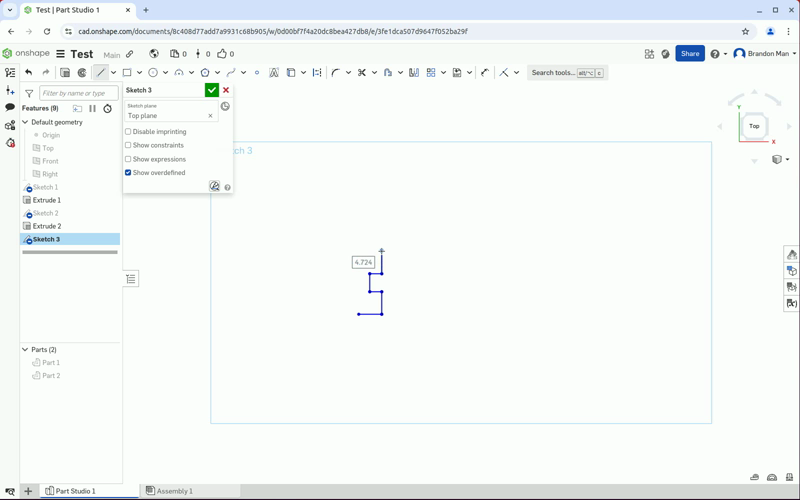
key_down(shift)
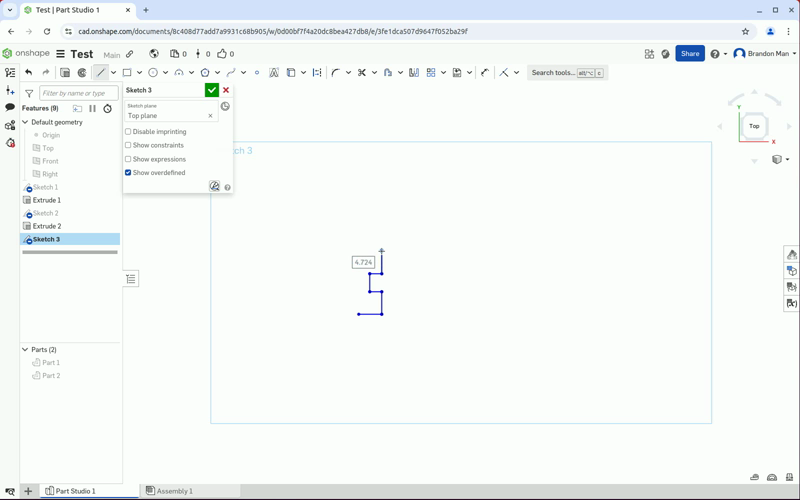
mouse_move(411, 250)
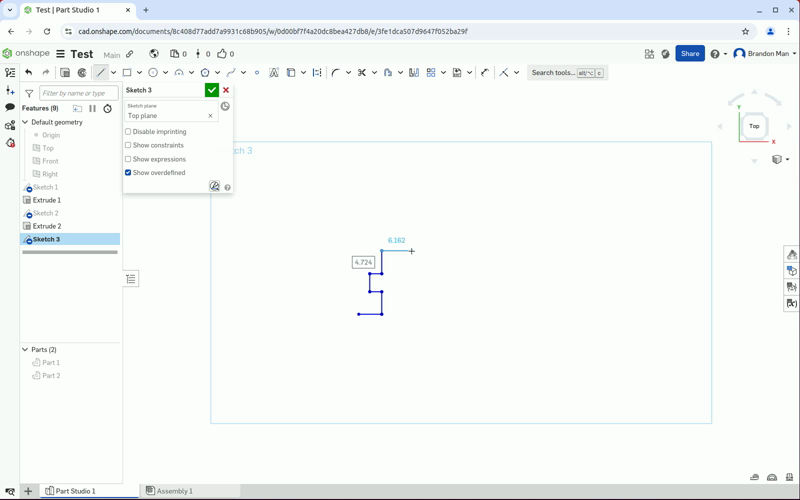
mouse_move(358, 250)
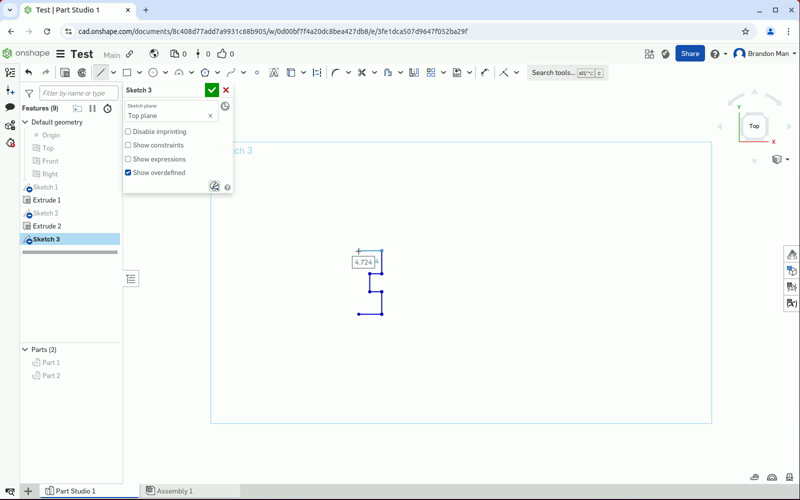
click(358, 250)
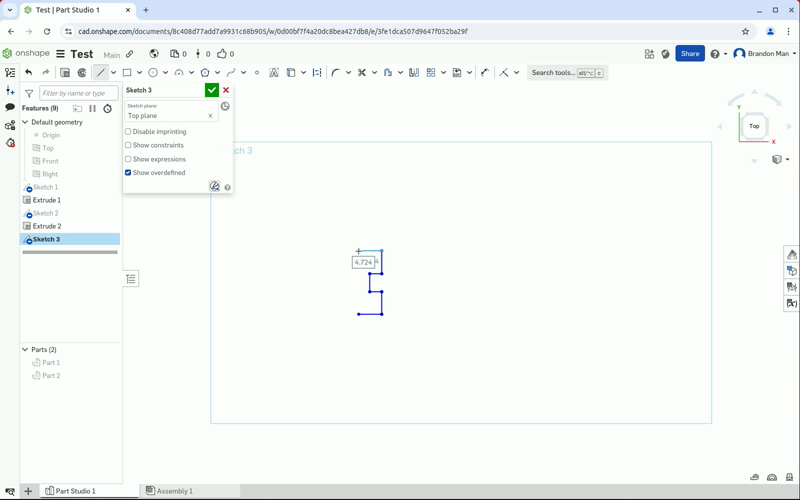
key_up(shift)
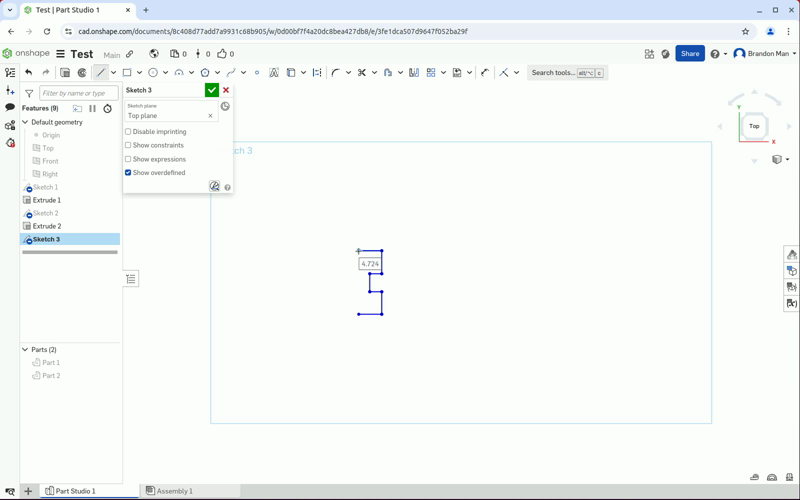
key_down(shift)
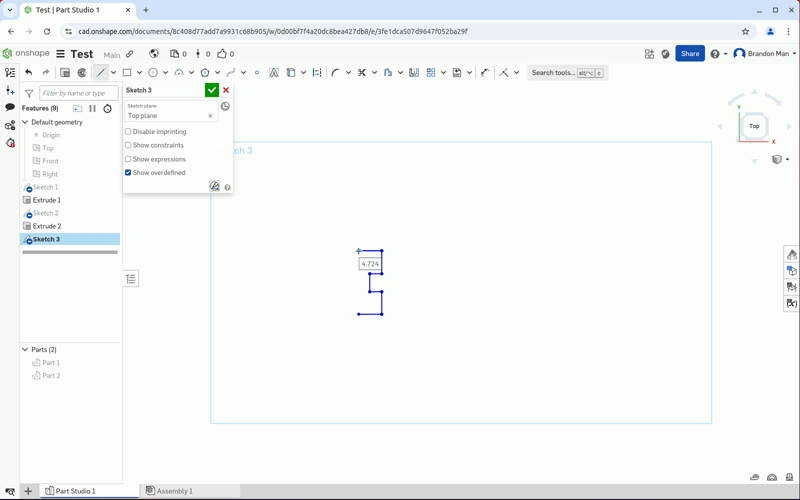
mouse_move(358, 314)
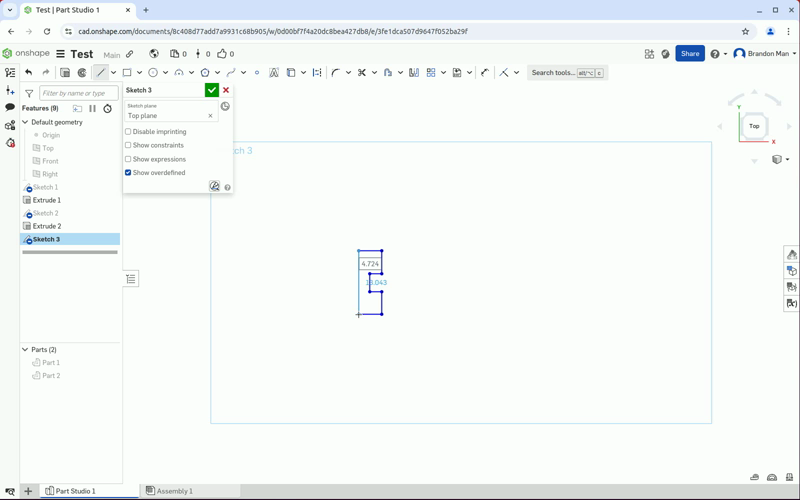
key_up(shift)
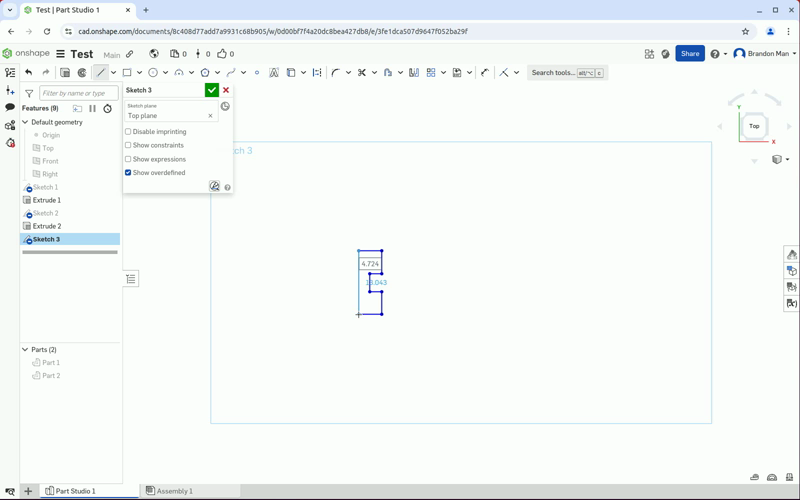
click(358, 314)
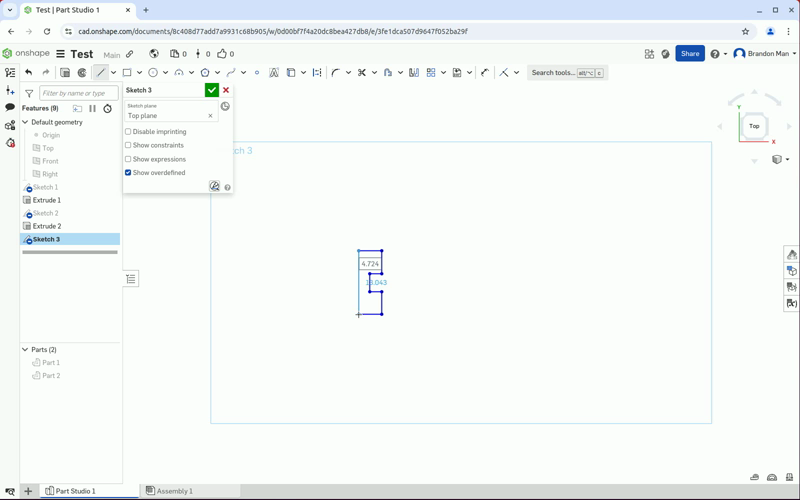
key(esc)
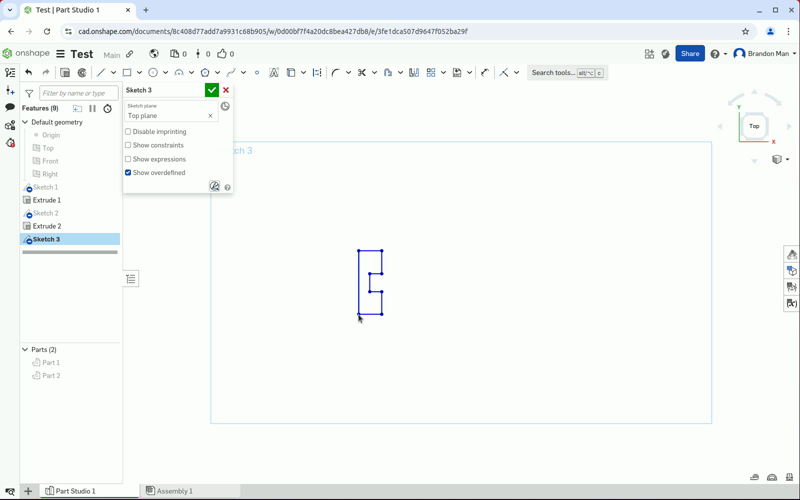
mouse_move(362, 267)
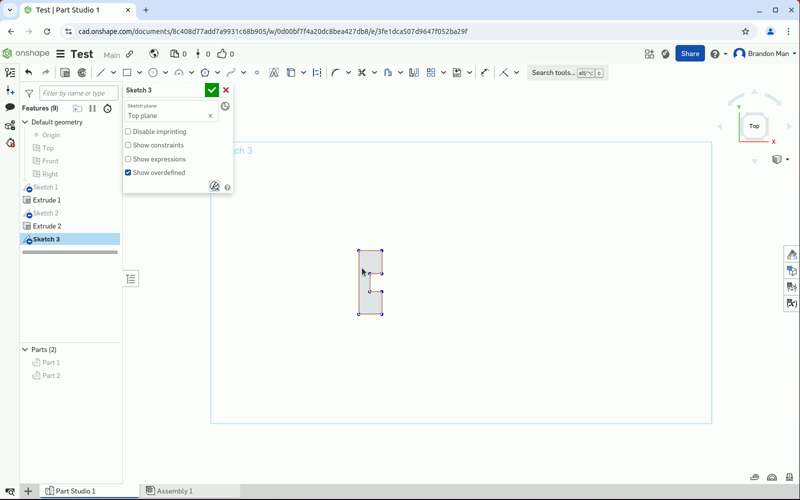
scroll(6)
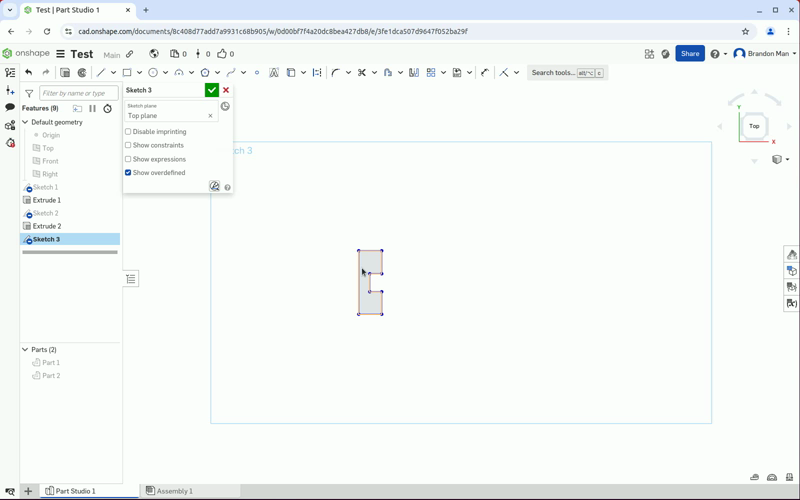
scroll(6)
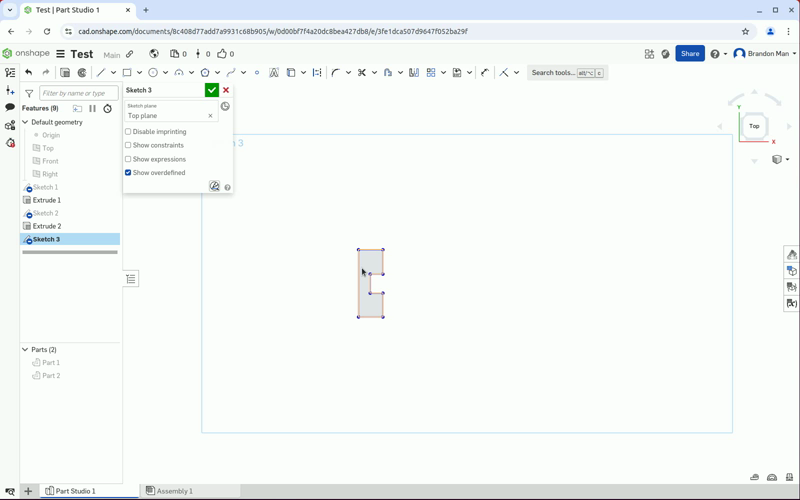
scroll(6)
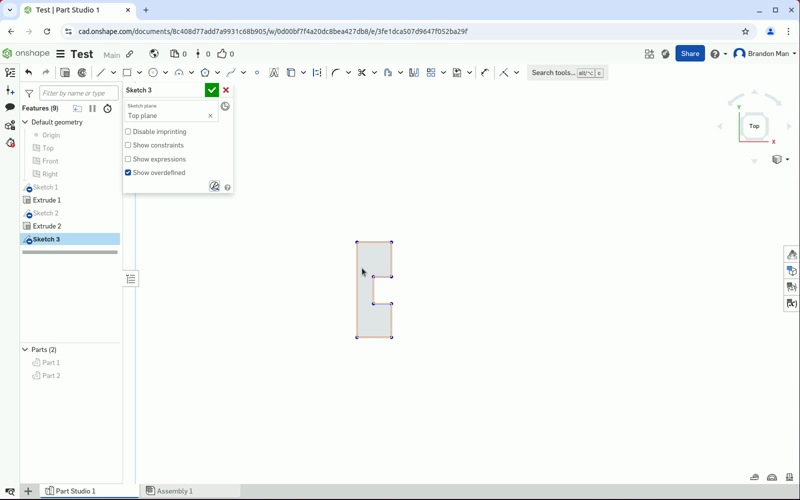
scroll(6)
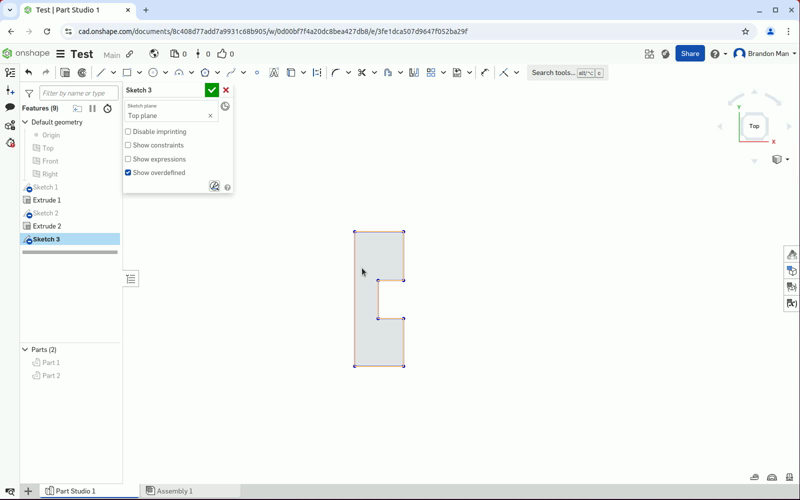
scroll(6)
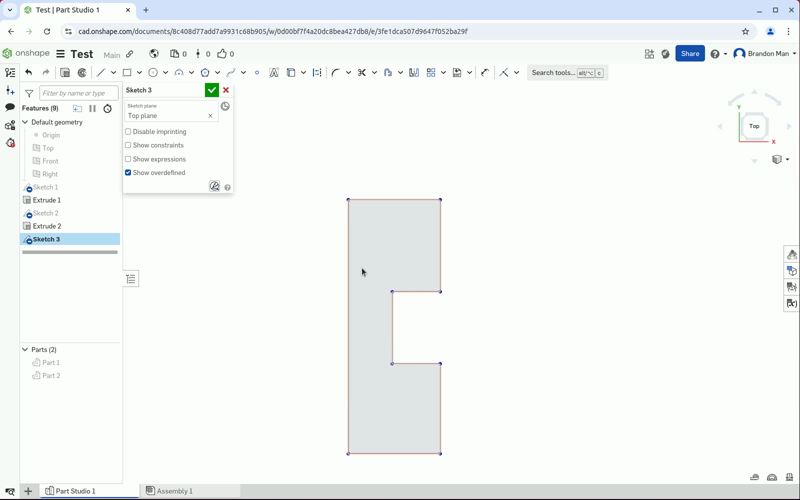
scroll(6)
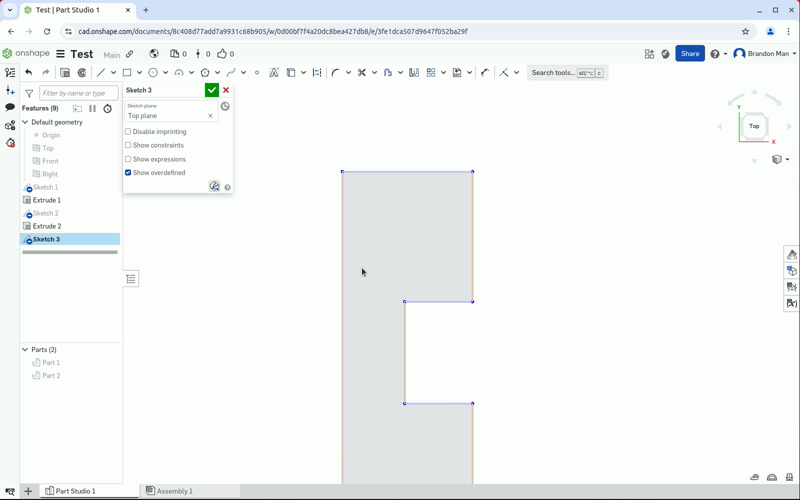
scroll(6)
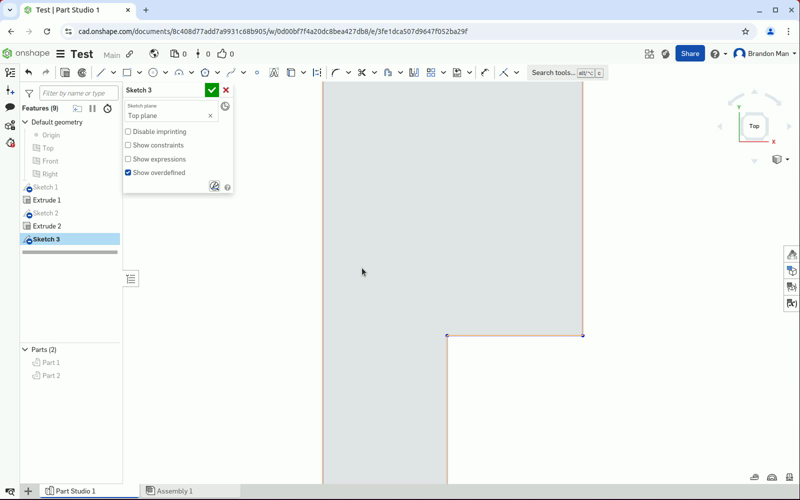
click(362, 267)
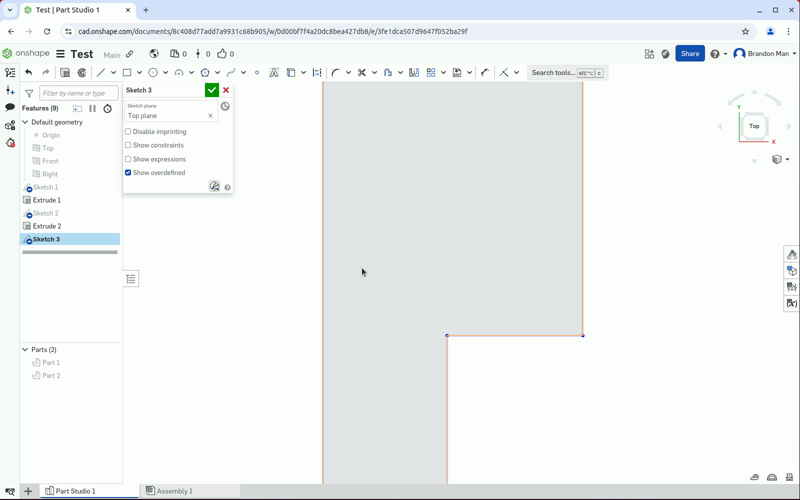
scroll(-6)
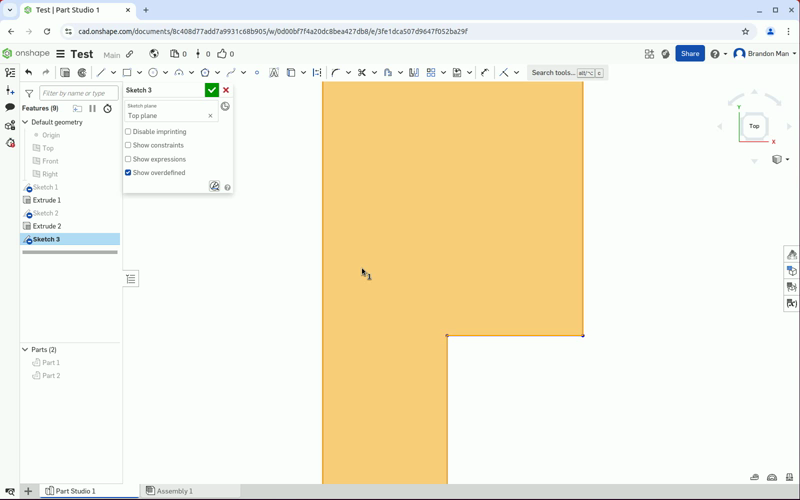
scroll(-6)
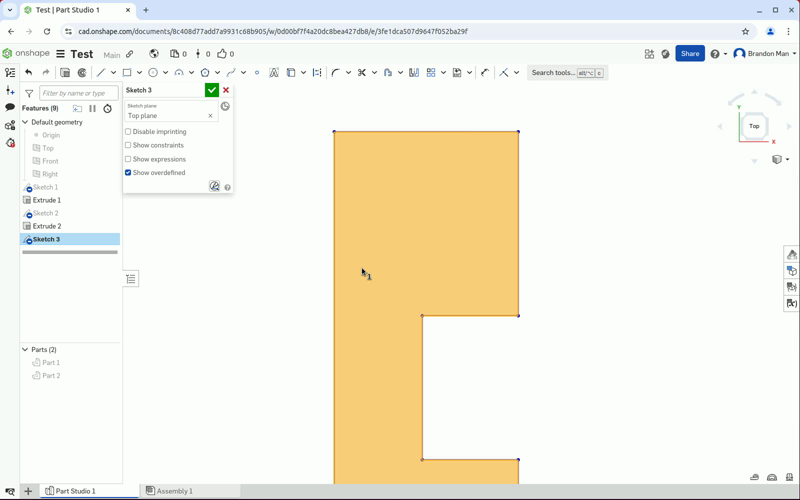
scroll(-6)
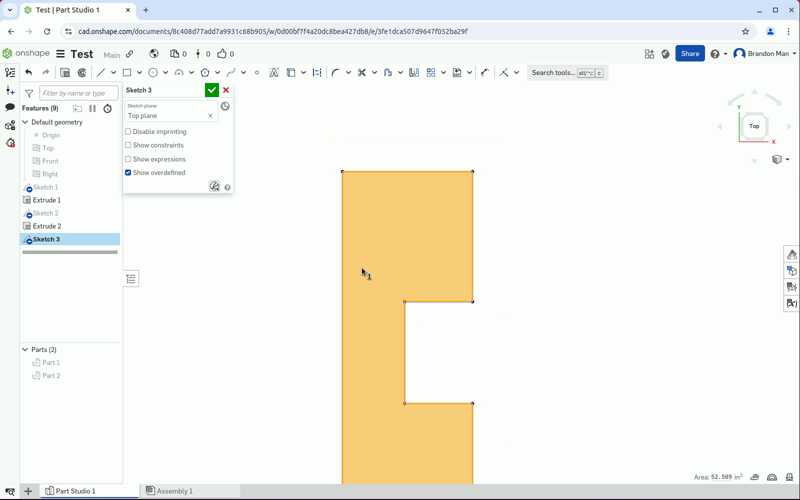
scroll(-6)
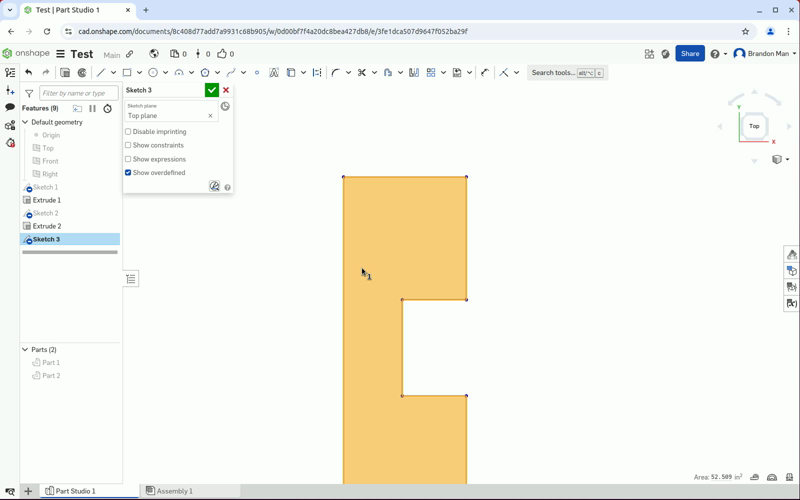
scroll(-6)
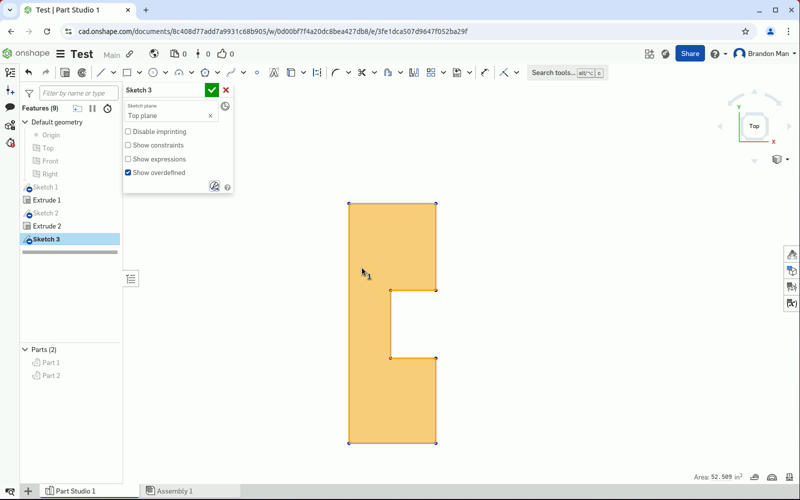
scroll(-6)
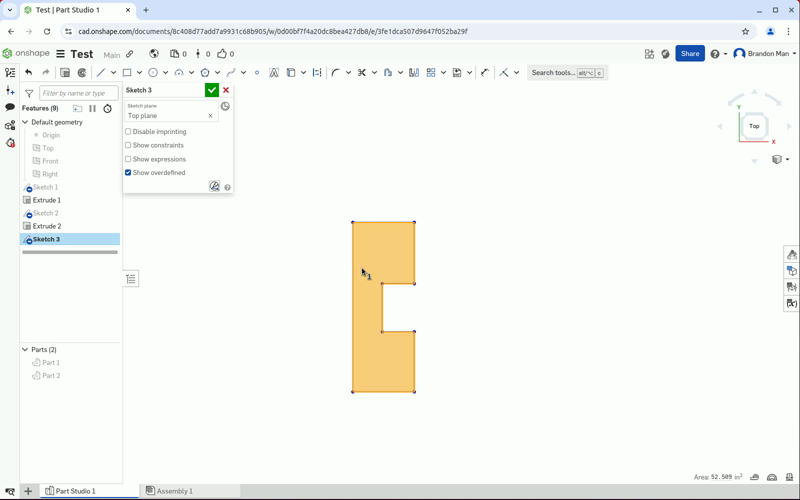
scroll(-6)
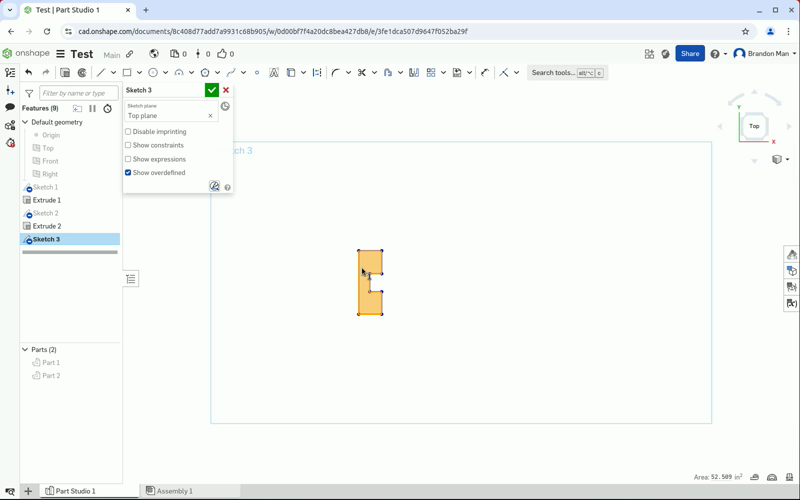
mouse_move(73, 352)
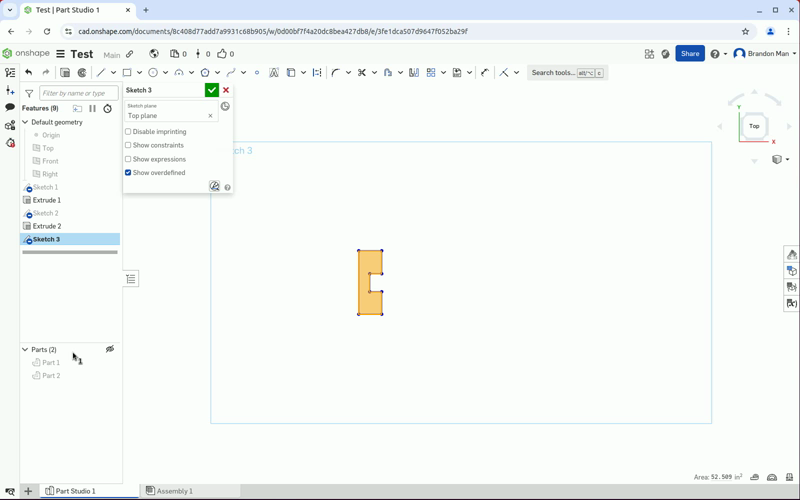
key(shift+y)
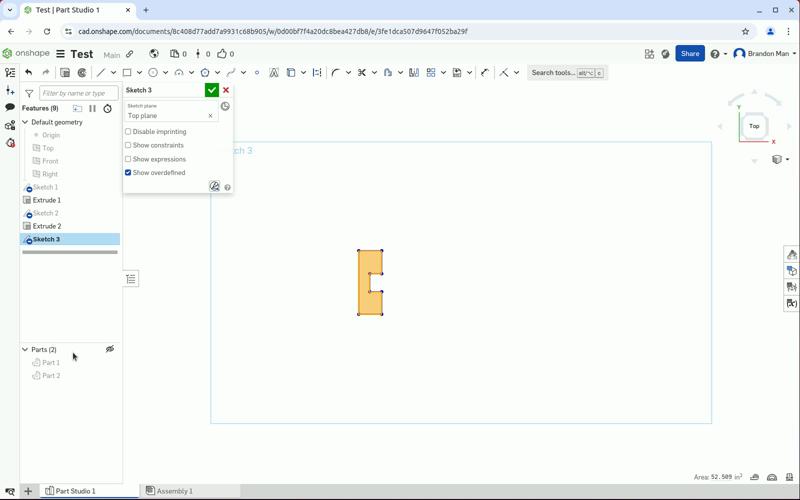
key(shift+e)
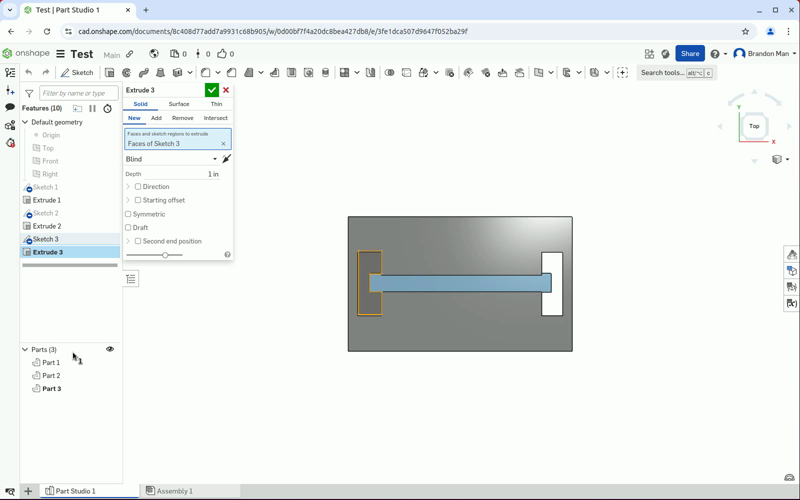
mouse_move(143, 106)
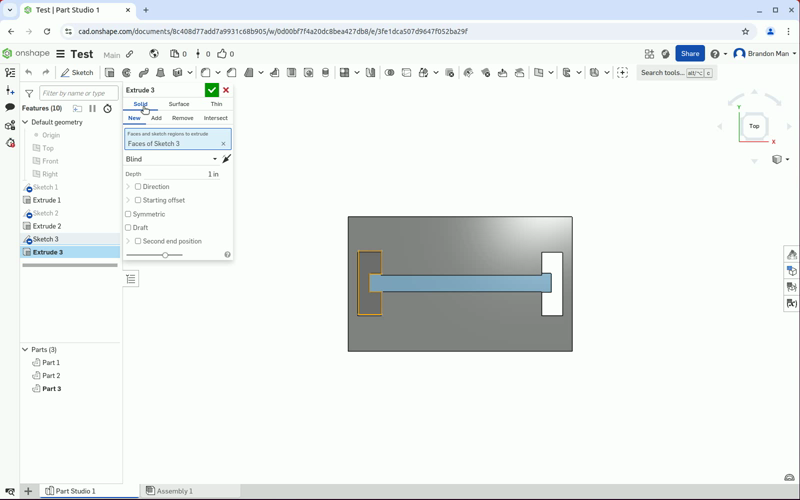
click(143, 106)
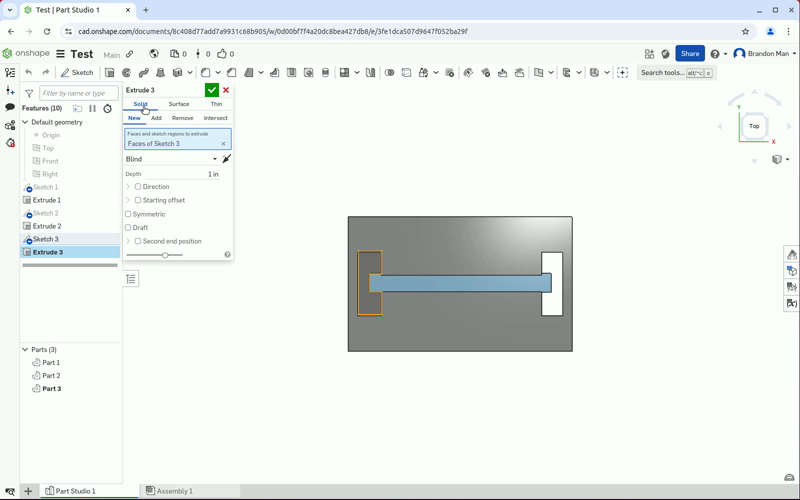
mouse_move(137, 120)
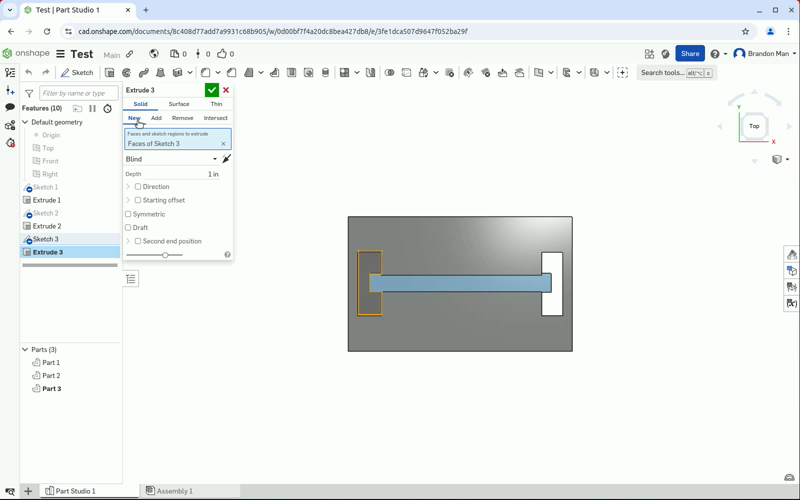
click(137, 120)
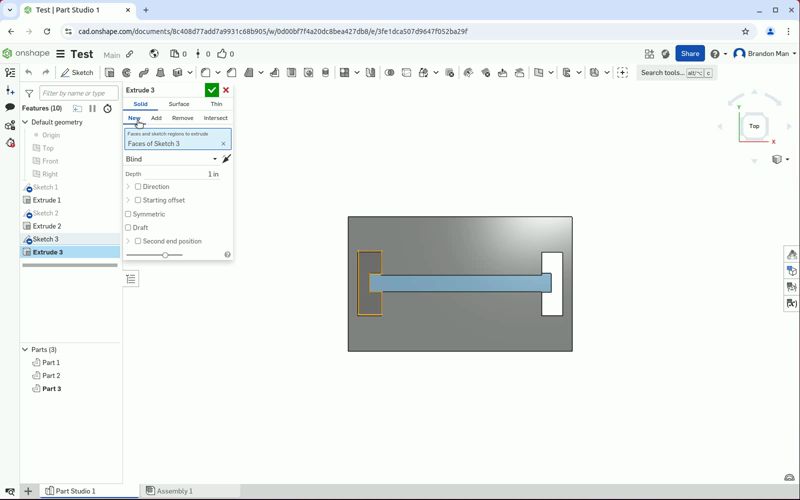
key(tab, 4)
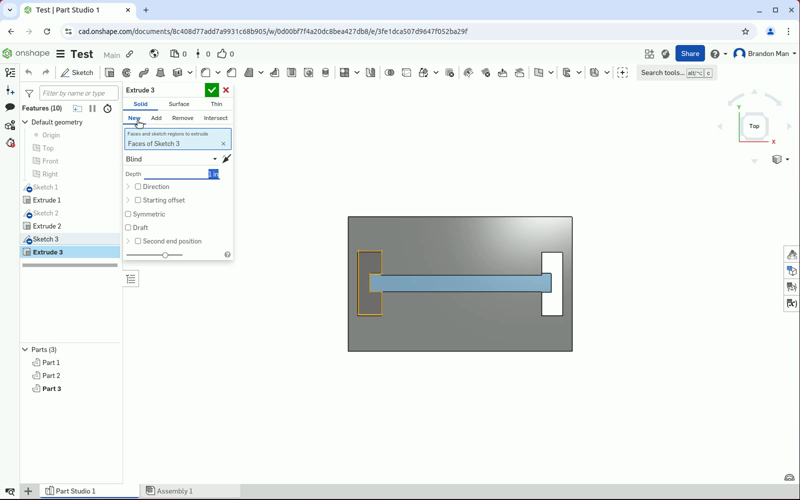
text(18.535)
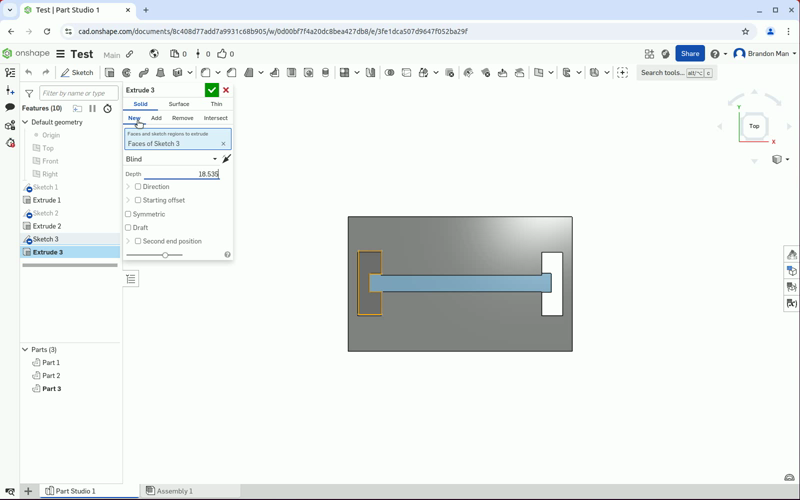
key(enter)
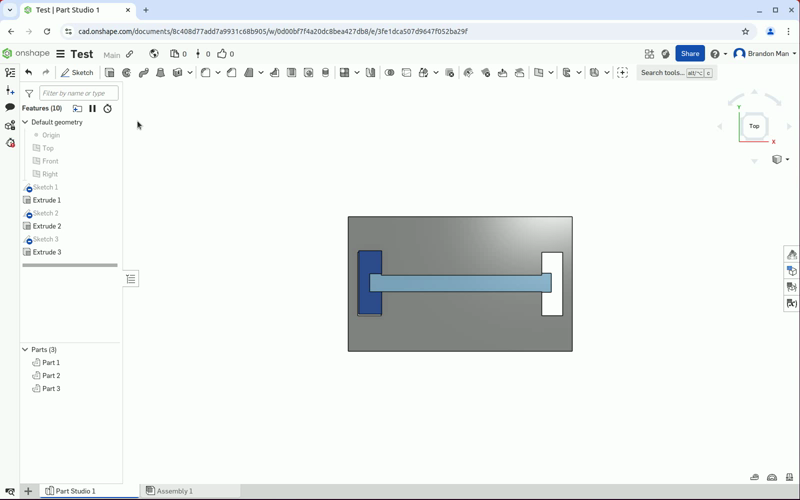
key(shift+h)
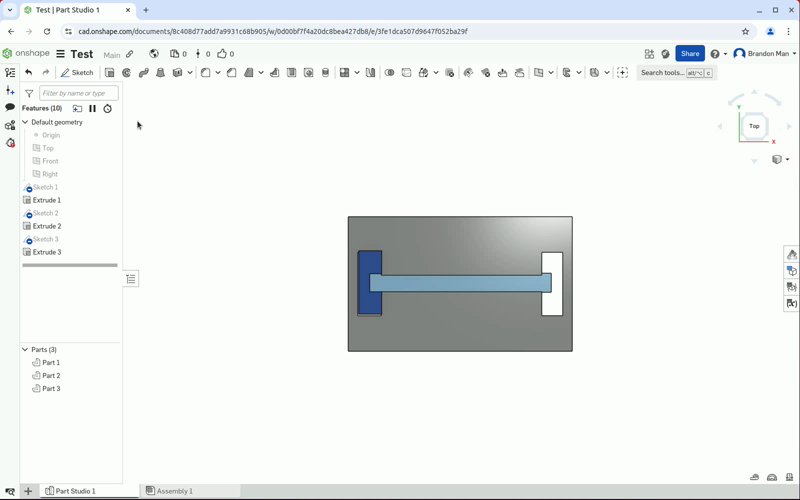
key(shift+h)
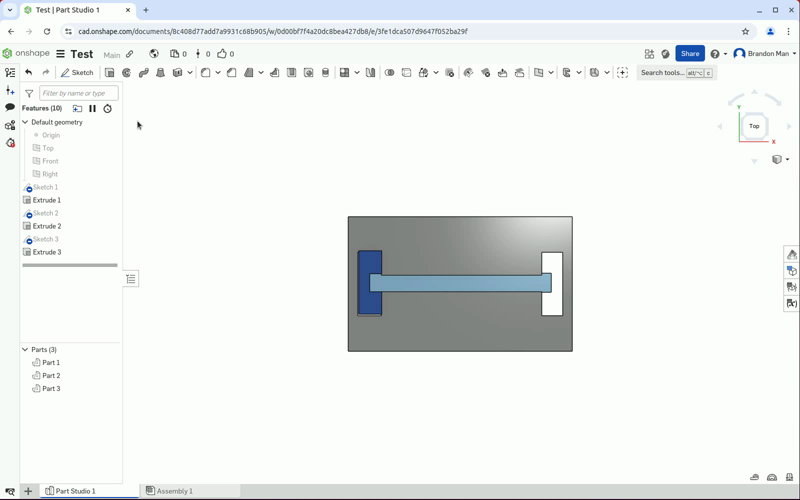
mouse_move(73, 189)
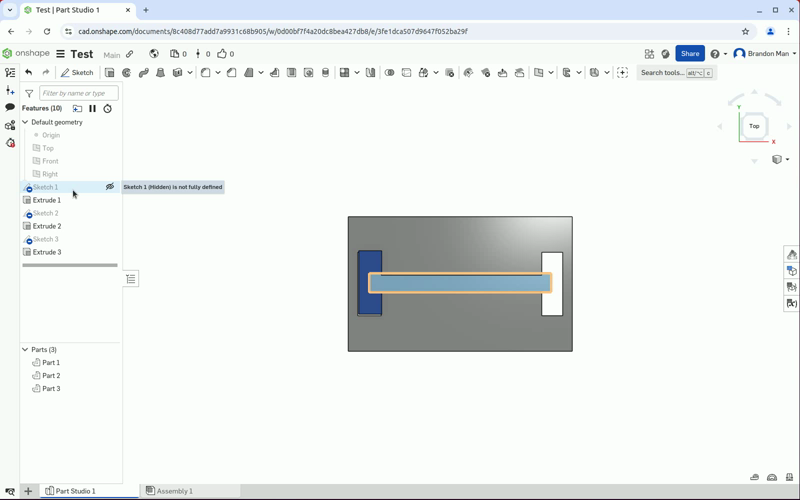
click(73, 189)
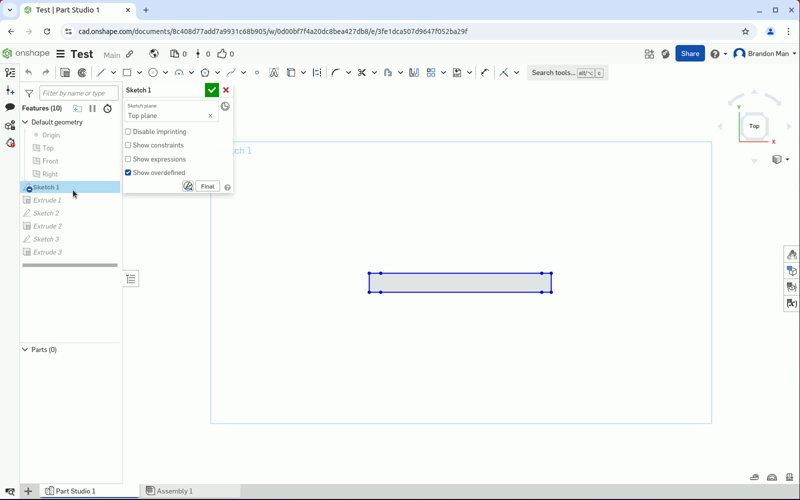
mouse_move(229, 92)
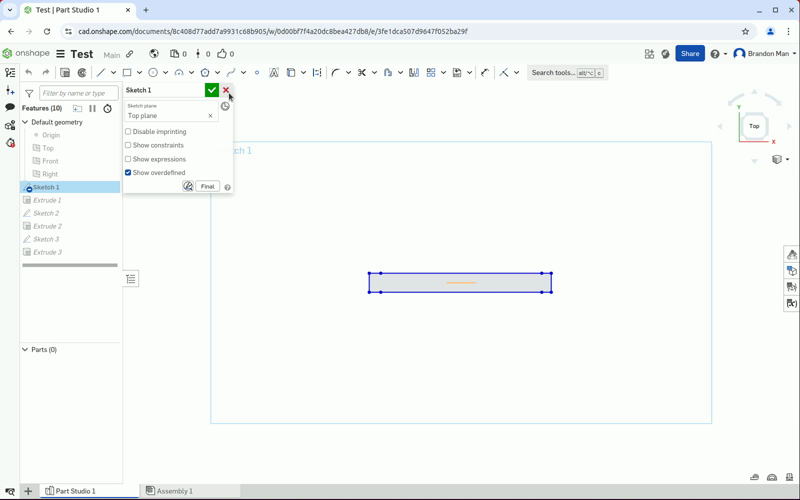
click(229, 92)
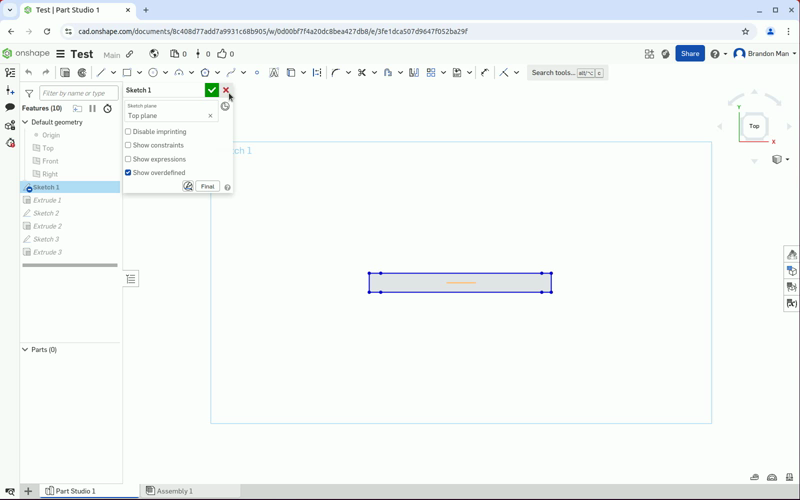
key(shift+s)
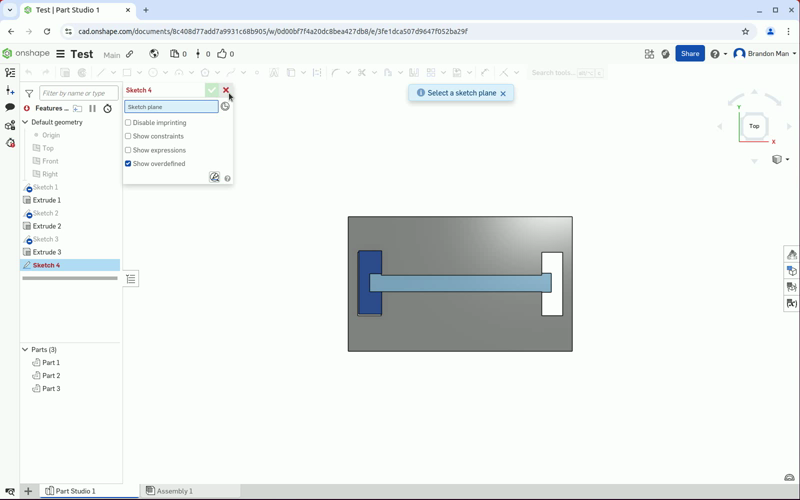
mouse_move(73, 150)
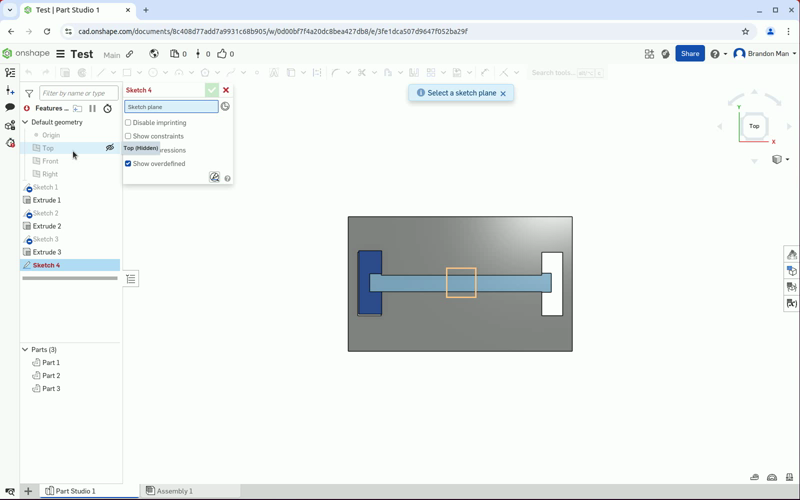
click(73, 150)
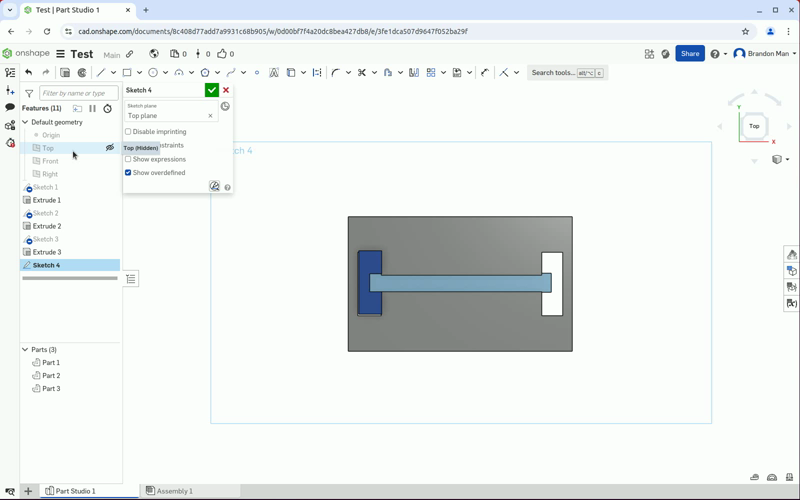
mouse_move(73, 352)
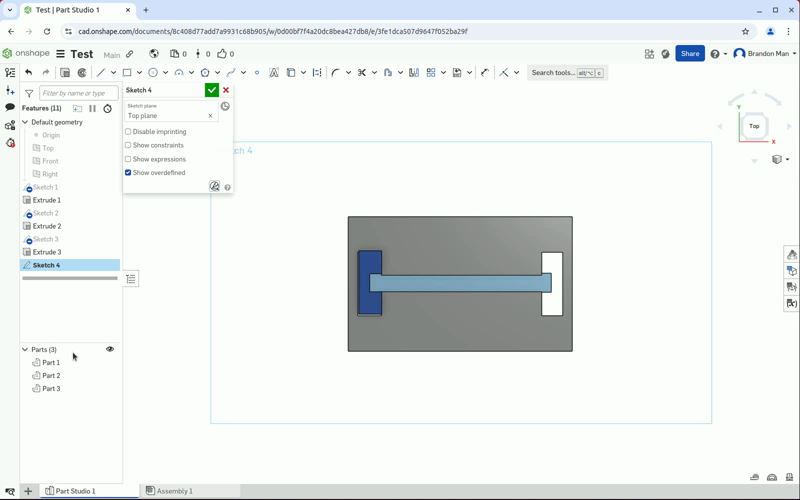
key(y)
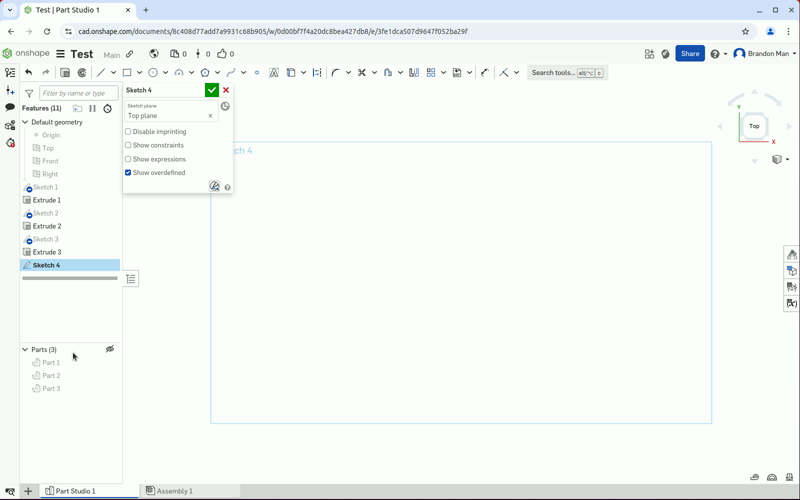
key(l)
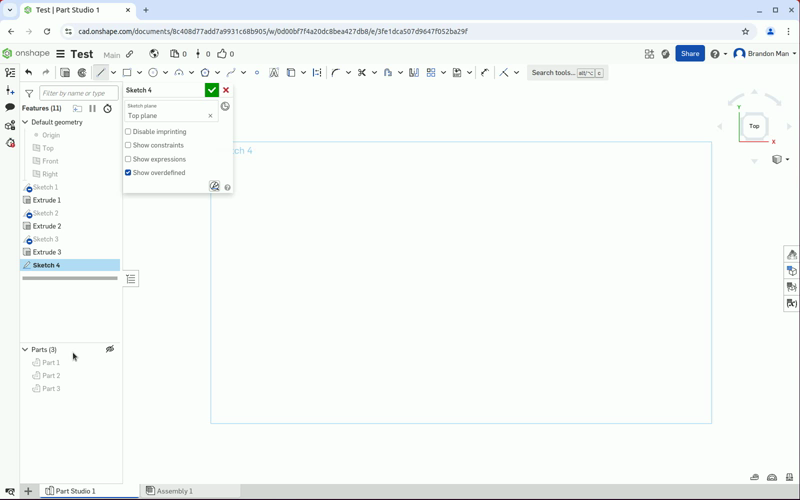
key_down(shift)
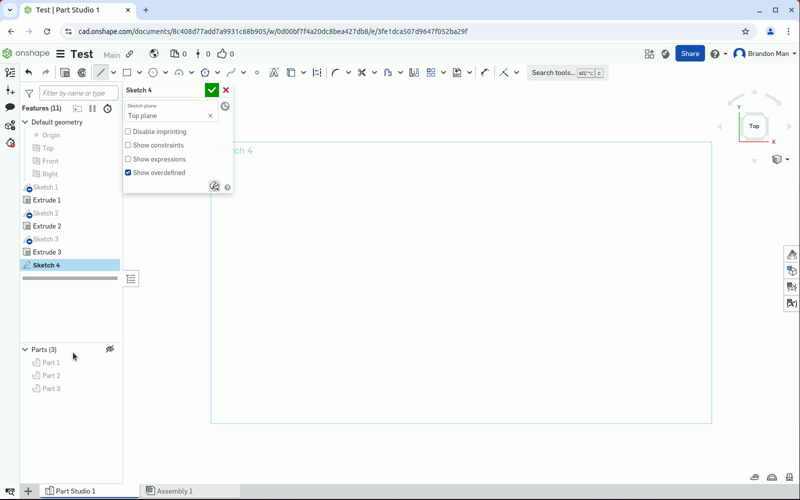
mouse_move(541, 314)
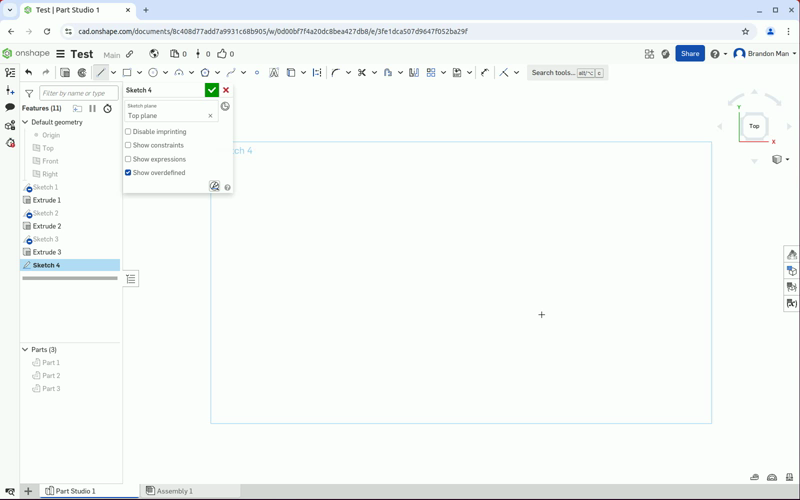
click(541, 314)
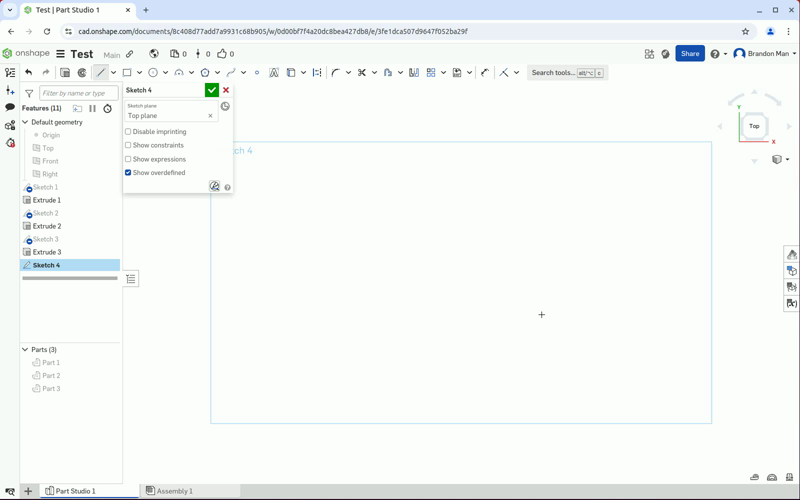
key_up(shift)
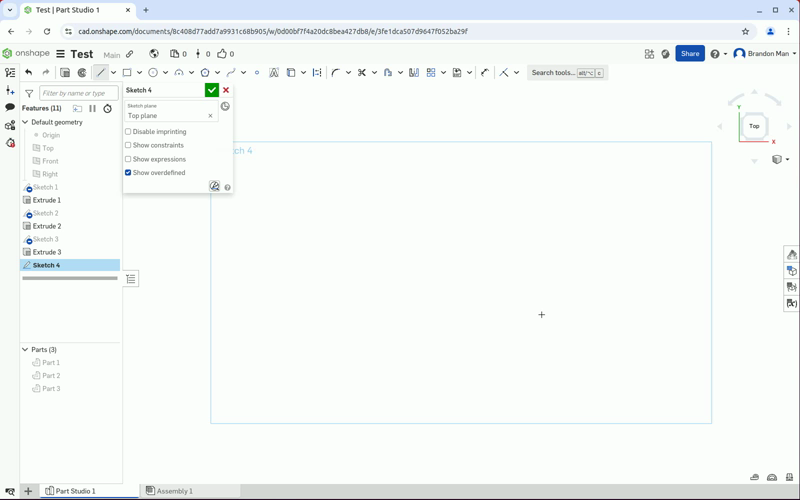
key_down(shift)
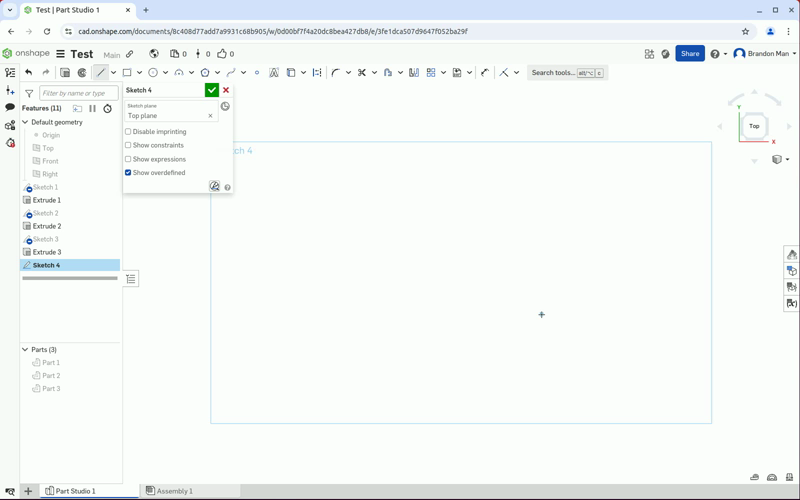
mouse_move(571, 314)
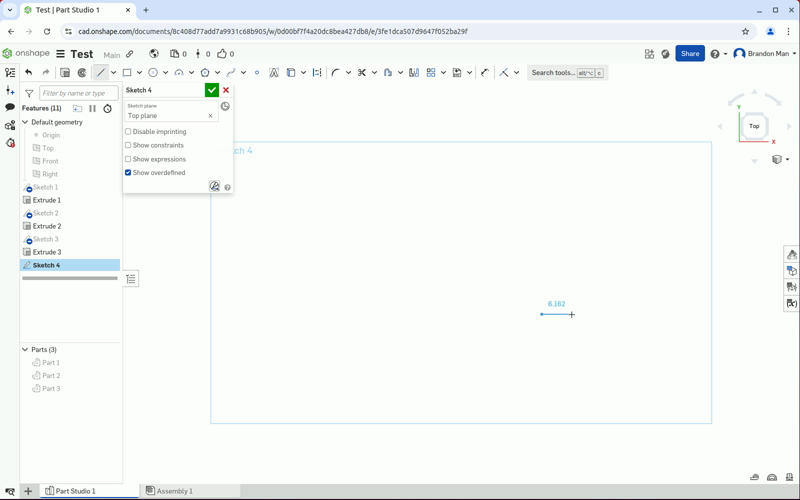
mouse_move(564, 314)
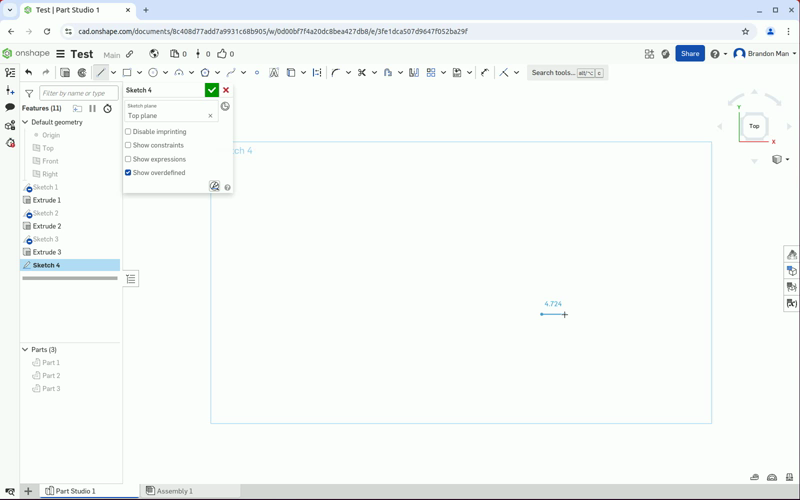
click(564, 314)
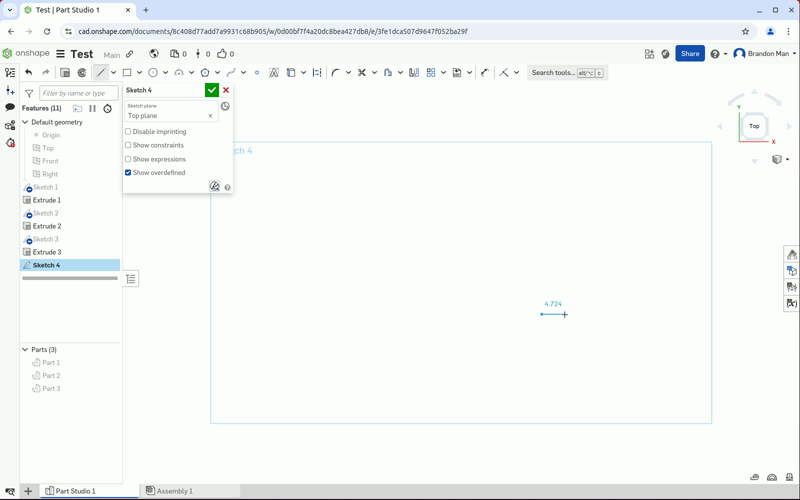
key_up(shift)
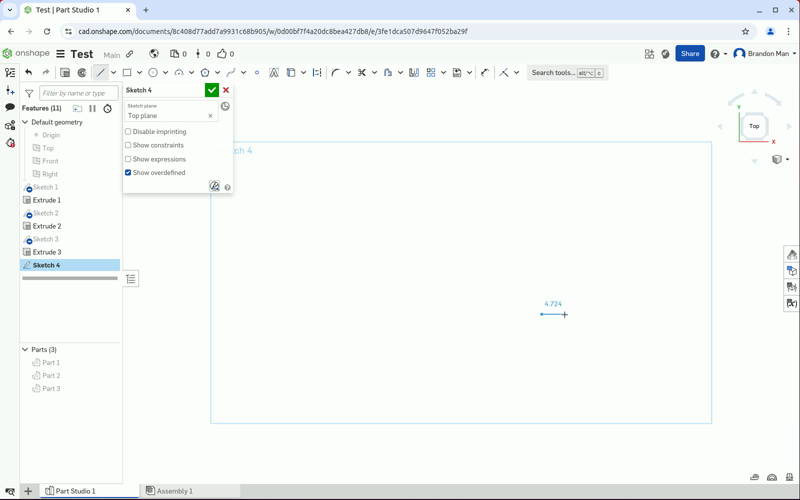
key_down(shift)
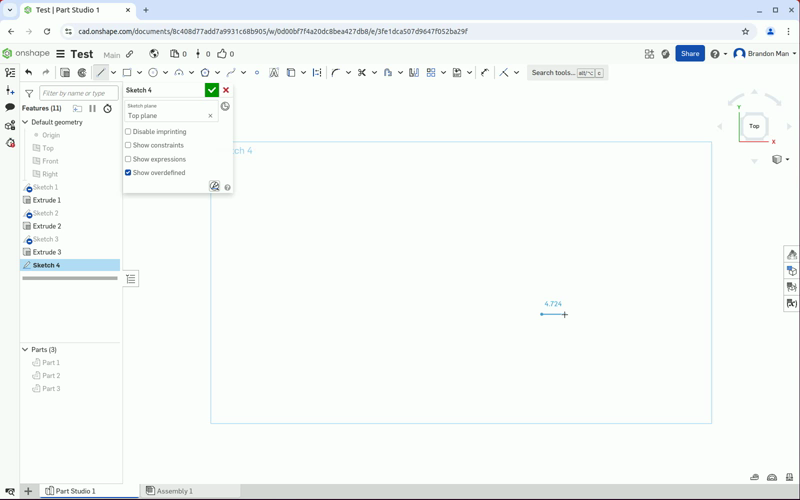
mouse_move(564, 250)
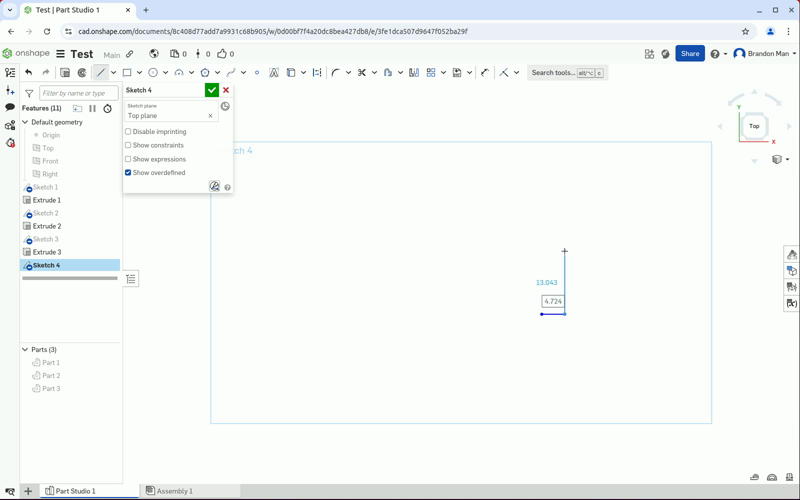
click(564, 250)
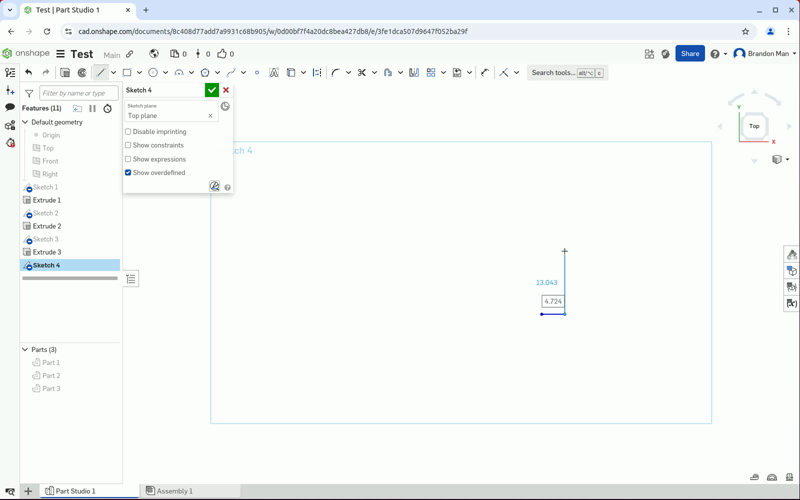
key_up(shift)
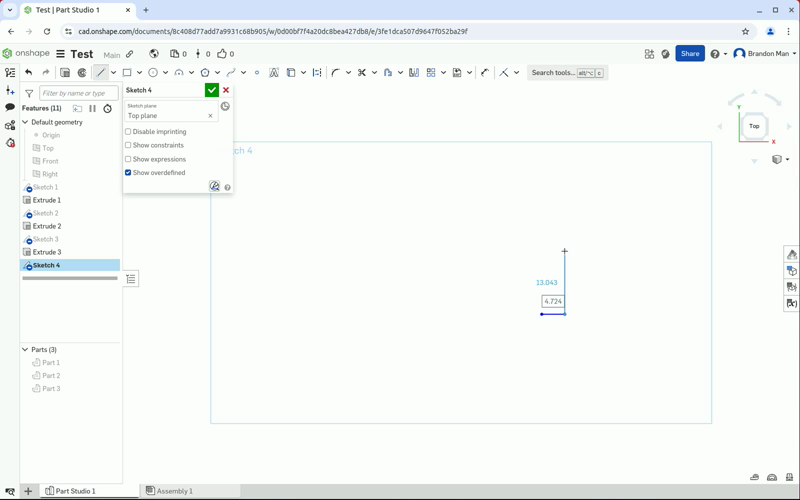
key_down(shift)
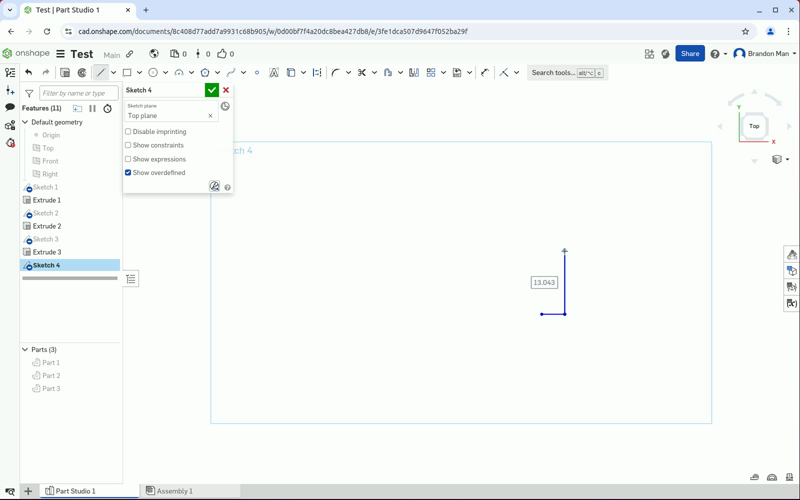
mouse_move(589, 250)
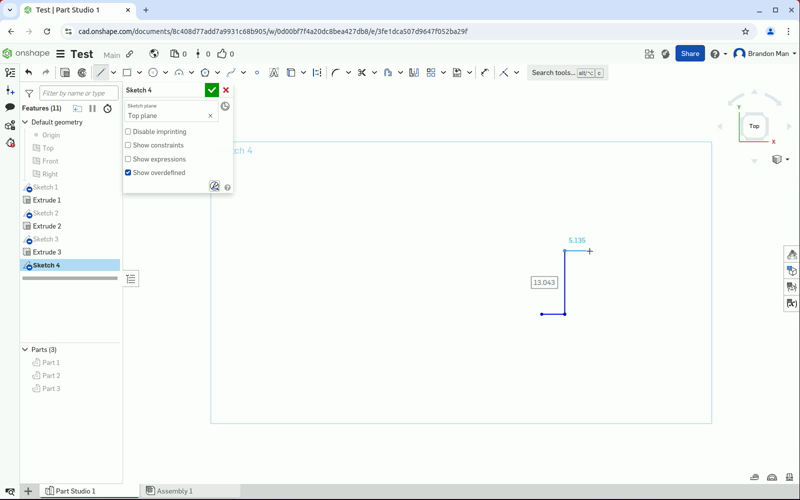
mouse_move(541, 250)
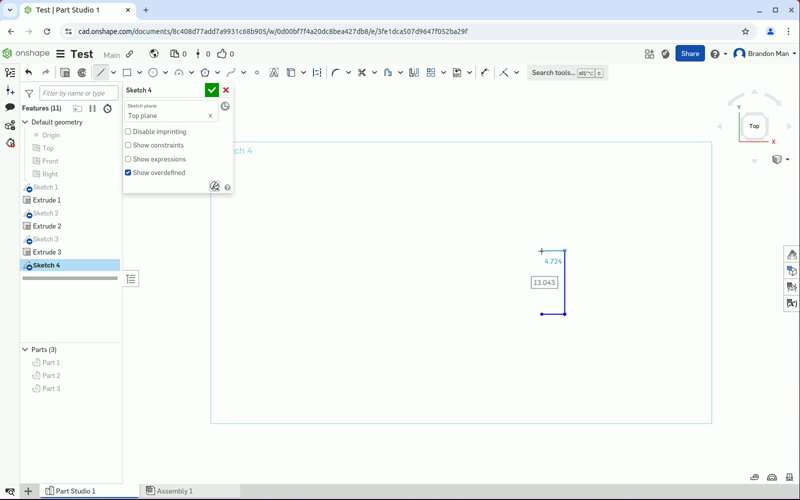
click(541, 250)
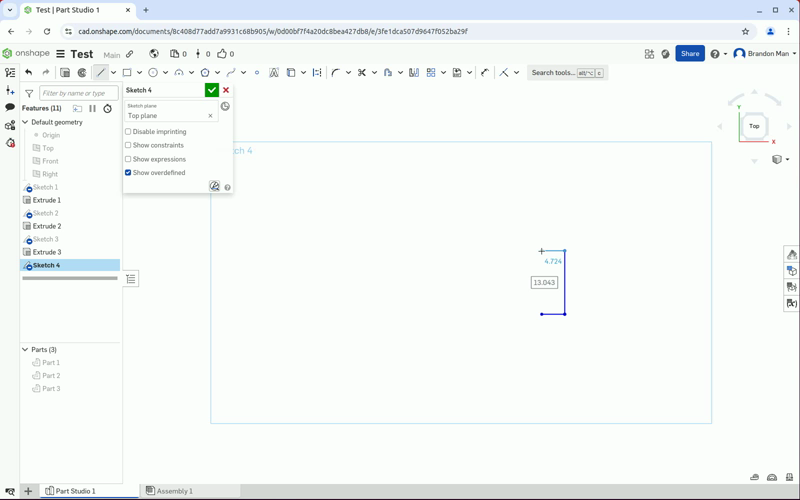
key_up(shift)
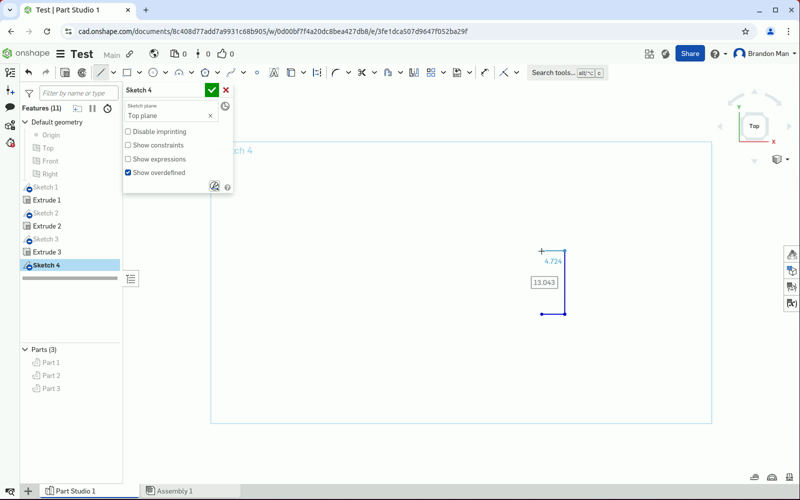
key_down(shift)
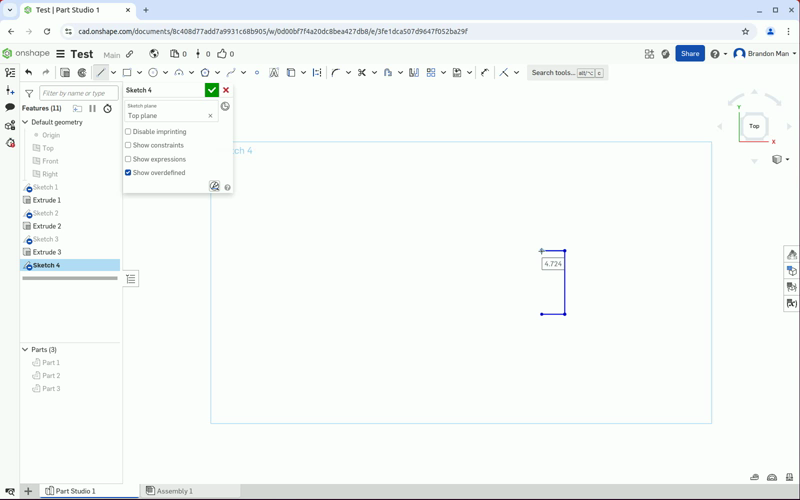
mouse_move(571, 250)
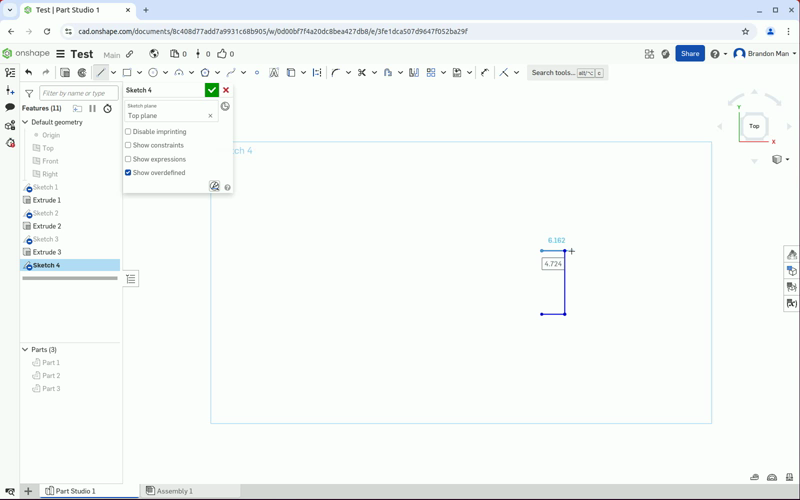
mouse_move(541, 273)
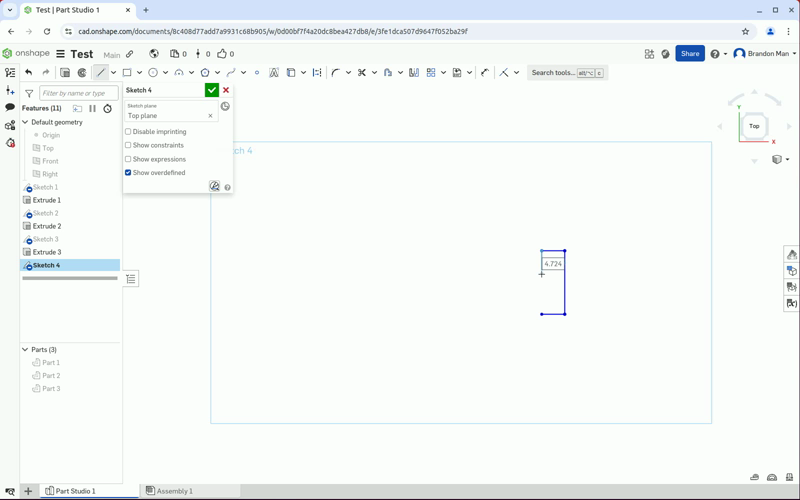
click(541, 273)
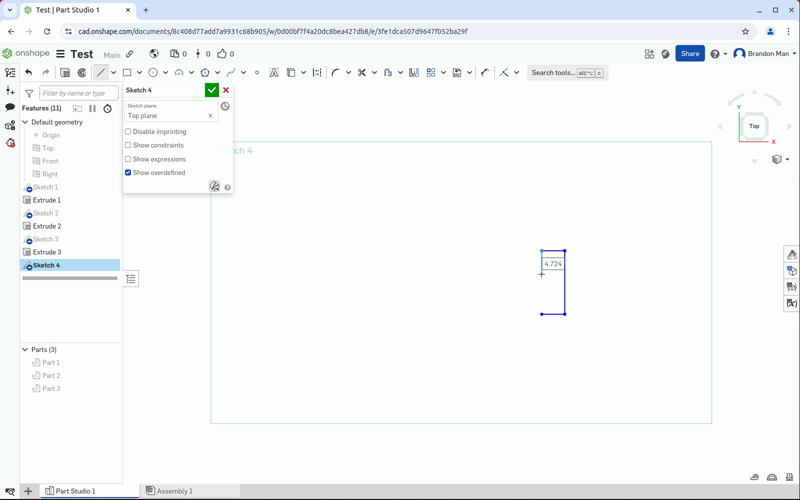
key_up(shift)
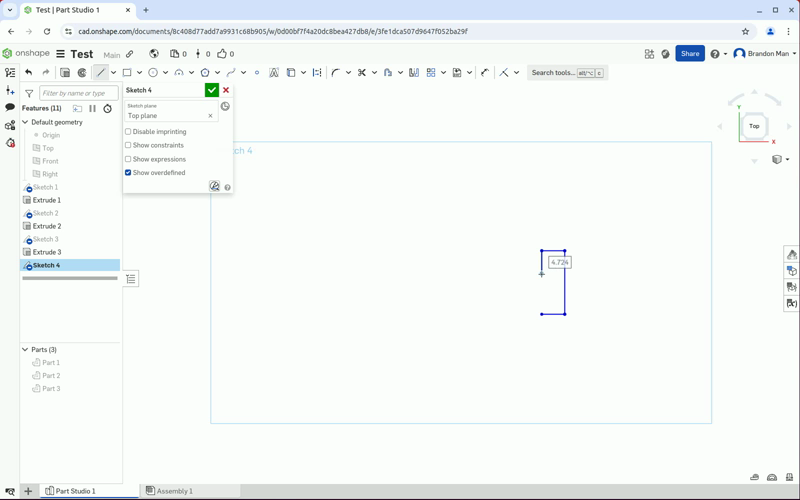
key_down(shift)
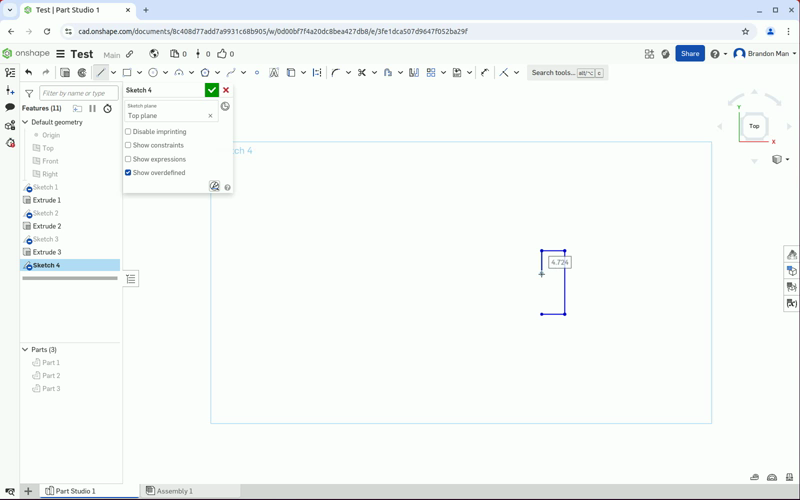
mouse_move(571, 273)
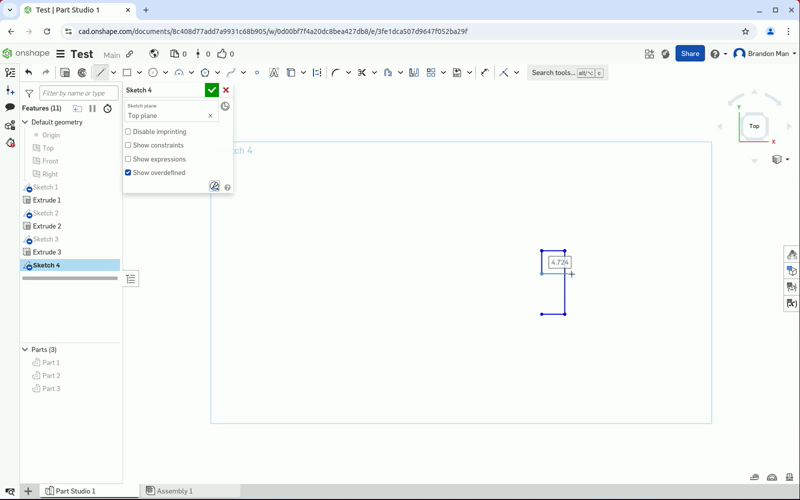
mouse_move(552, 273)
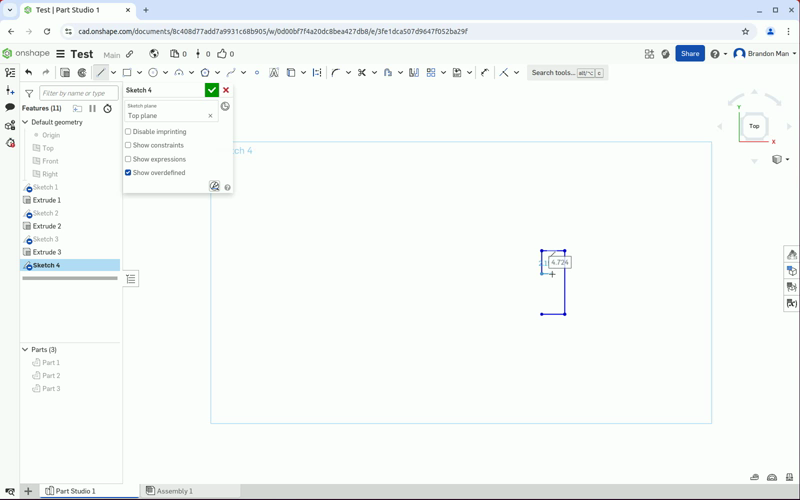
click(552, 273)
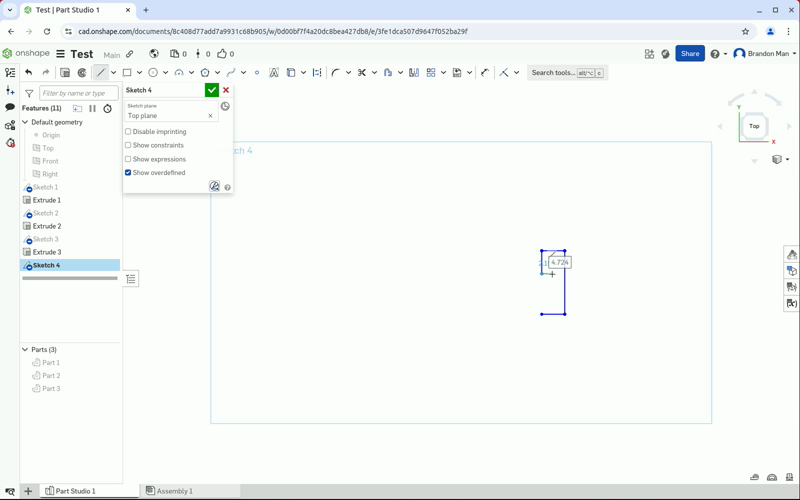
key_up(shift)
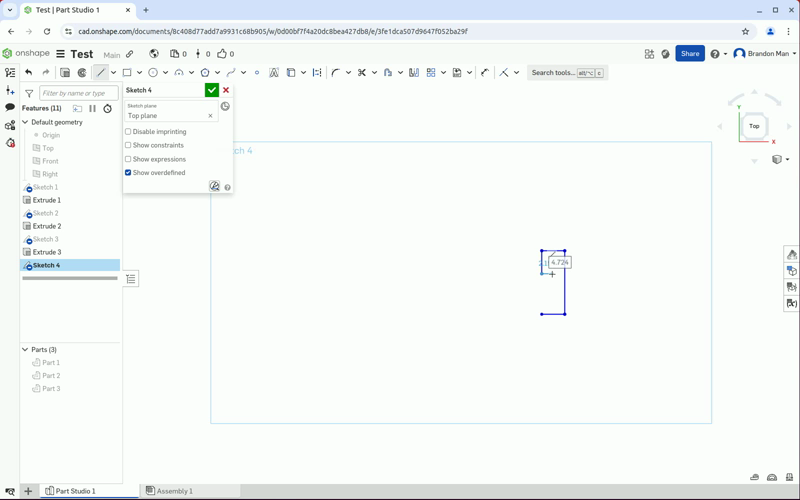
key_down(shift)
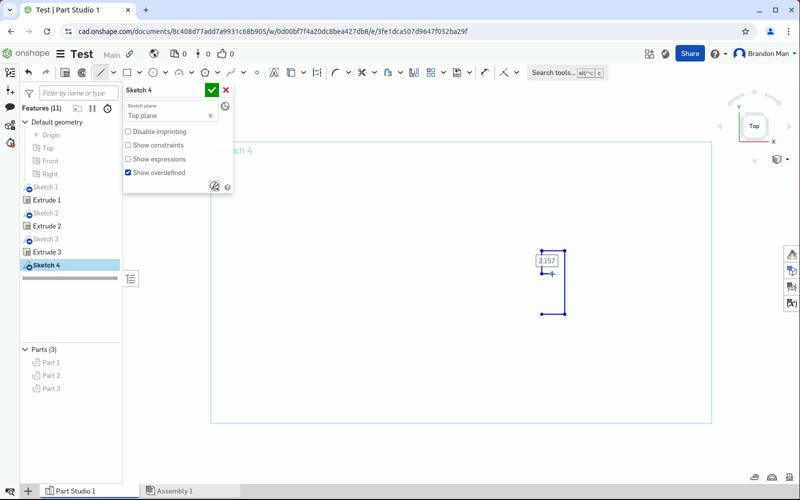
mouse_move(582, 273)
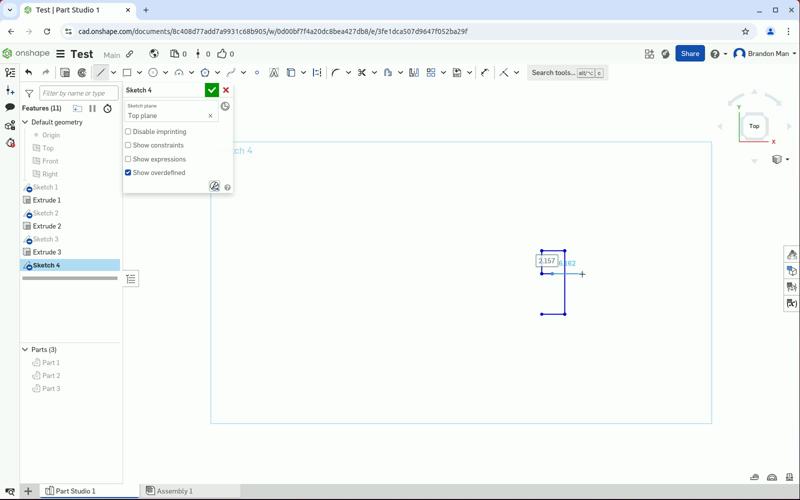
mouse_move(552, 291)
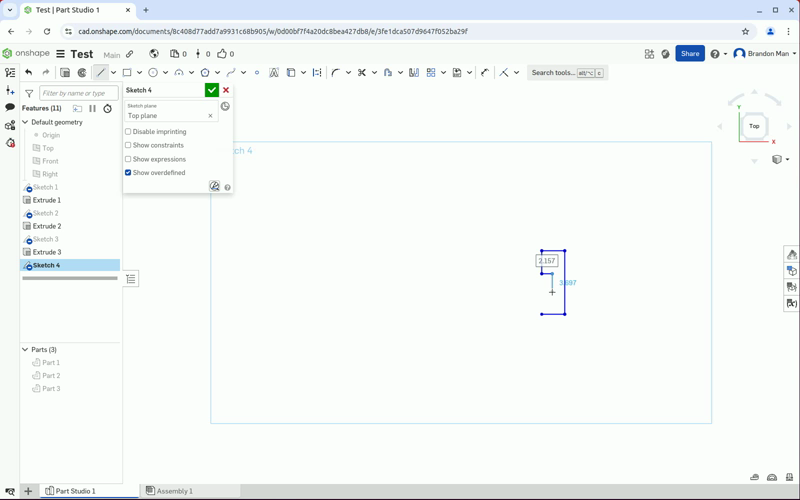
click(552, 291)
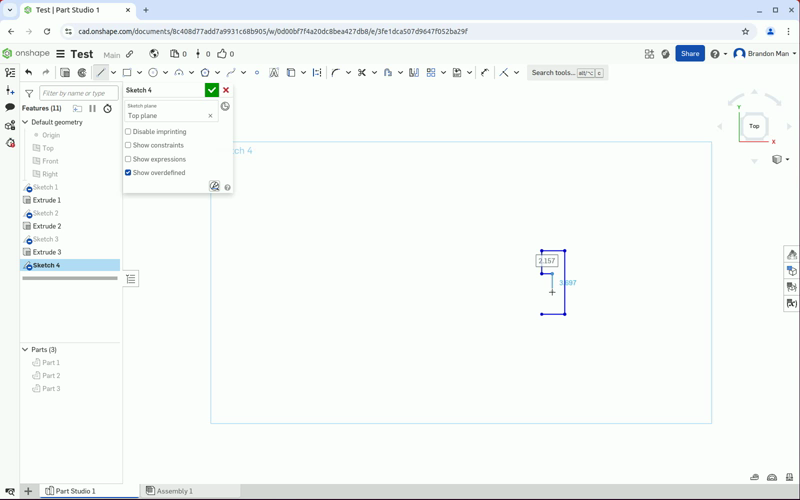
key_up(shift)
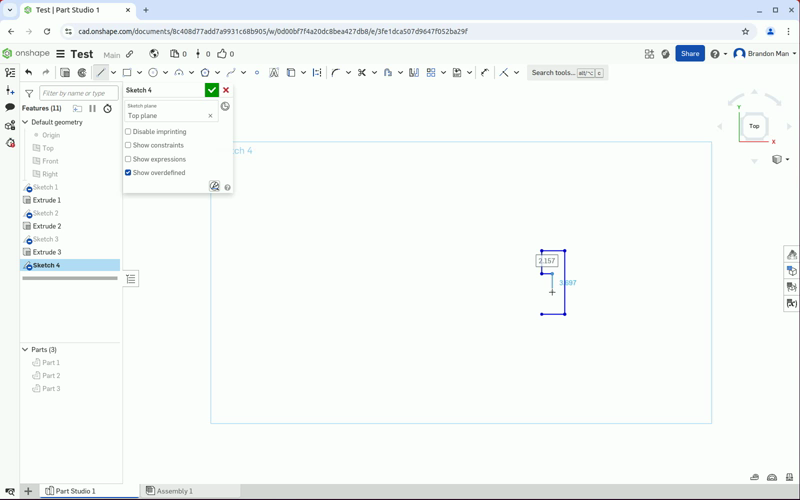
key_down(shift)
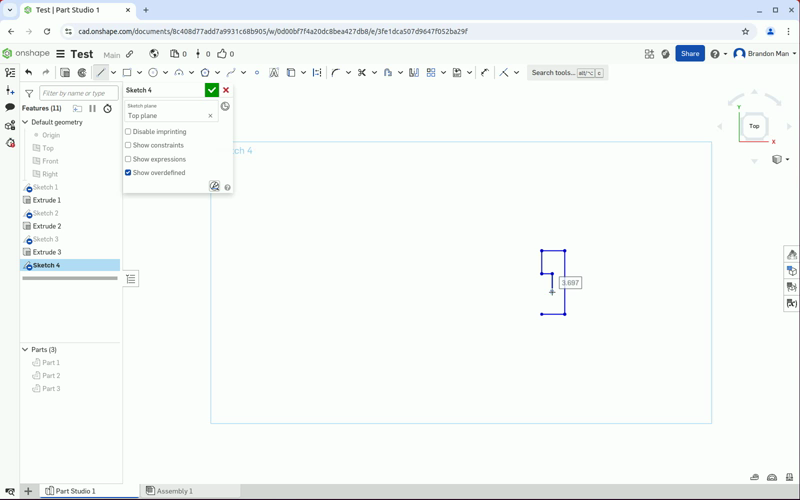
mouse_move(582, 291)
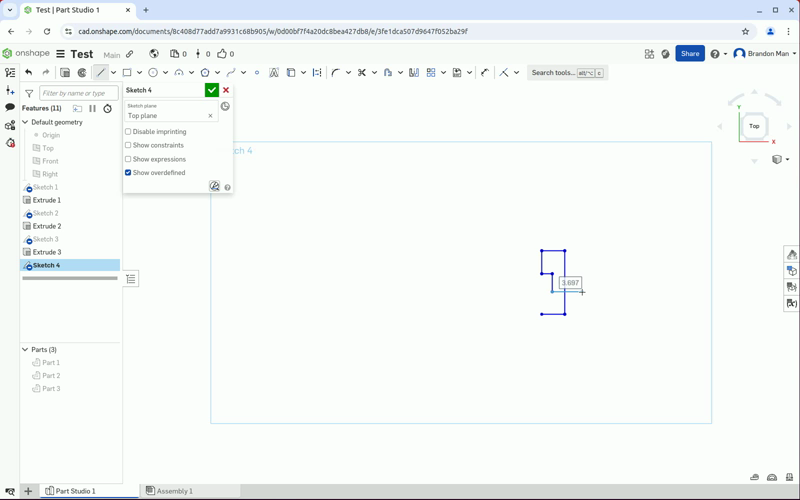
mouse_move(541, 291)
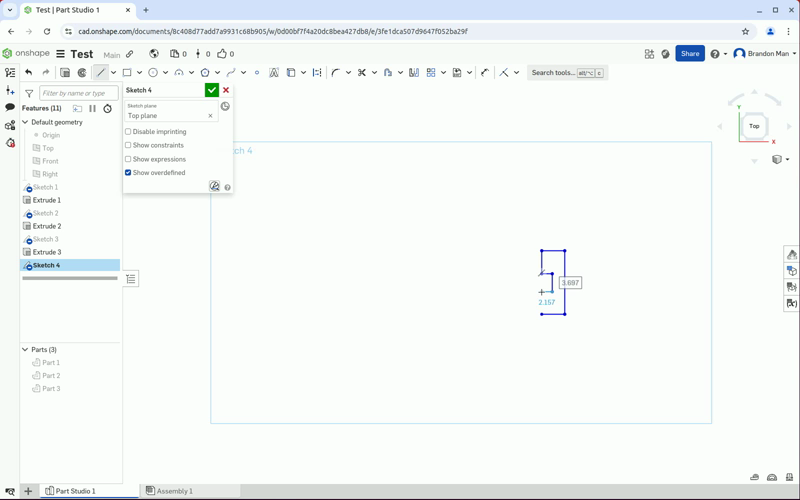
click(541, 291)
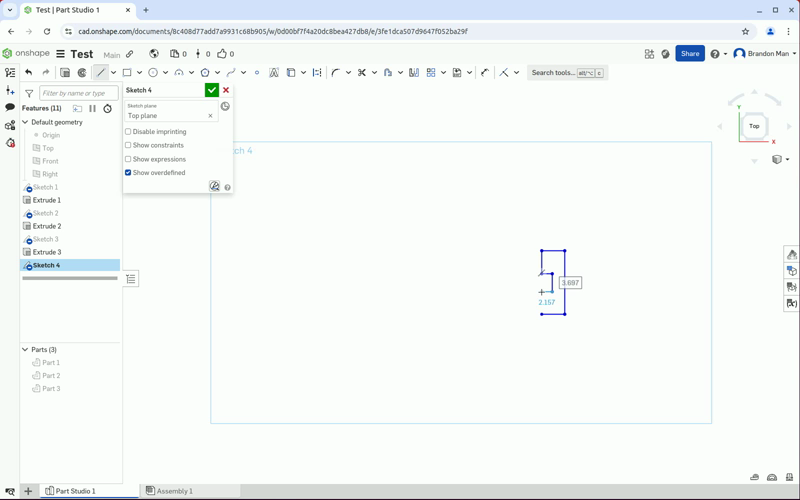
key_up(shift)
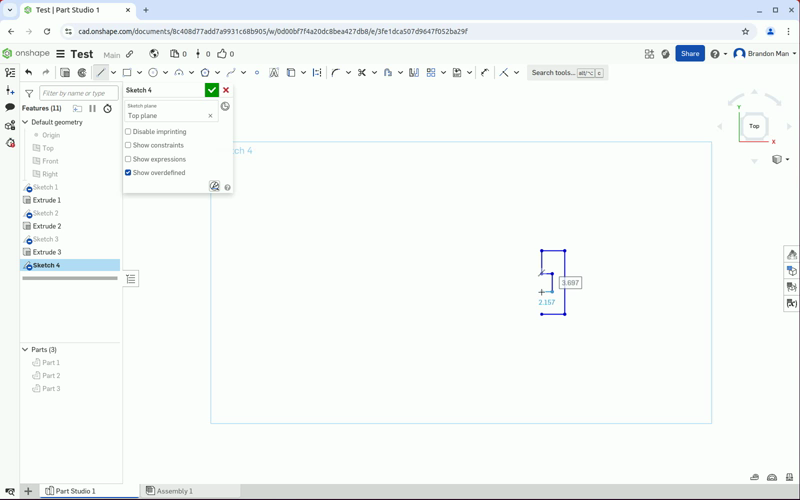
mouse_move(571, 291)
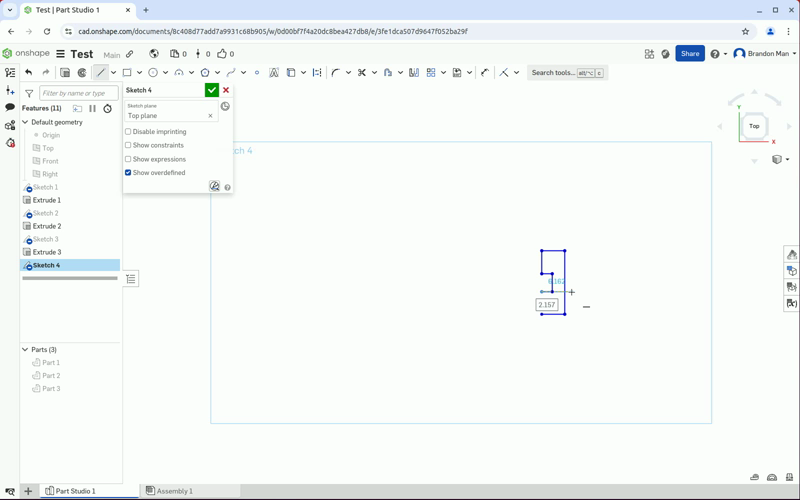
key_down(shift)
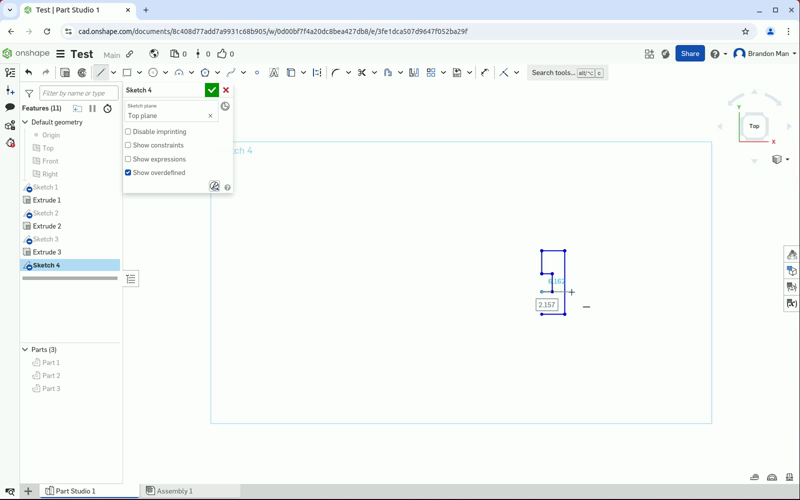
mouse_move(541, 314)
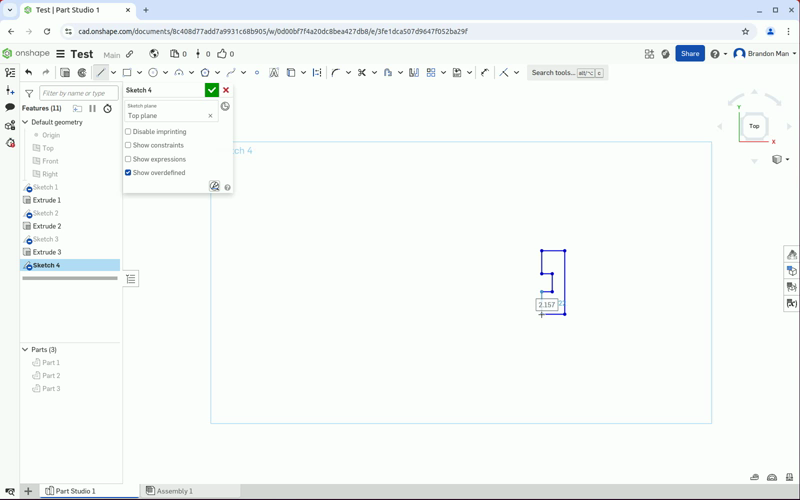
key_up(shift)
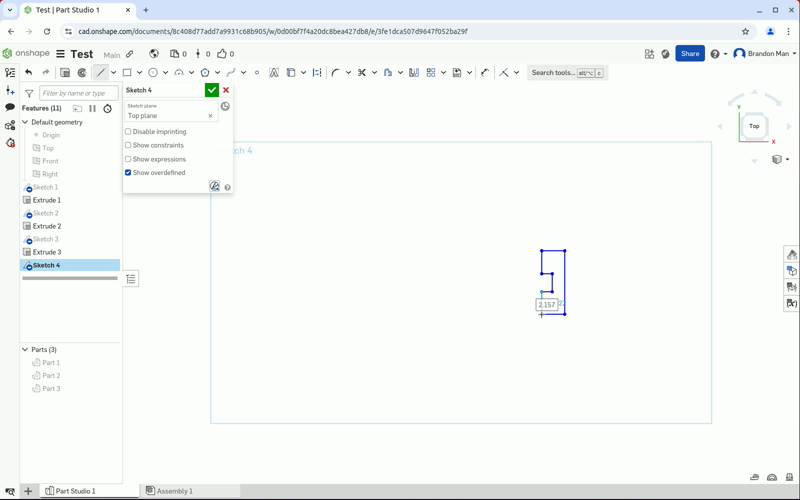
click(541, 314)
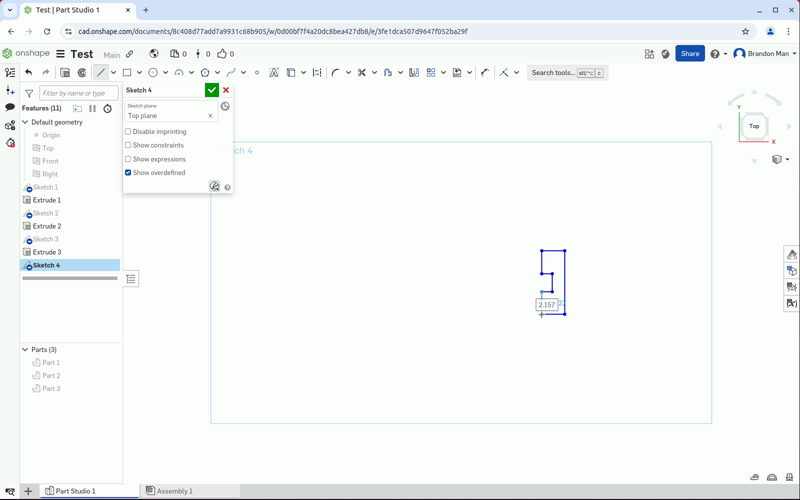
key(esc)
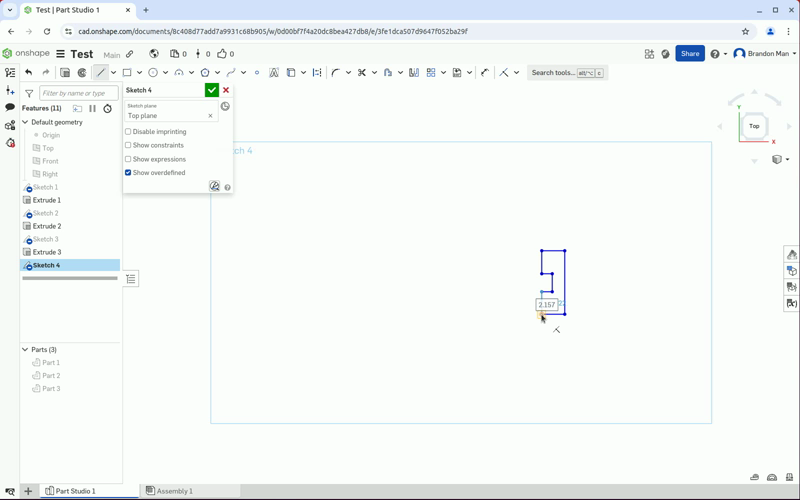
mouse_move(549, 308)
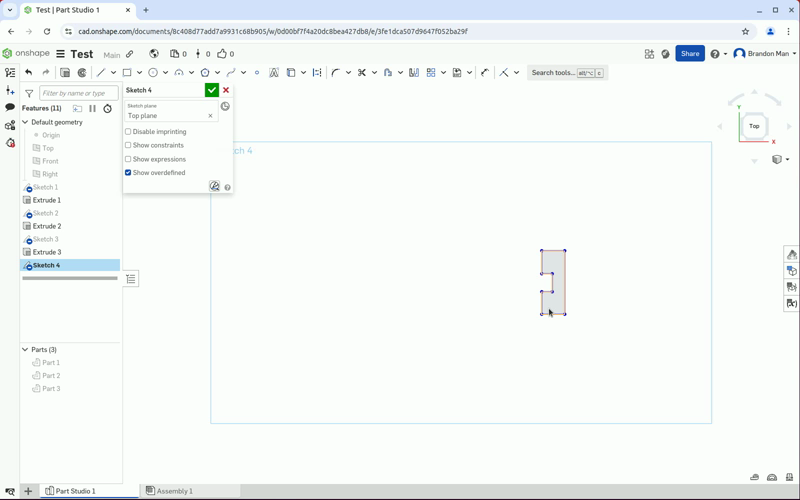
scroll(6)
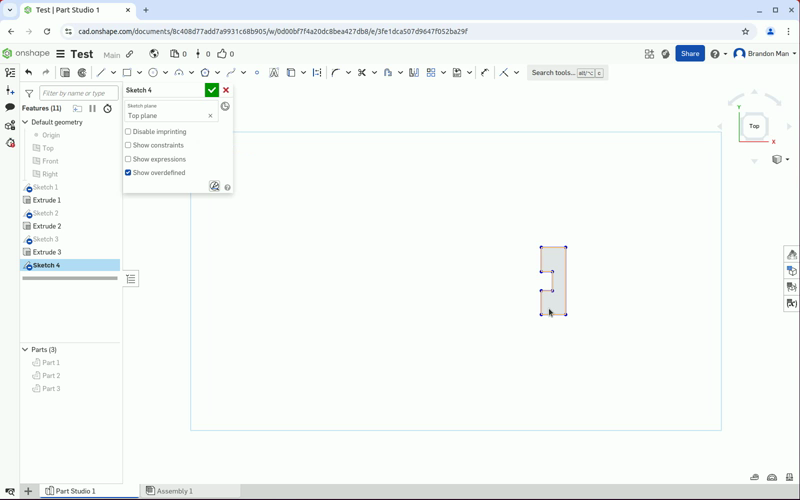
scroll(6)
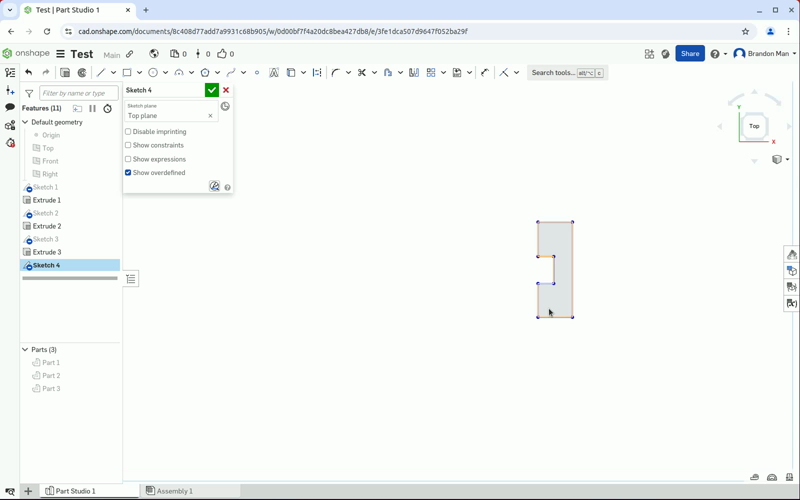
scroll(6)
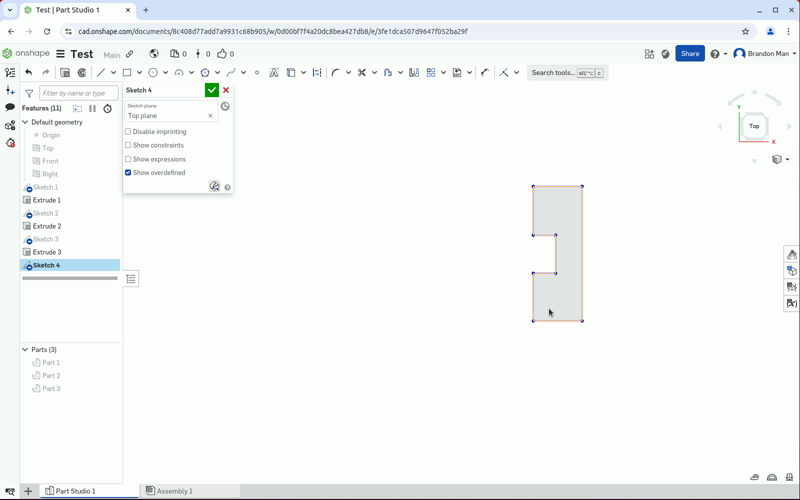
scroll(6)
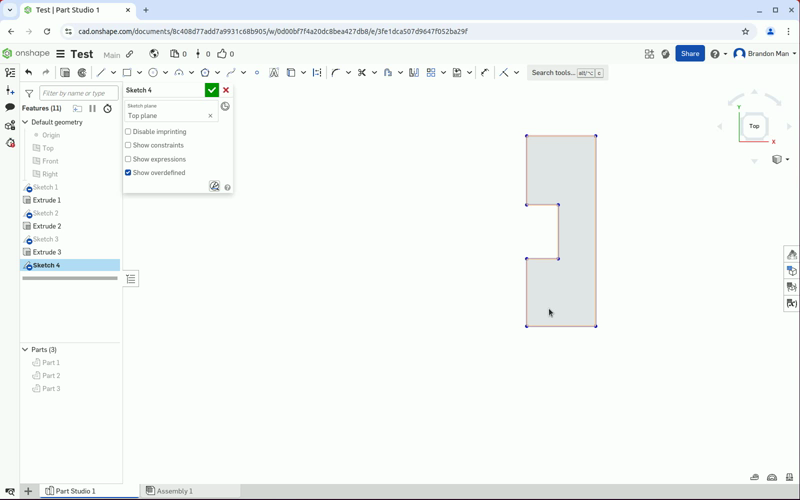
scroll(6)
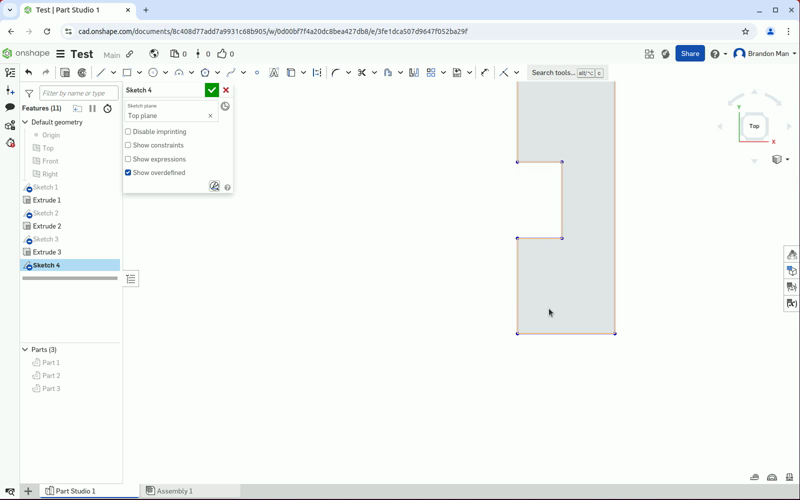
scroll(6)
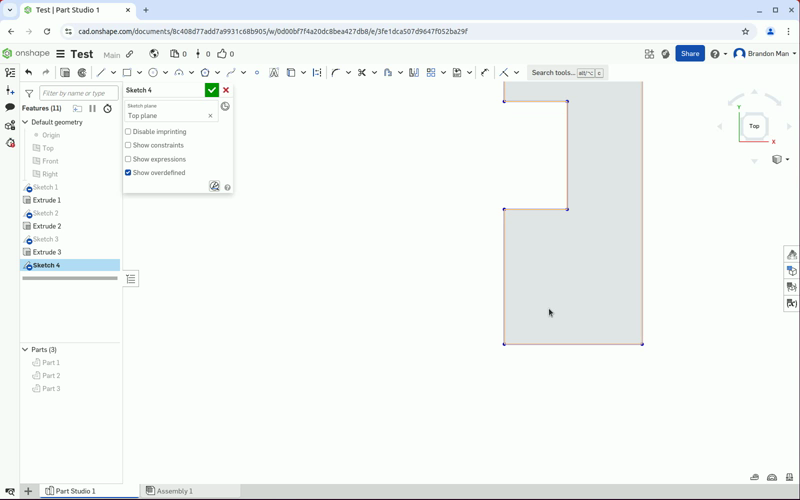
scroll(6)
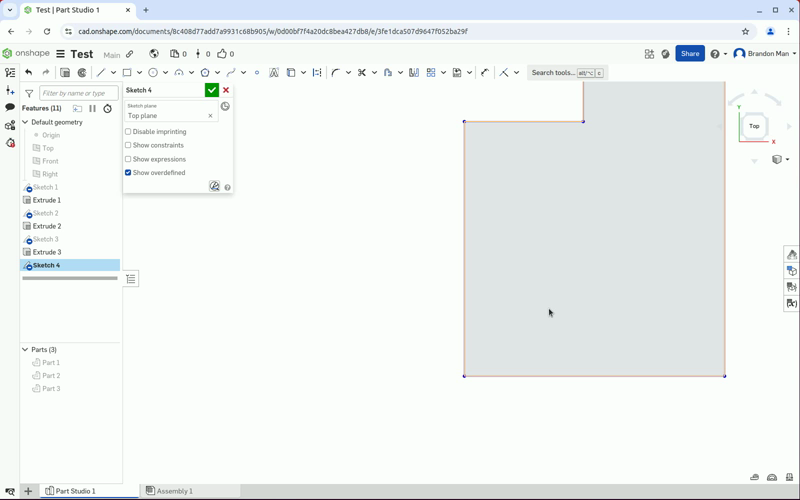
click(549, 308)
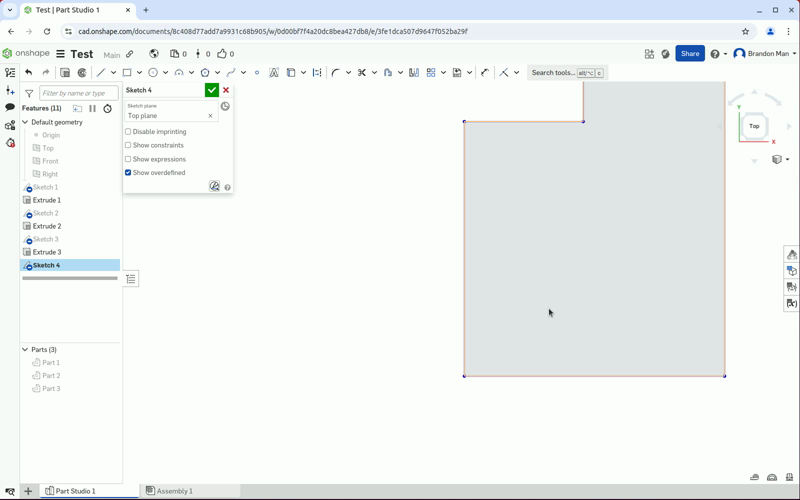
scroll(-6)
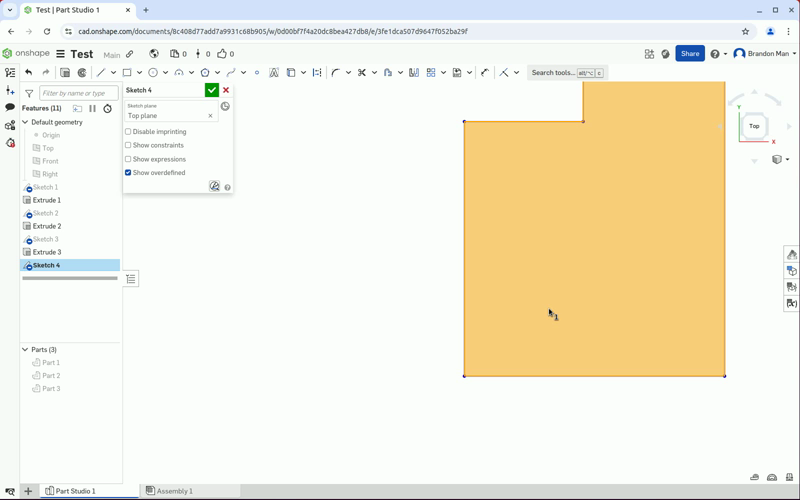
scroll(-6)
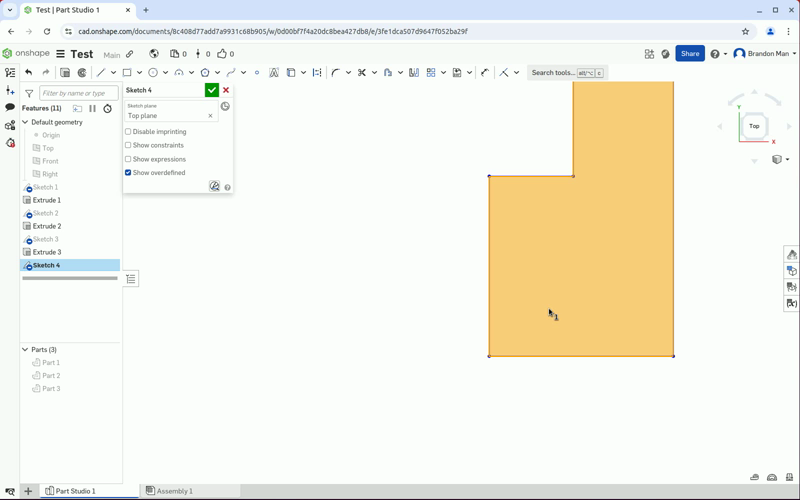
scroll(-6)
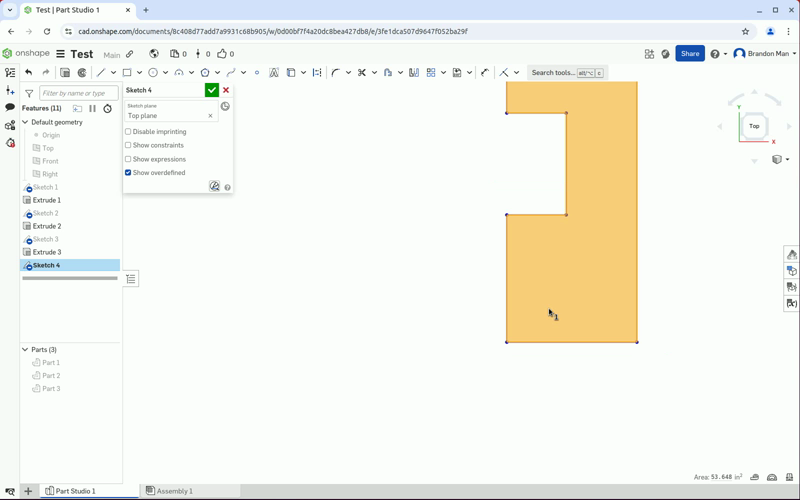
scroll(-6)
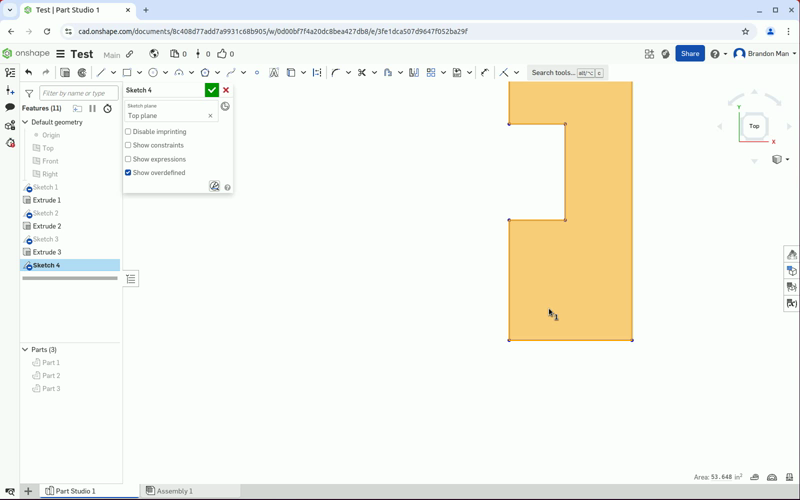
scroll(-6)
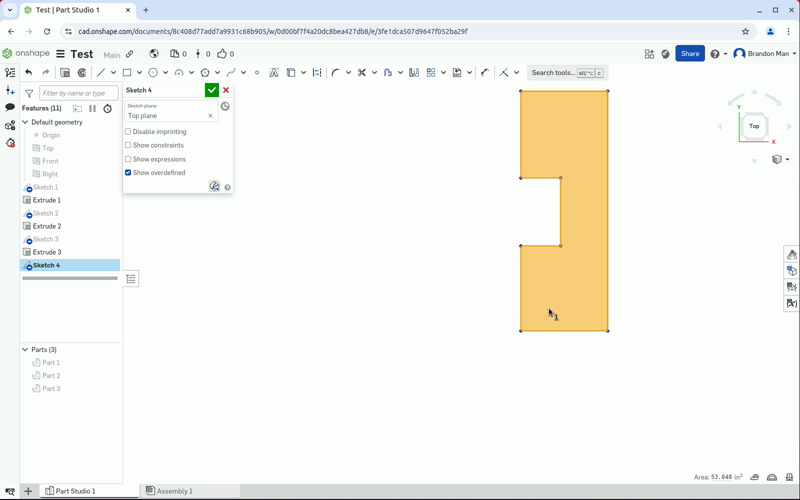
scroll(-6)
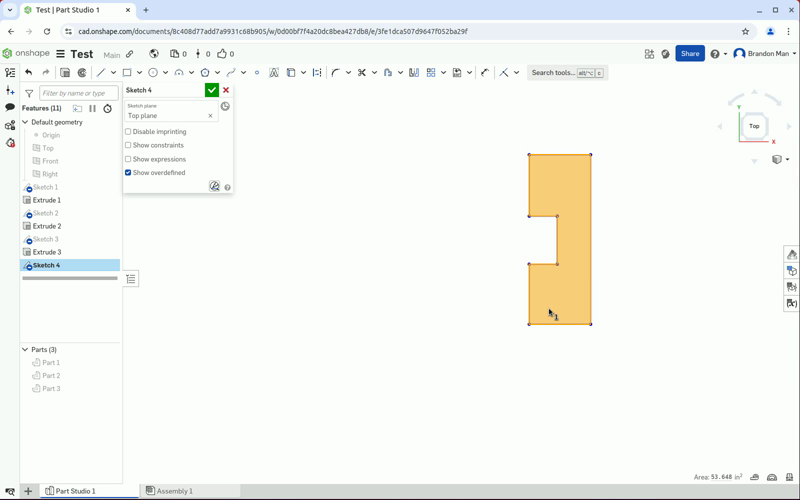
scroll(-6)
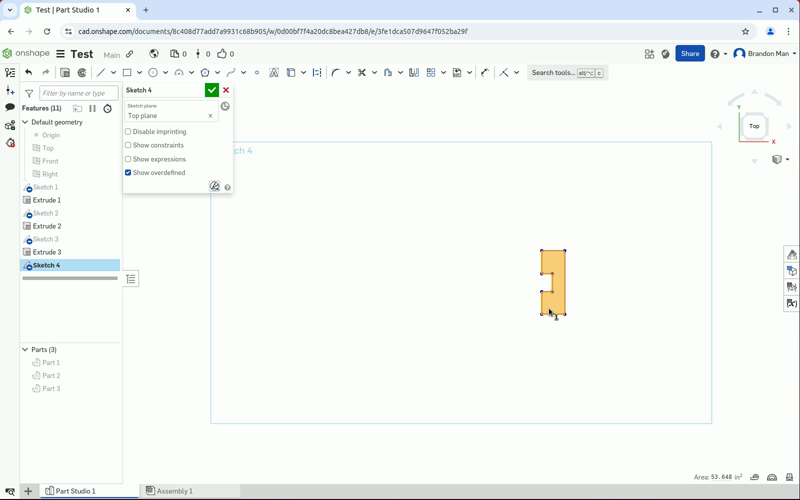
mouse_move(73, 352)
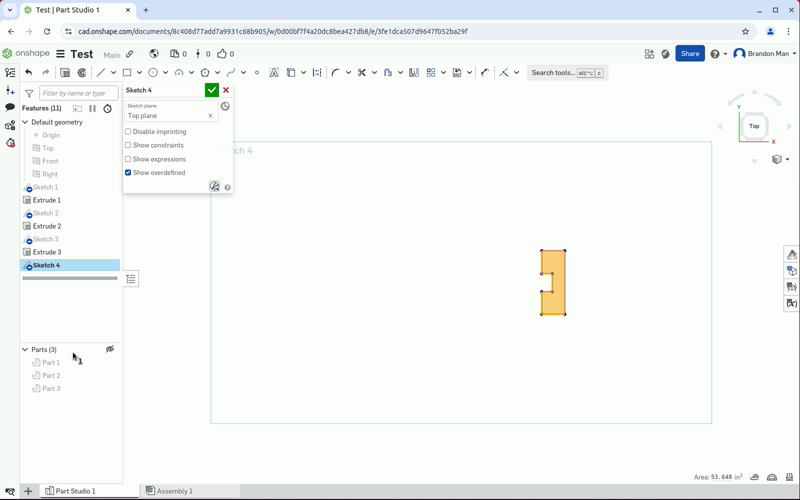
key(shift+y)
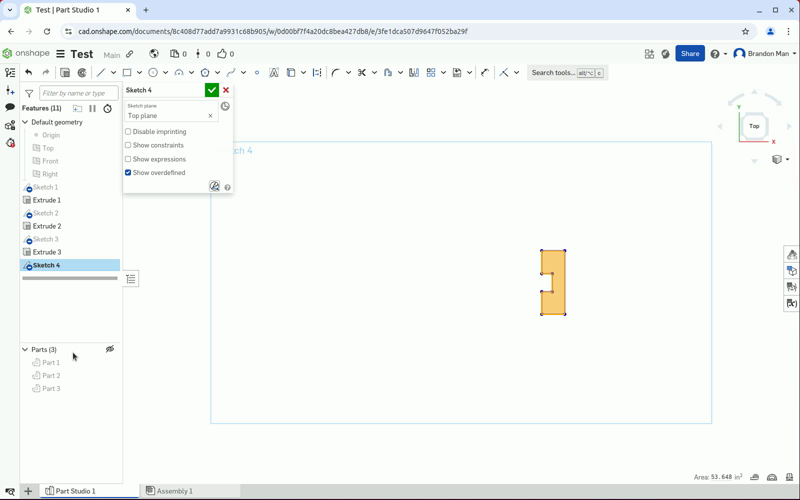
key(shift+e)
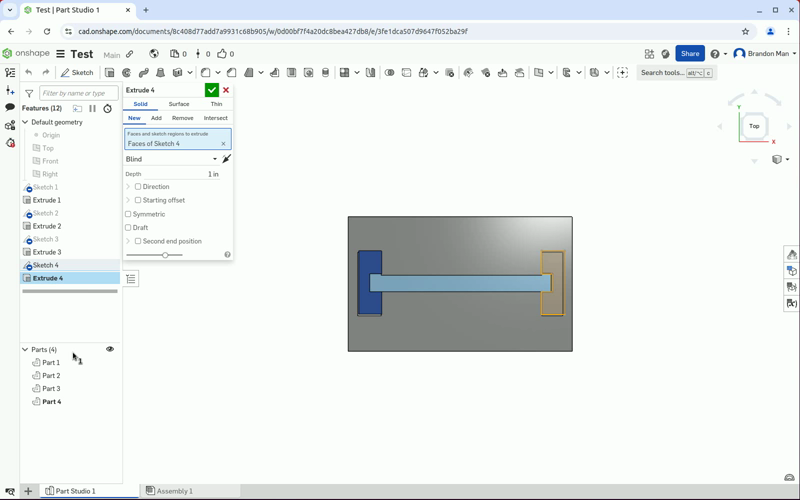
mouse_move(143, 106)
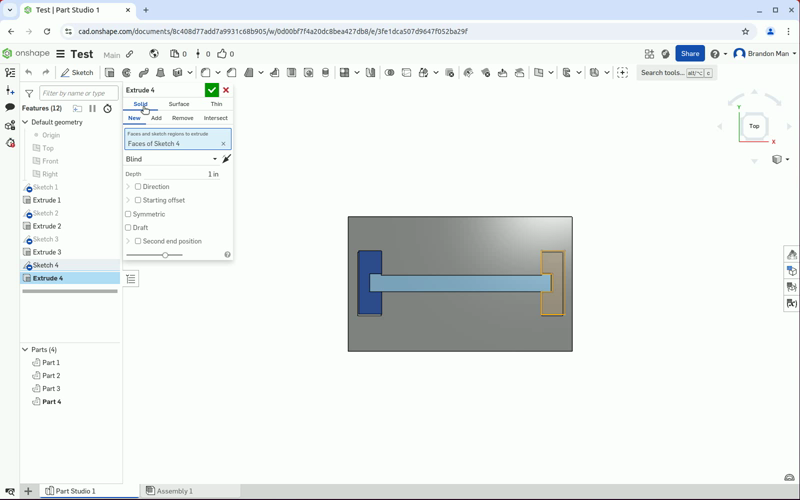
click(143, 106)
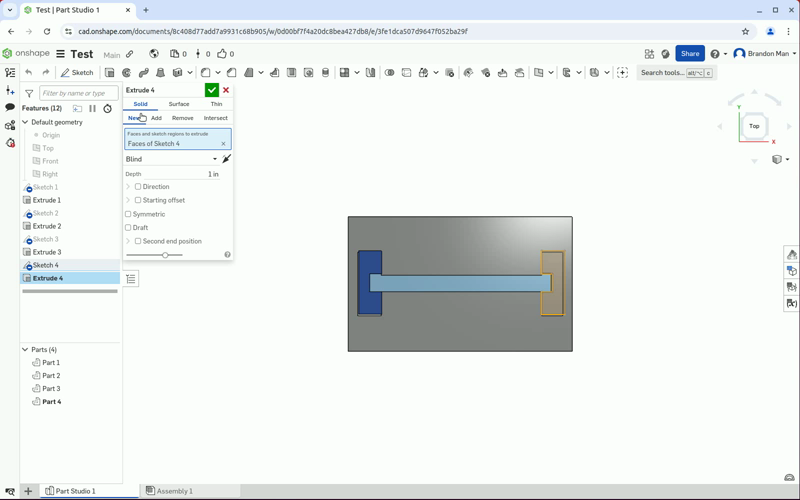
mouse_move(137, 120)
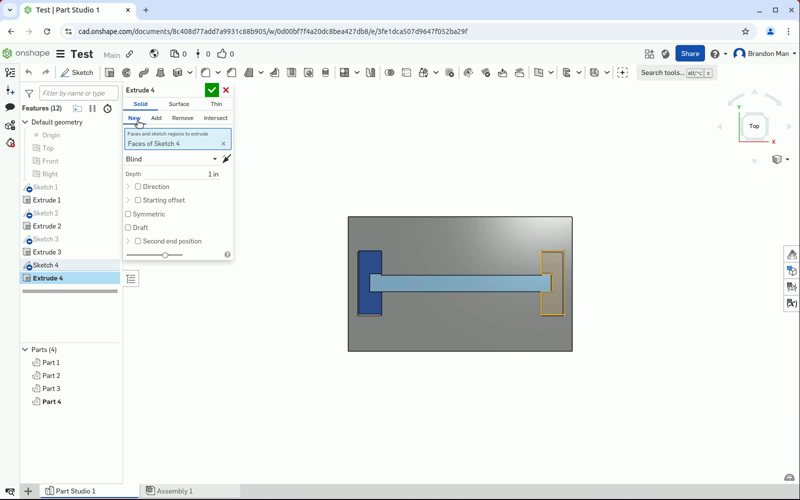
click(137, 120)
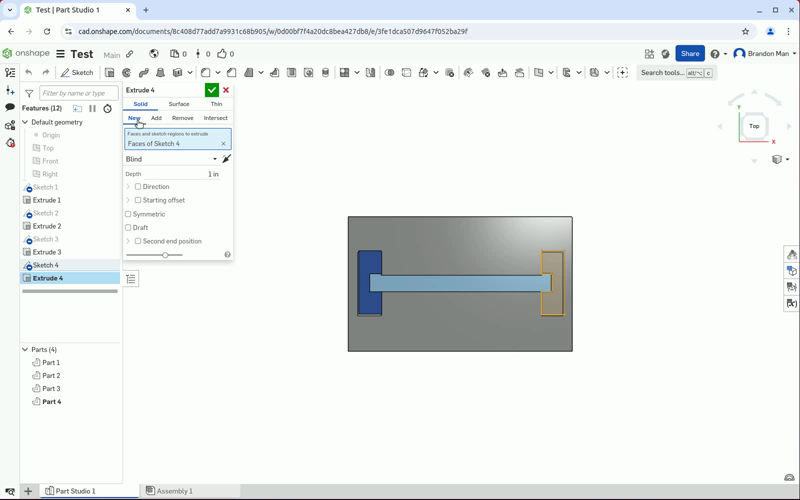
key(tab, 4)
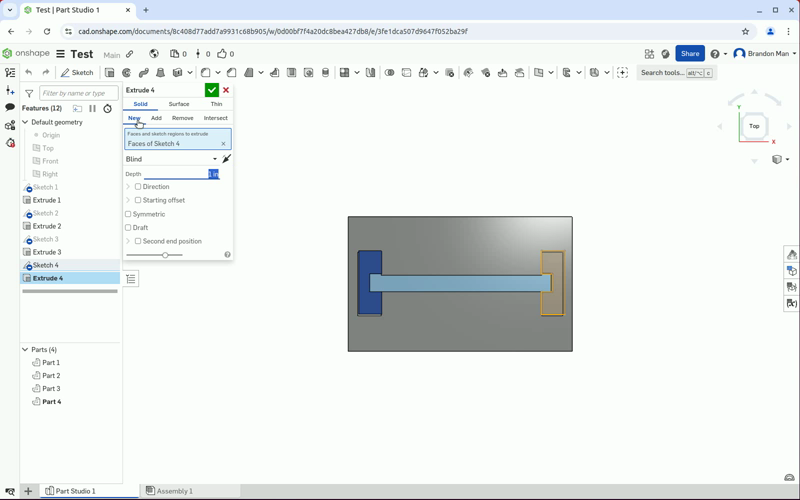
text(18.535)
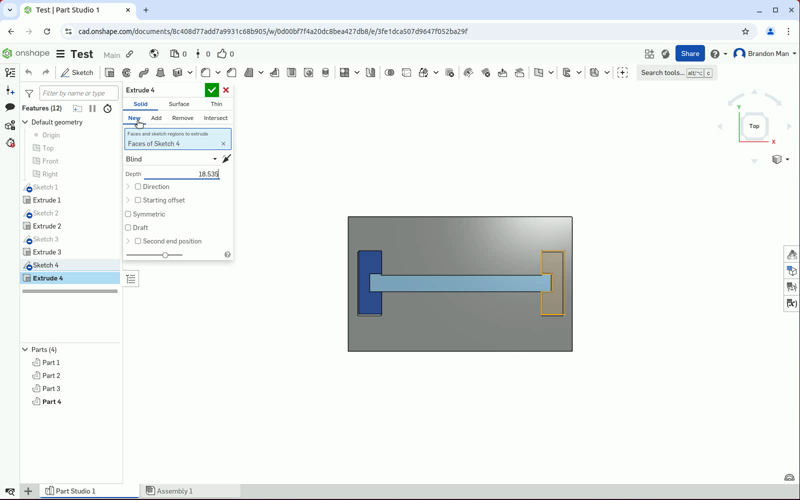
key(enter)
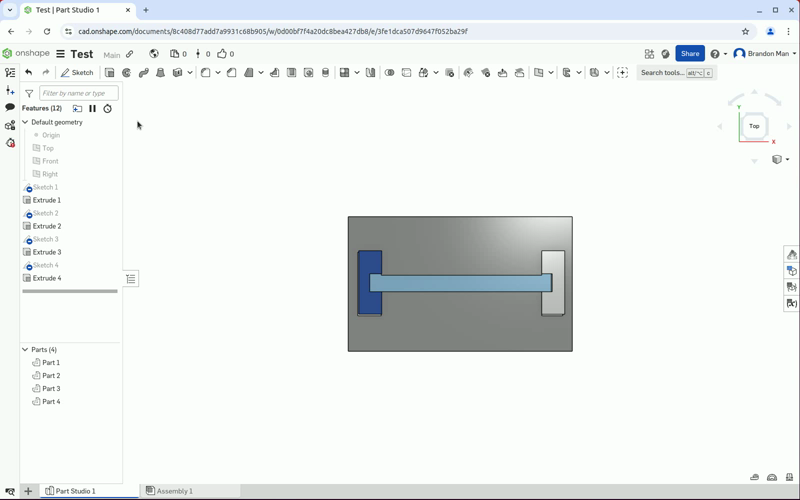
key(shift+h)
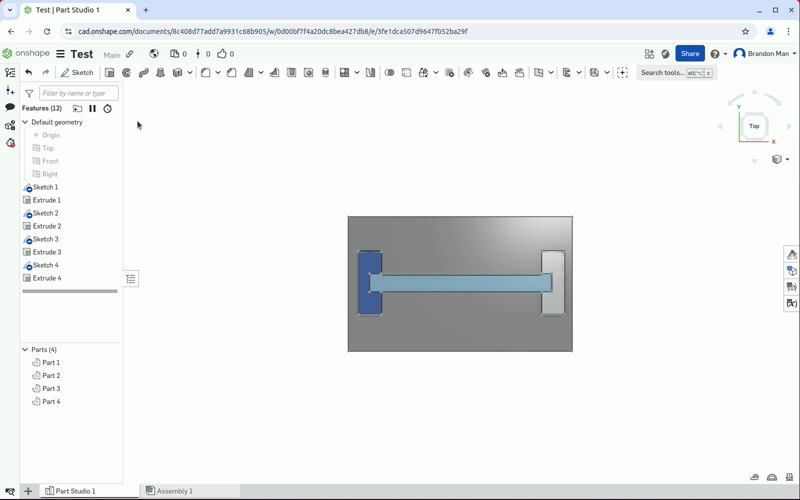
key(shift+h)
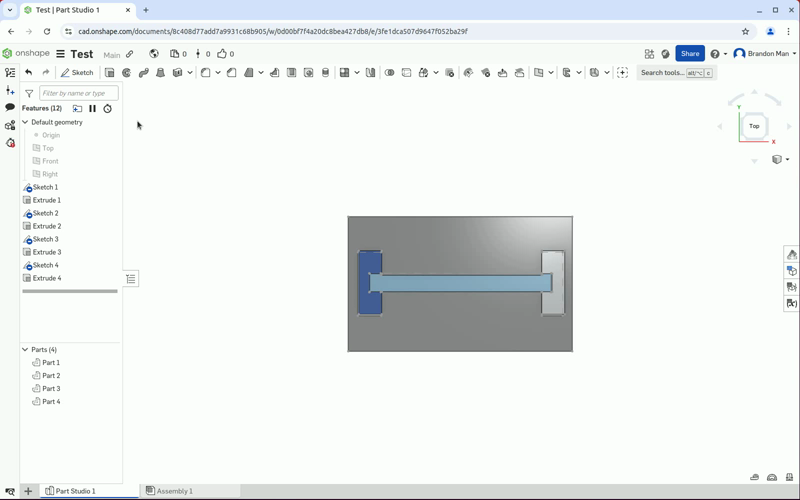
key(shift+7)
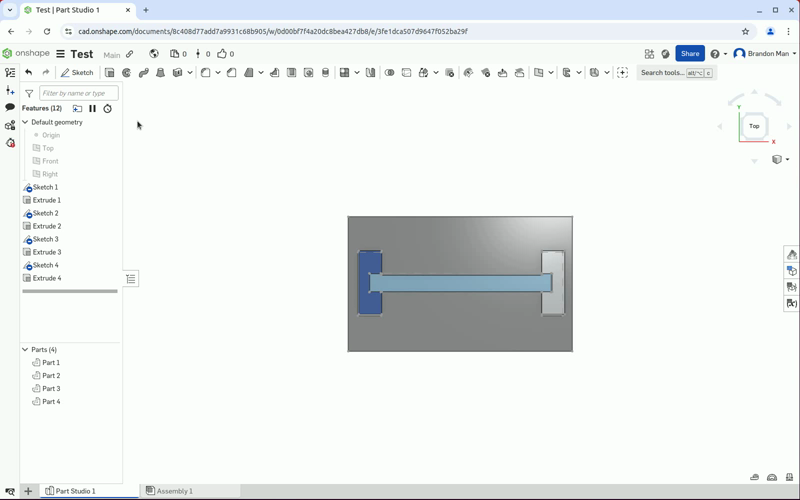
key(up, 3)
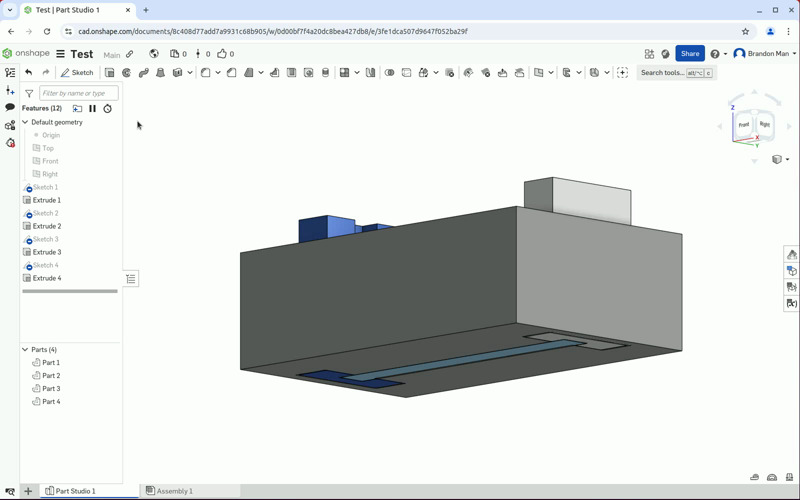
key(left, 3)
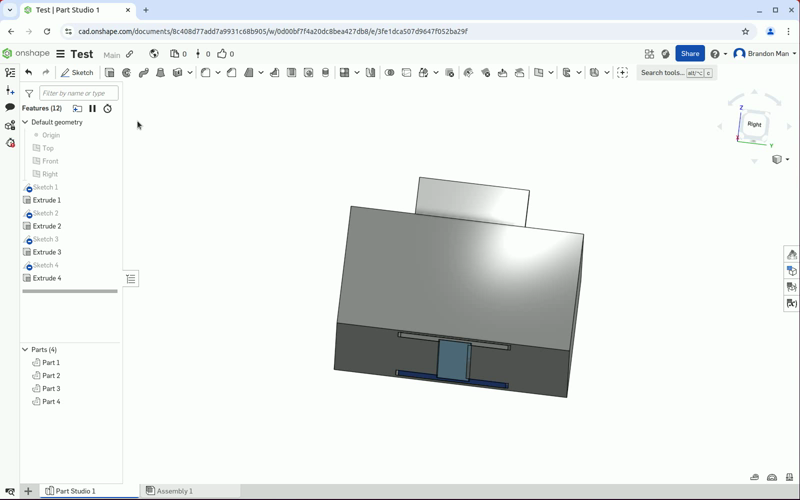
key(right, 3)
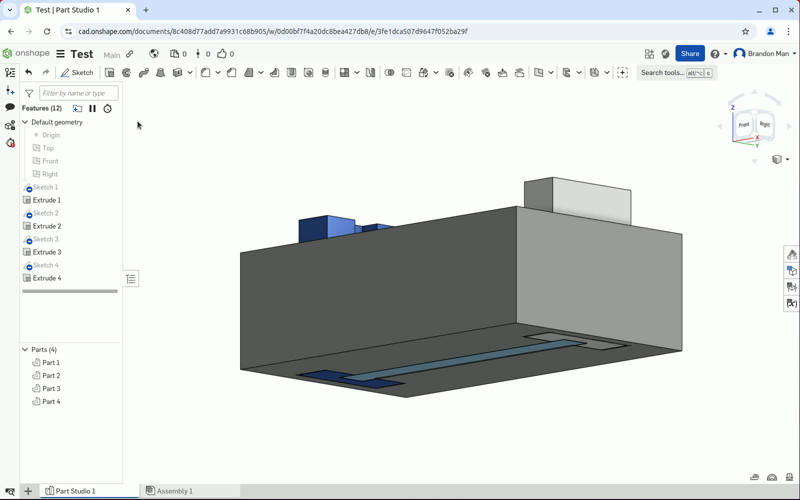
key(down, 3)
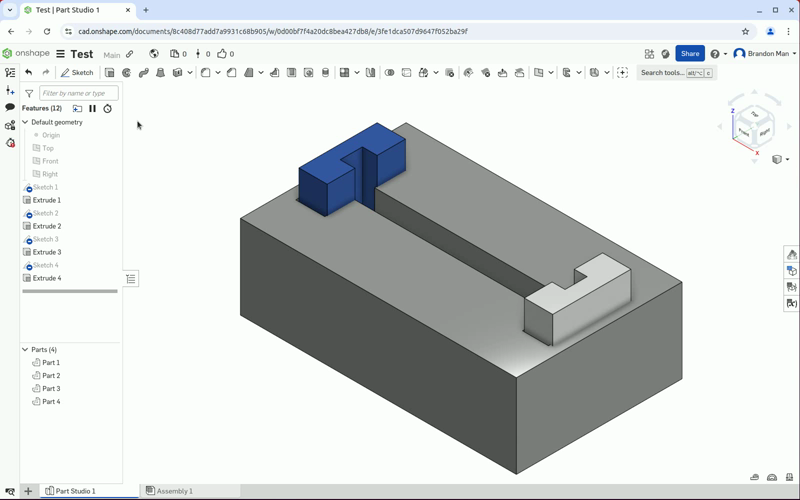
mouse_move(73, 189)
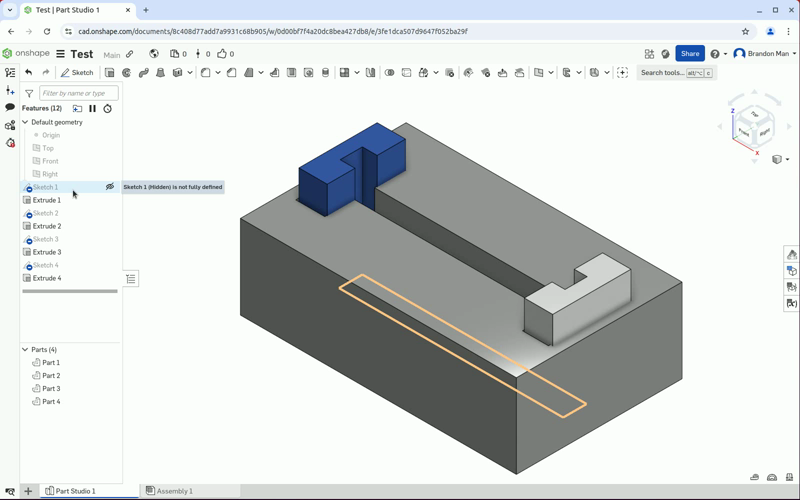
click(73, 189)